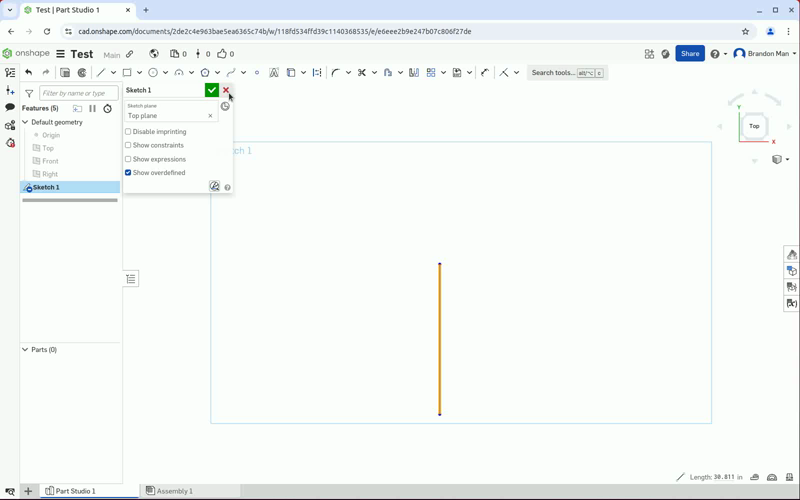
key(shift+h)
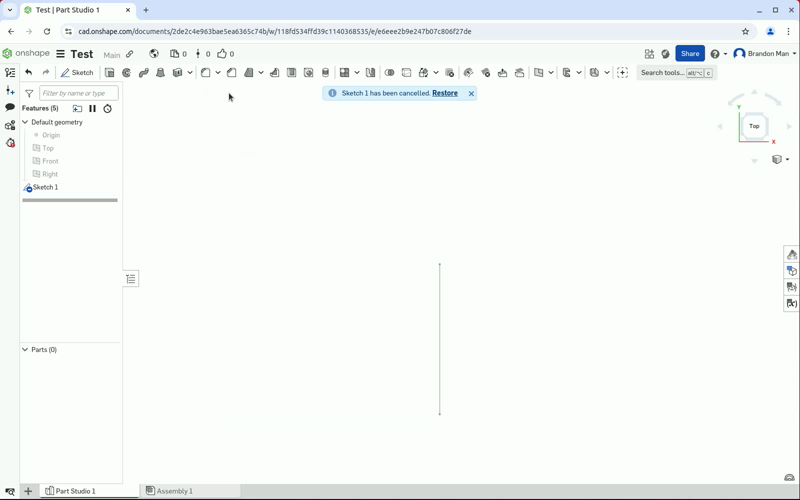
mouse_move(73, 352)
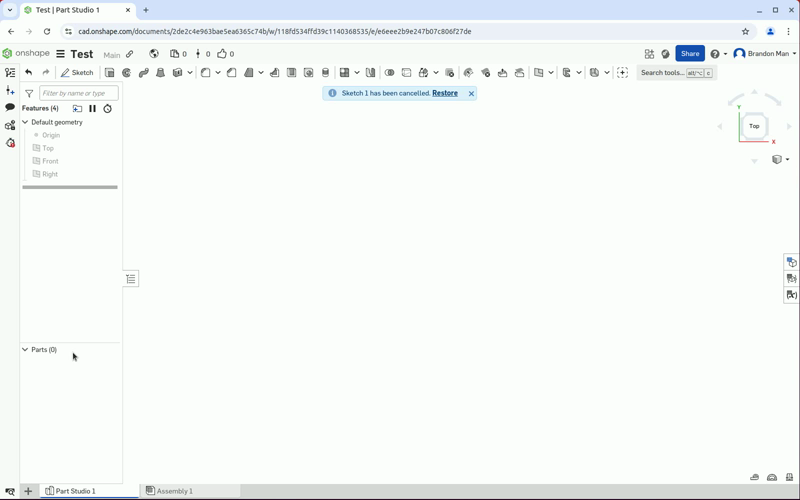
key(y)
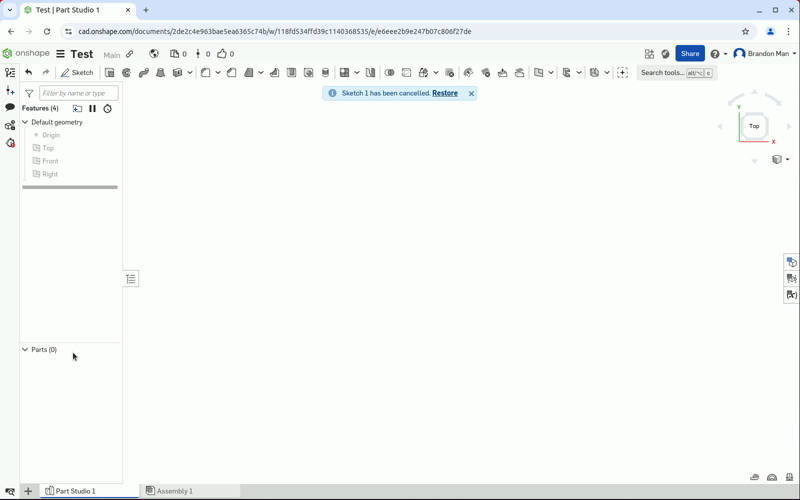
key(shift+p)
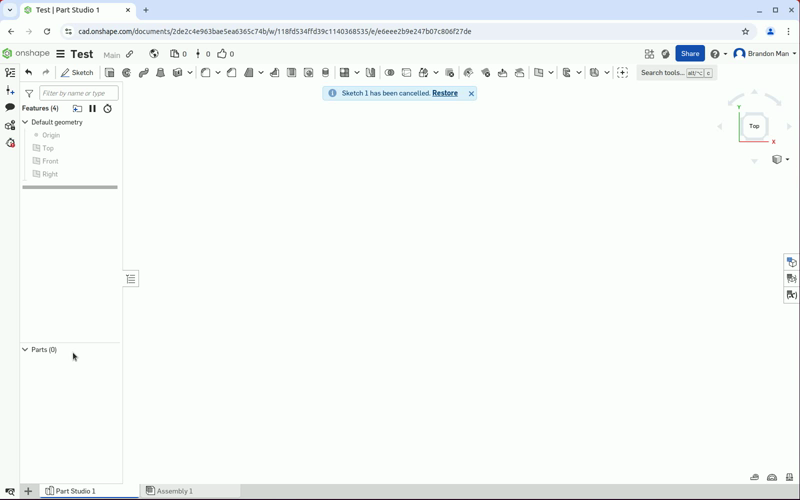
key(space)
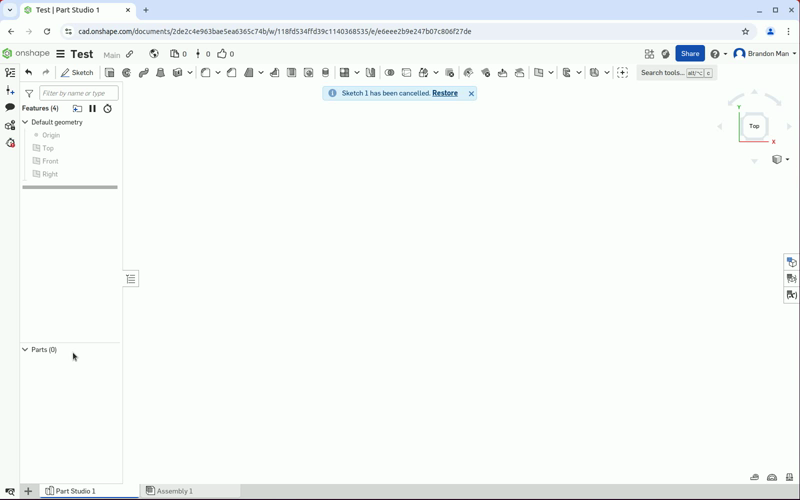
key_down(shift)
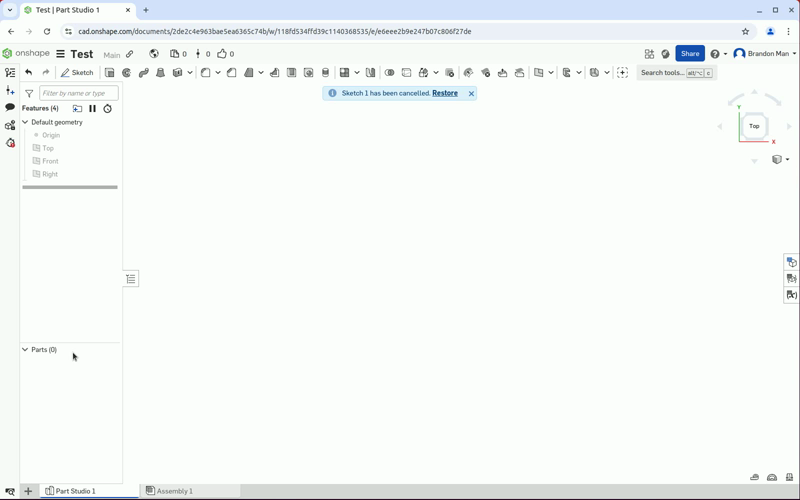
key(up)
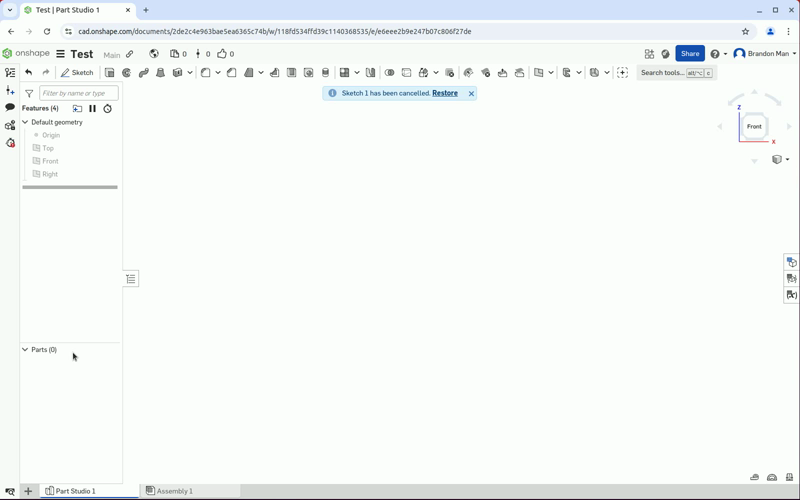
key_up(shift)
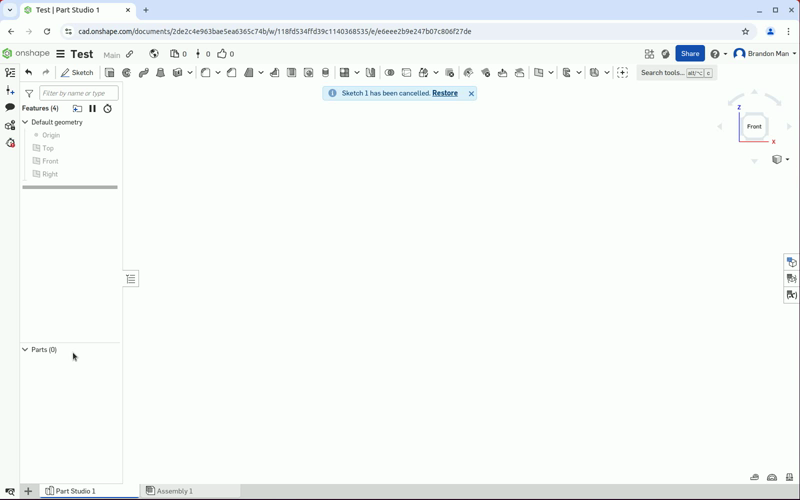
mouse_move(73, 352)
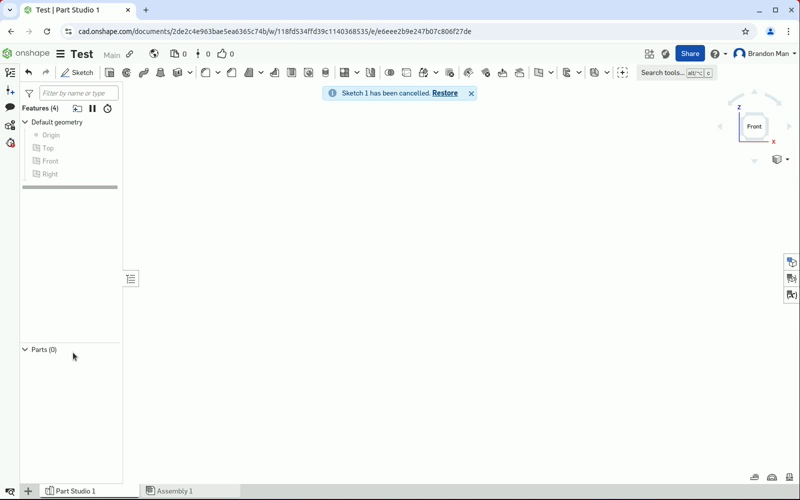
key(shift+y)
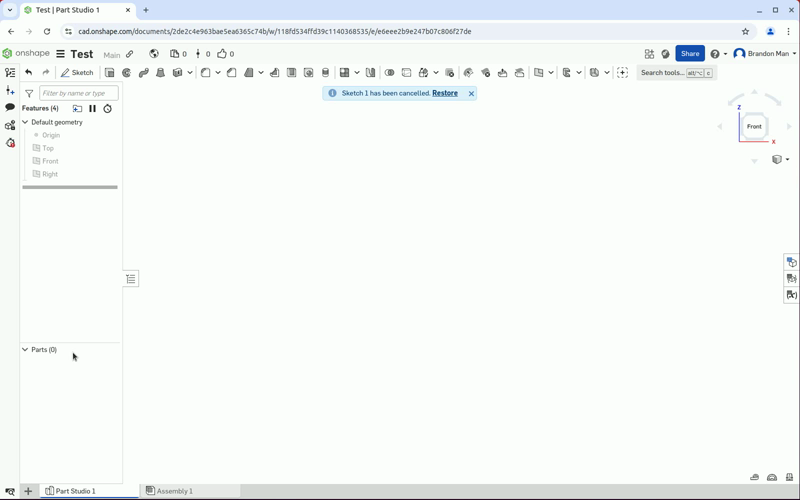
key(shift+s)
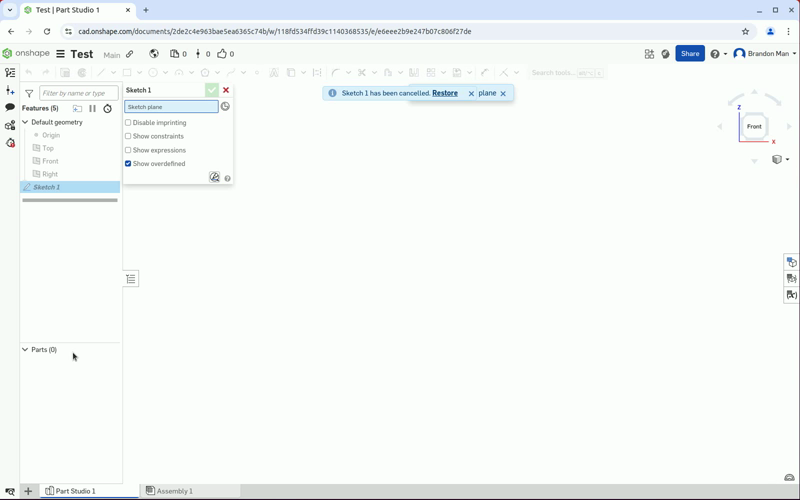
mouse_move(73, 163)
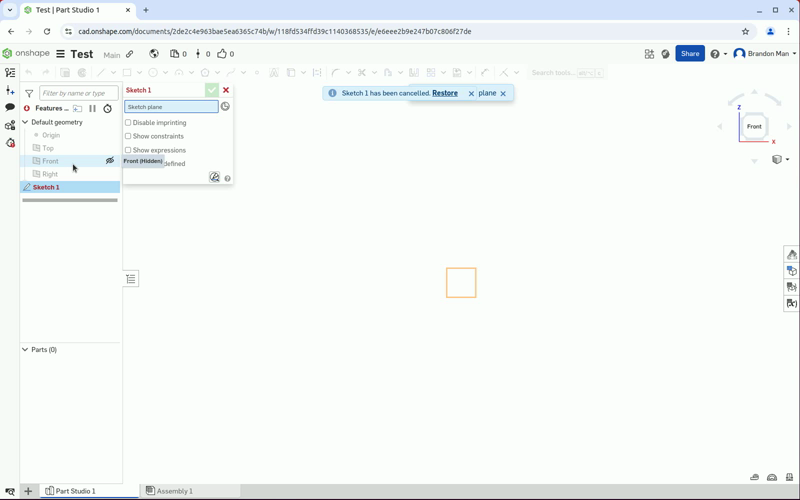
click(73, 163)
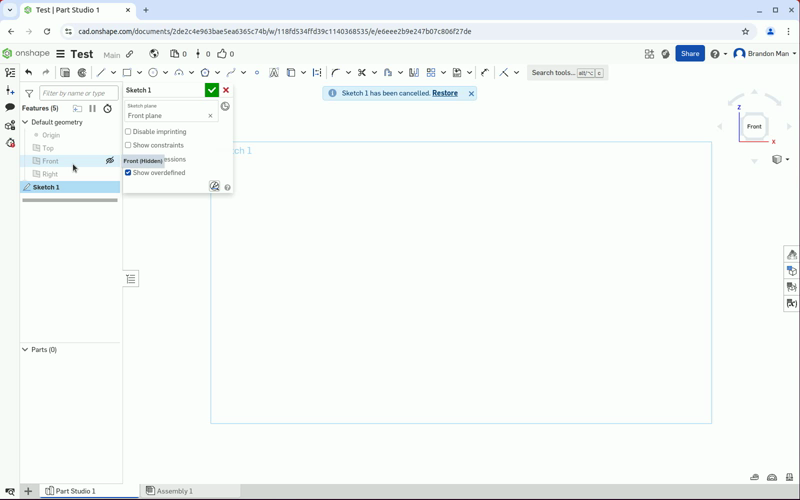
mouse_move(73, 352)
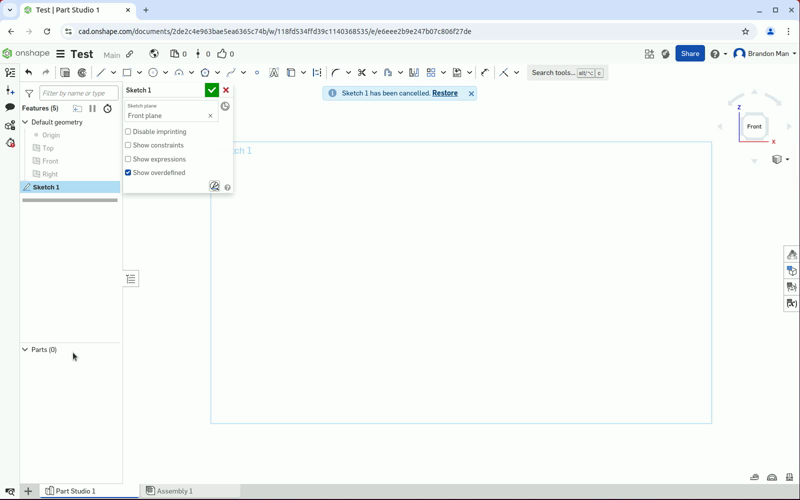
key(y)
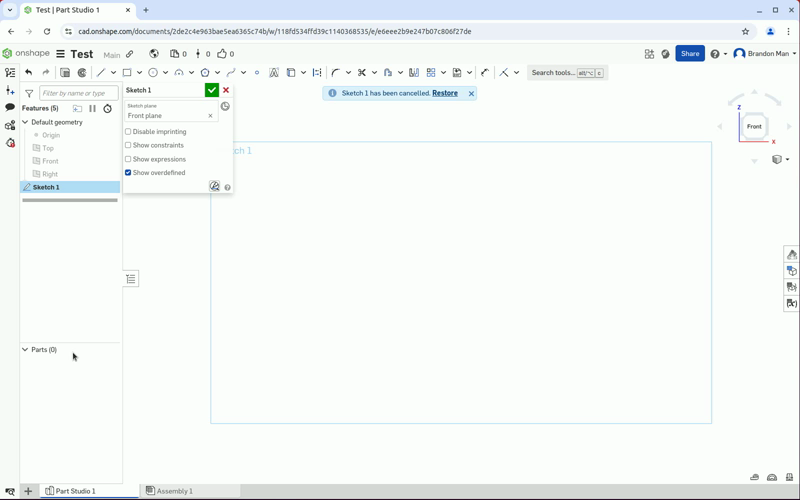
key(l)
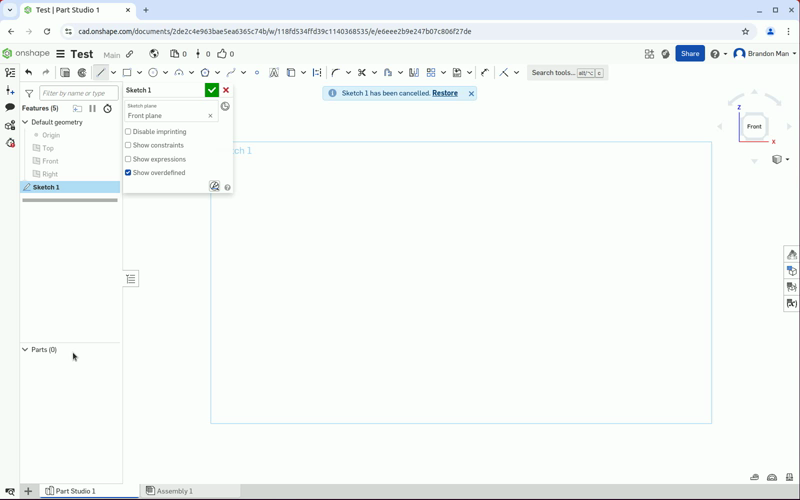
key_down(shift)
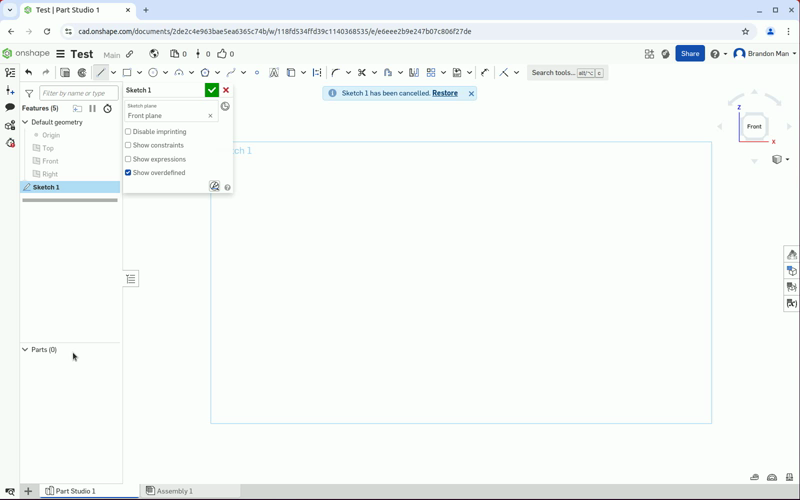
mouse_move(431, 298)
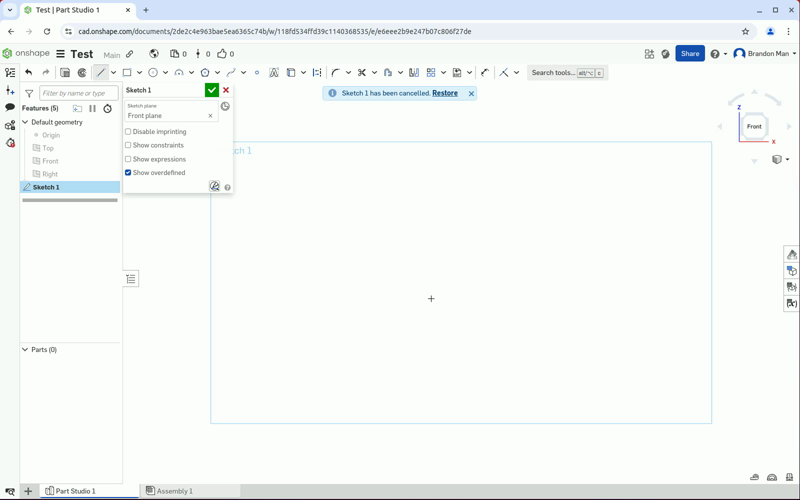
click(431, 298)
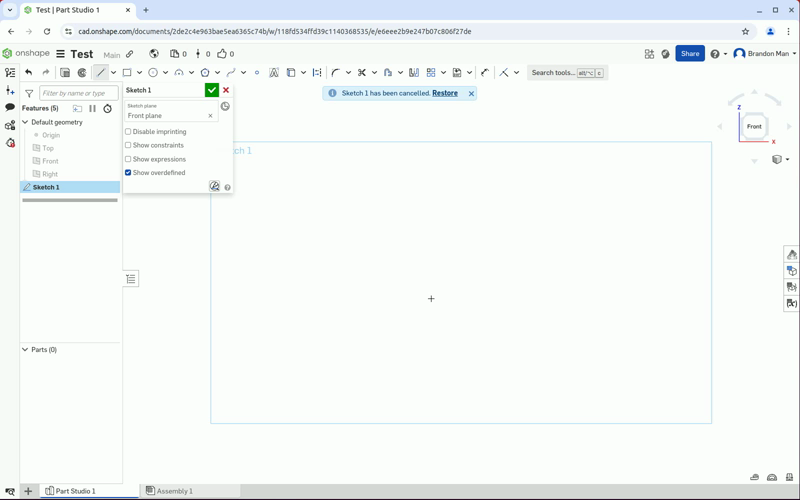
key_up(shift)
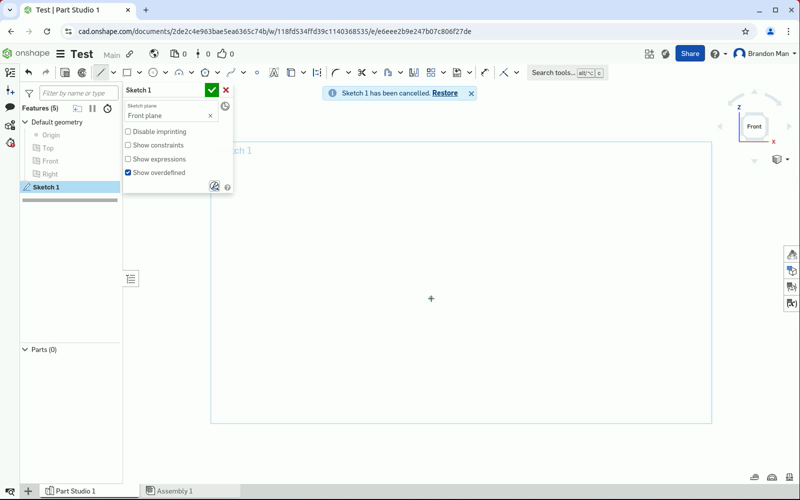
key_down(shift)
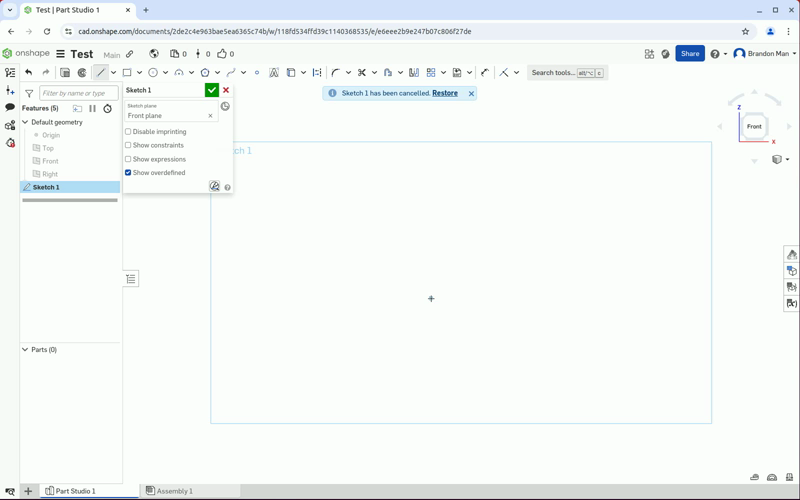
mouse_move(461, 298)
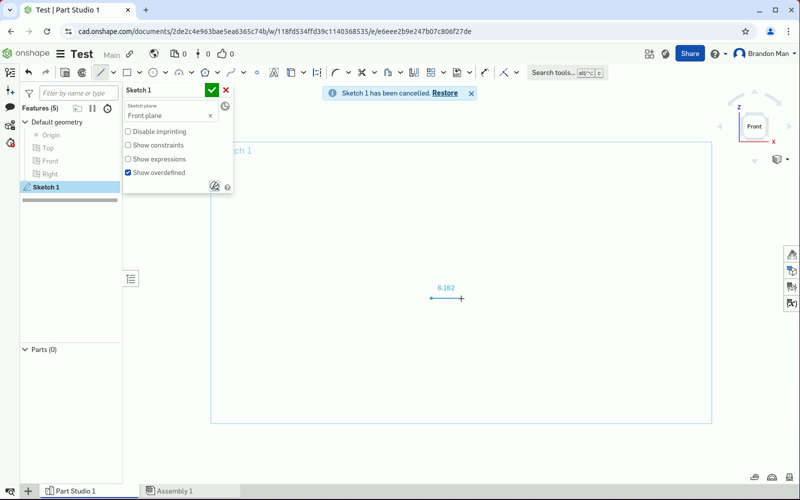
mouse_move(490, 298)
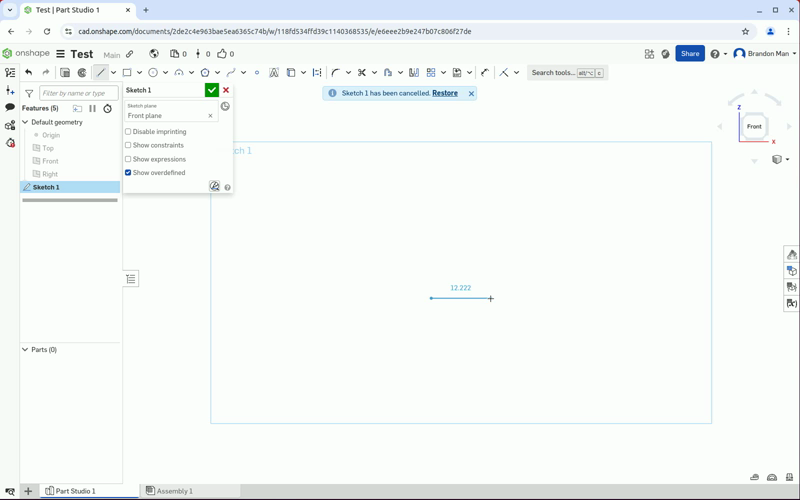
click(490, 298)
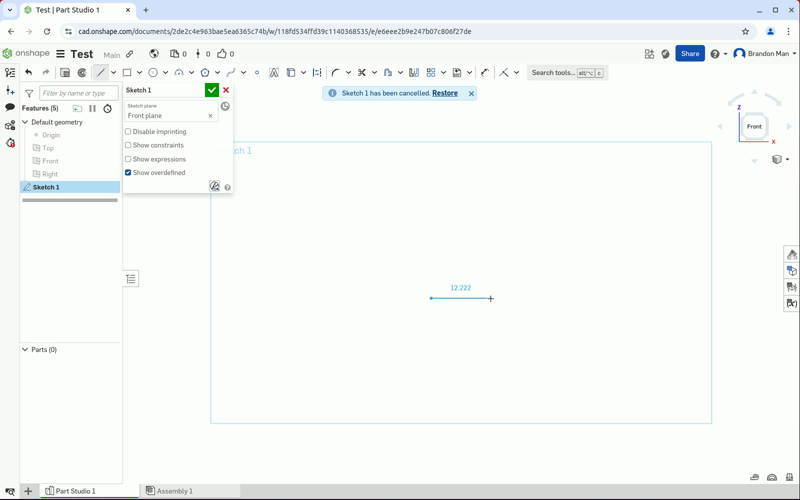
key_up(shift)
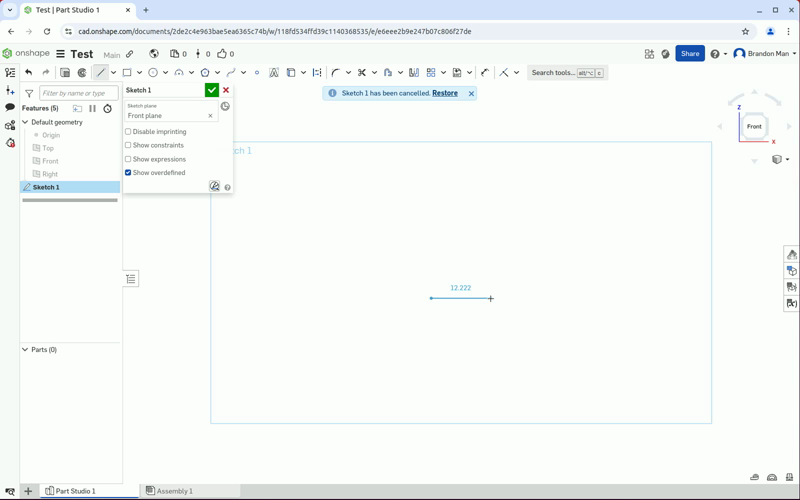
key_down(shift)
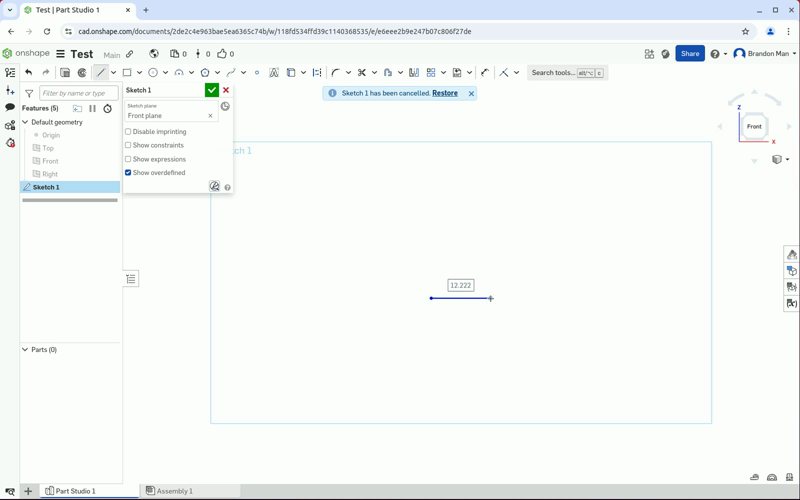
mouse_move(520, 298)
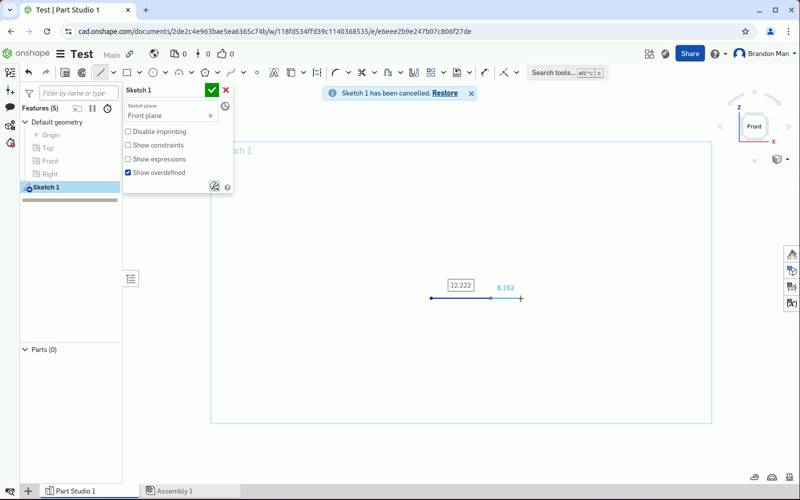
mouse_move(490, 268)
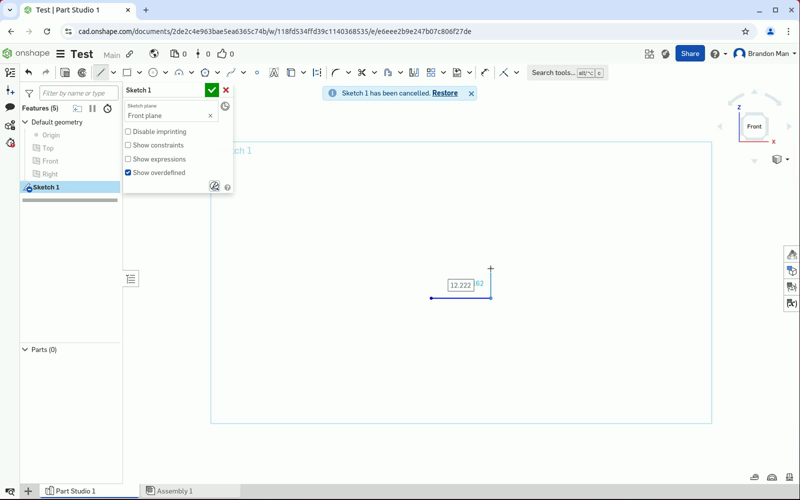
click(490, 268)
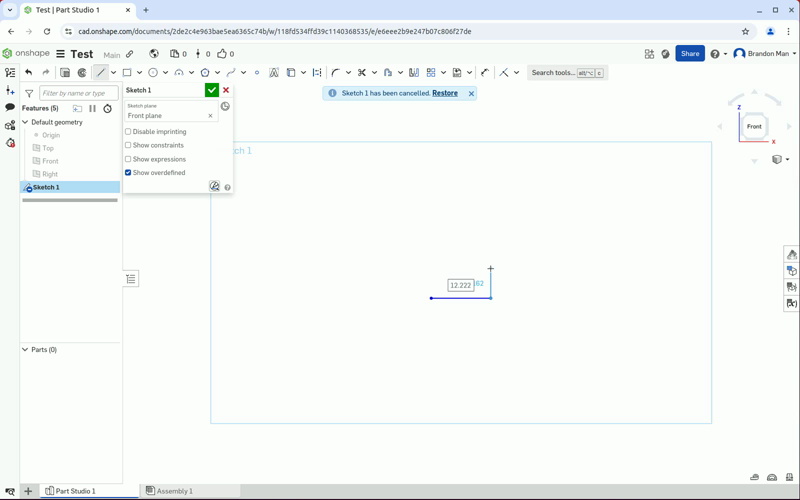
key_up(shift)
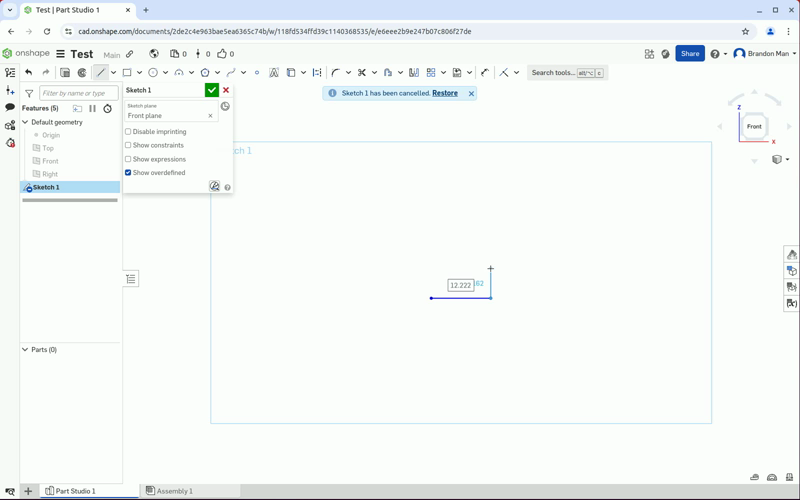
key_down(shift)
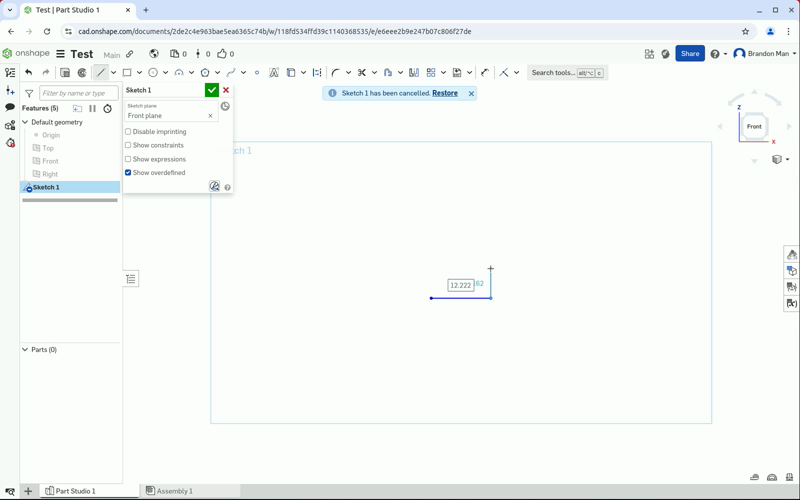
mouse_move(520, 268)
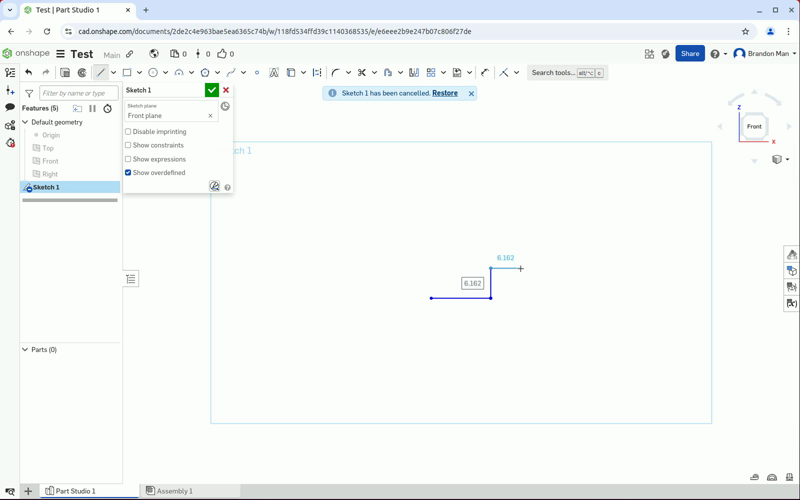
mouse_move(431, 268)
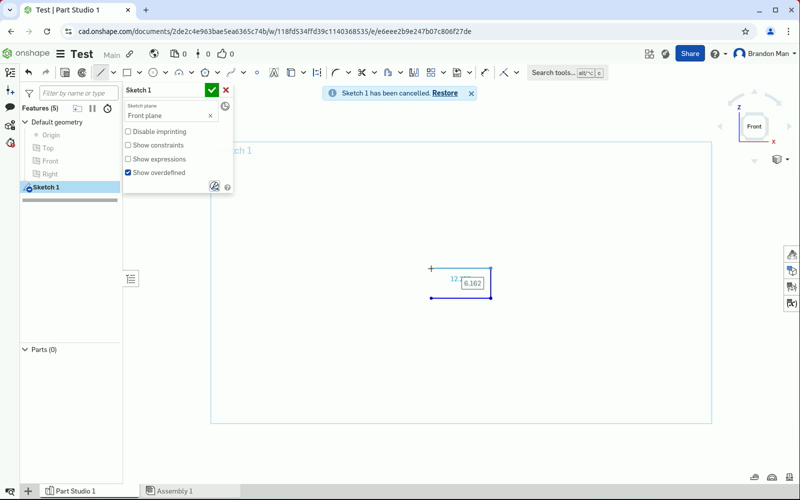
click(431, 268)
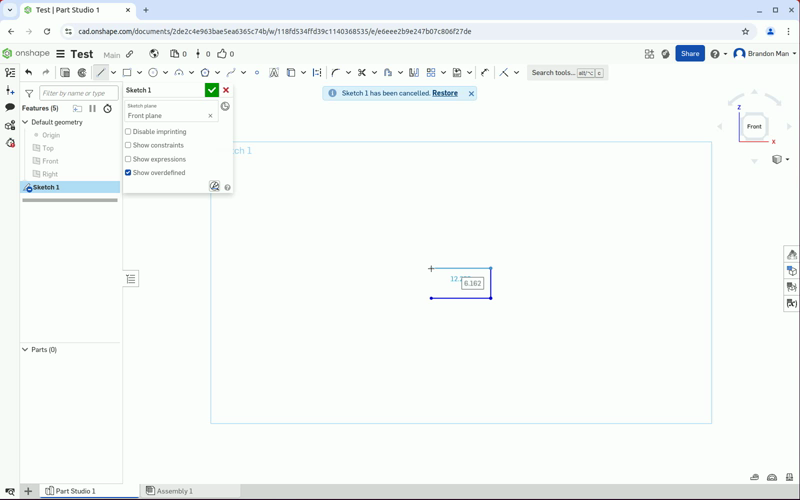
key_up(shift)
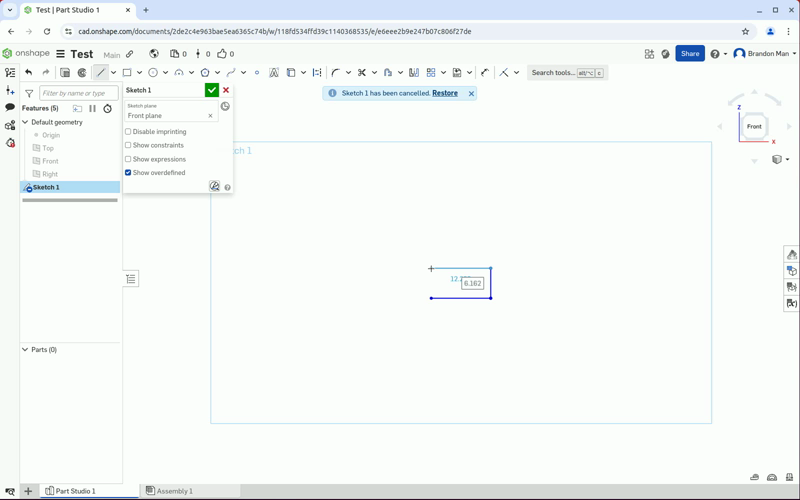
mouse_move(461, 268)
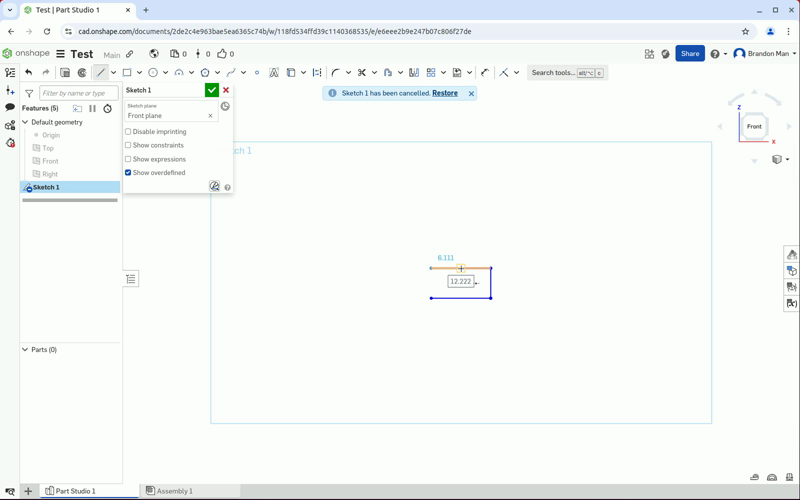
key_down(shift)
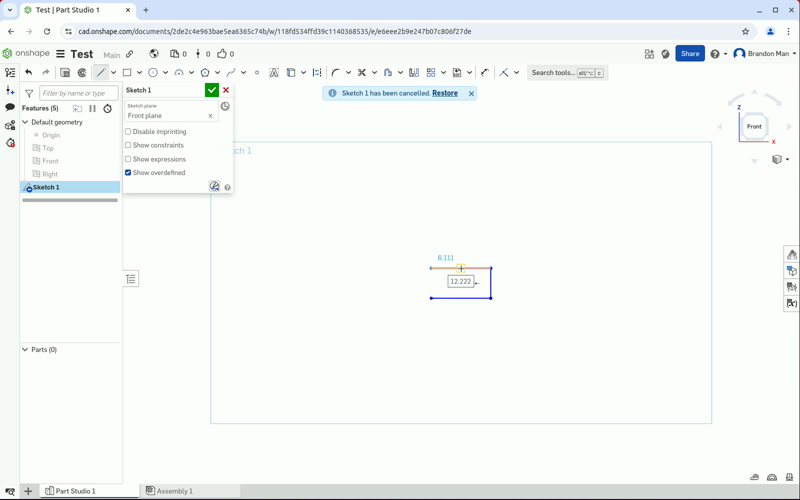
mouse_move(431, 298)
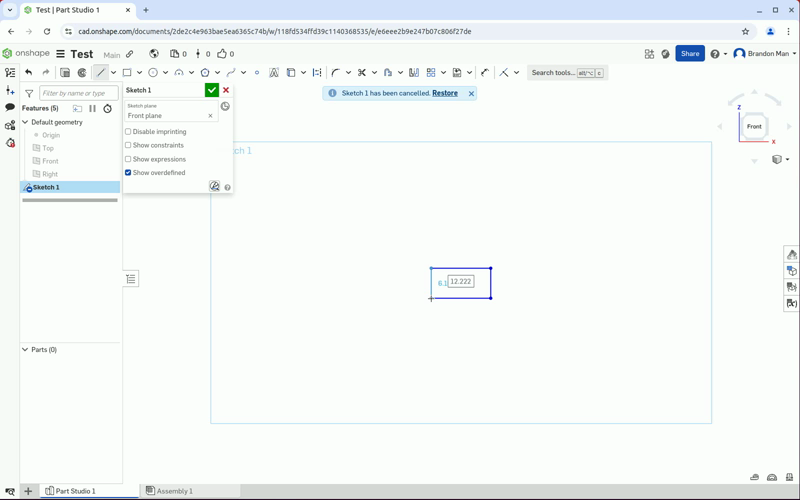
key_up(shift)
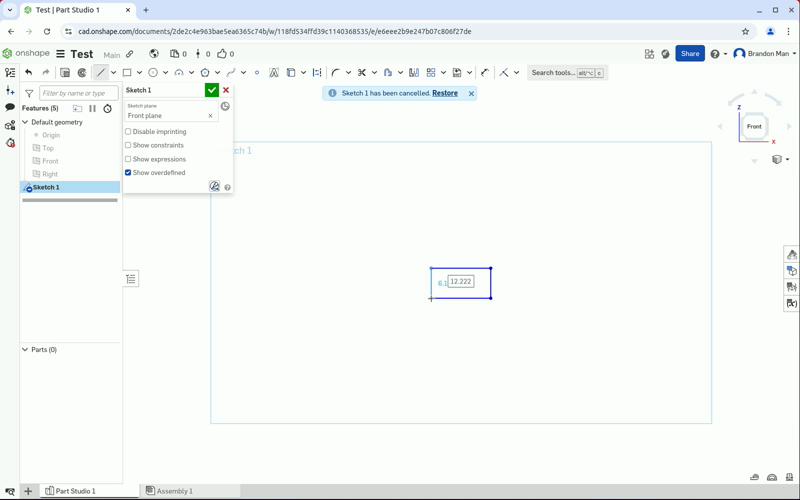
click(431, 298)
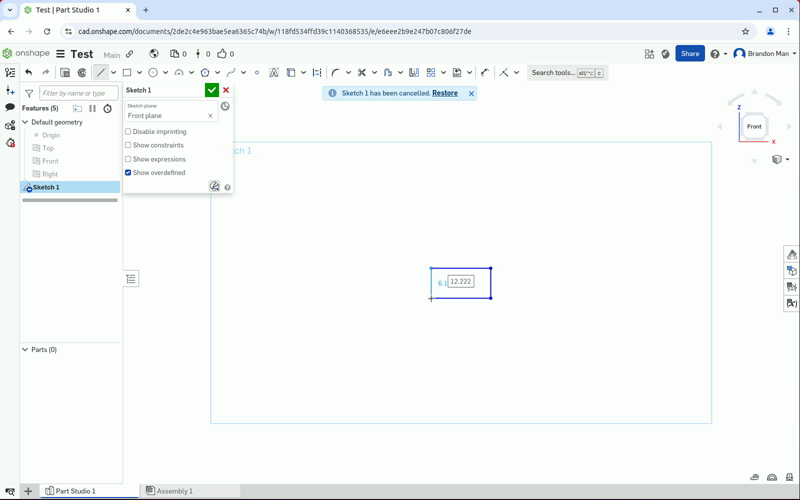
key(esc)
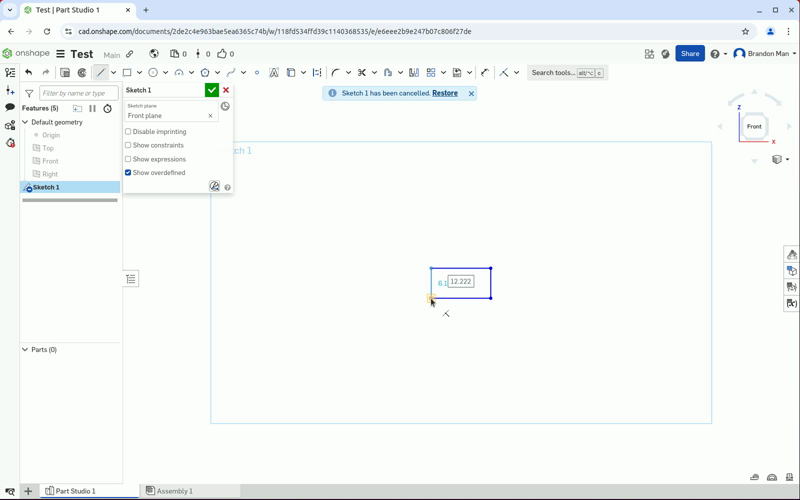
mouse_move(476, 277)
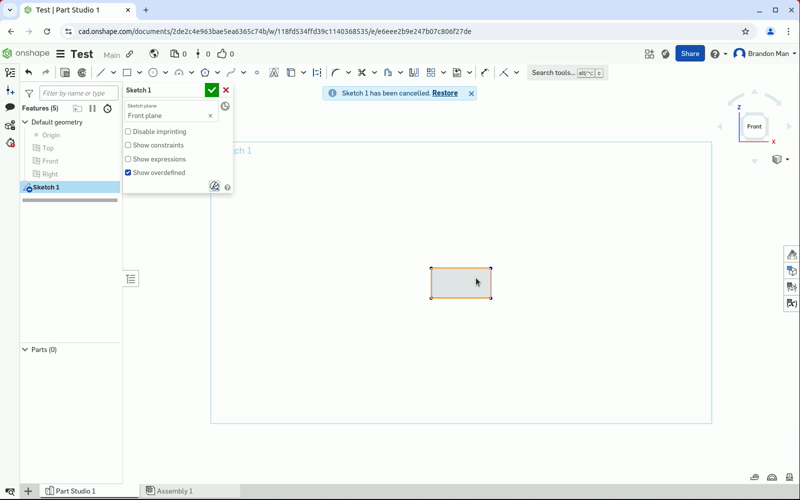
scroll(6)
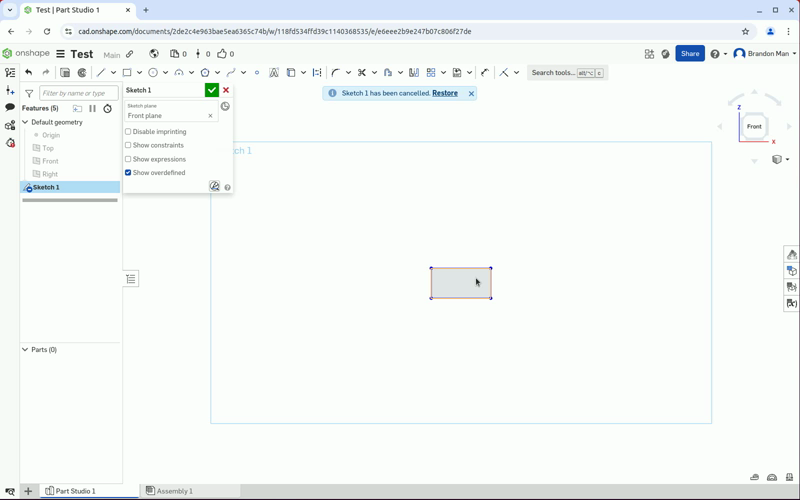
scroll(6)
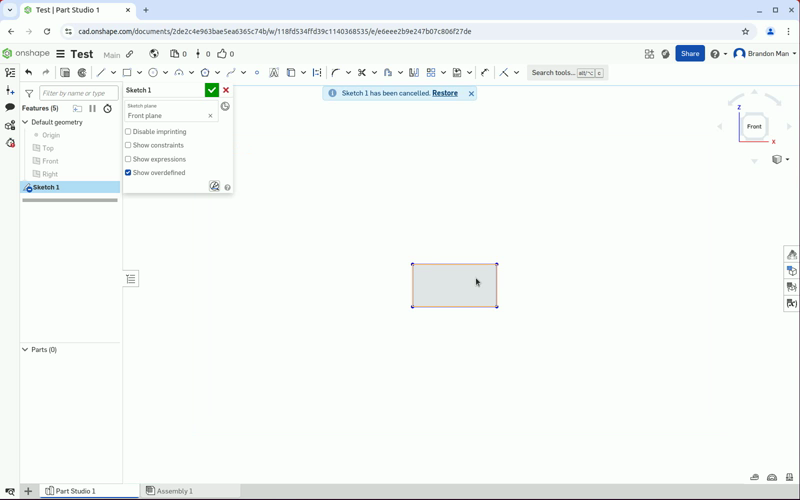
scroll(6)
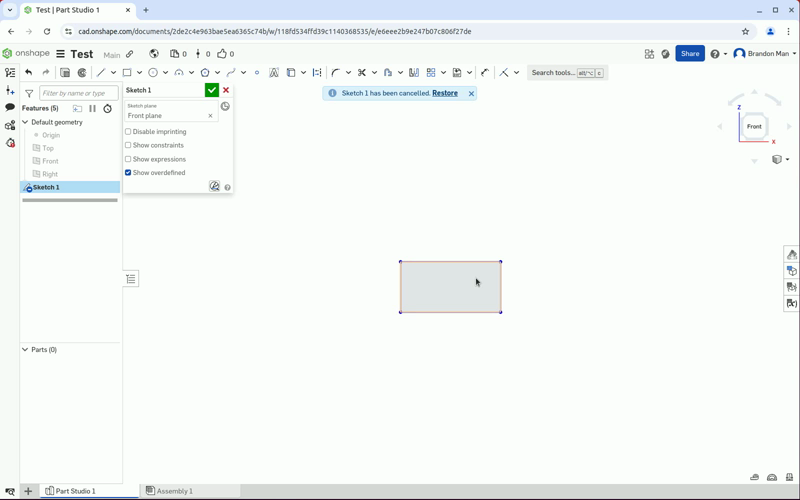
scroll(6)
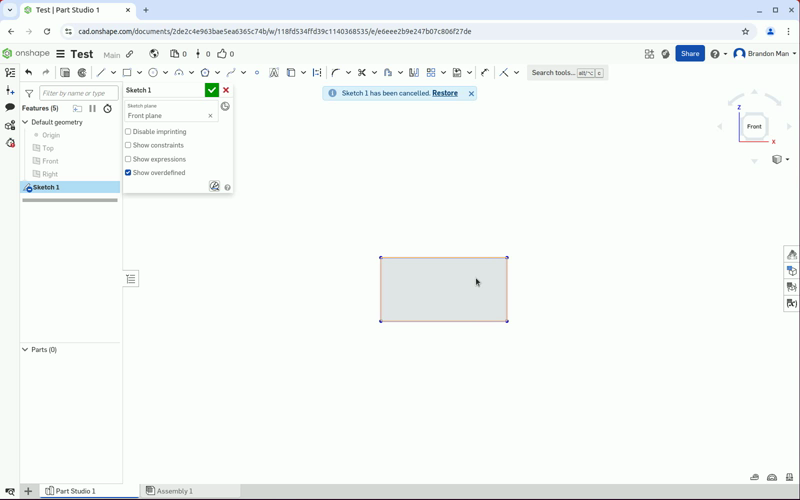
scroll(6)
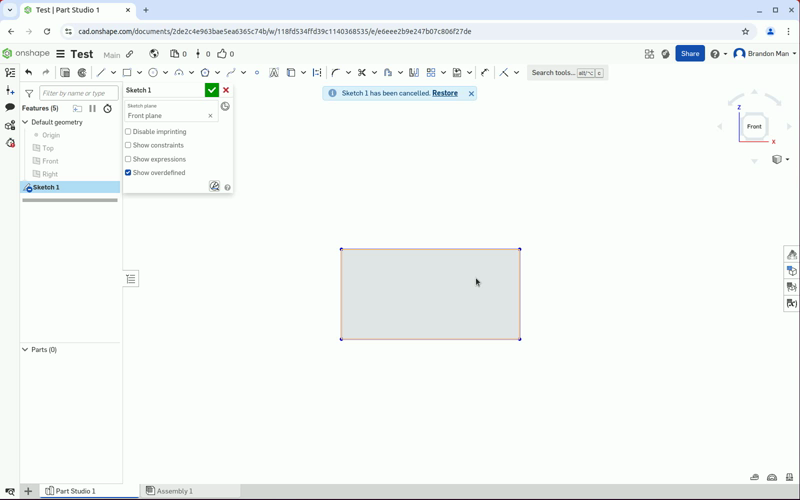
scroll(6)
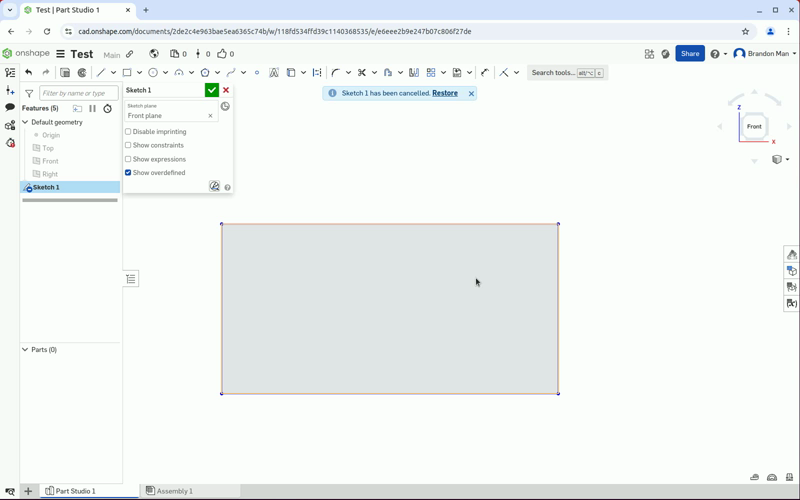
scroll(6)
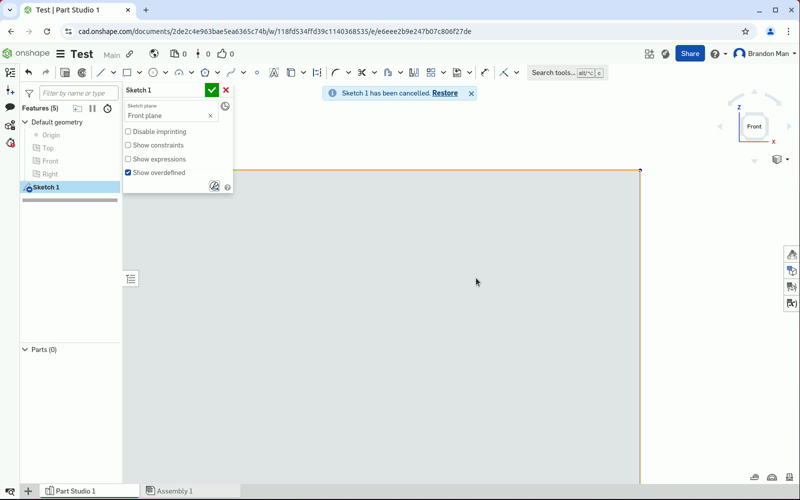
click(476, 277)
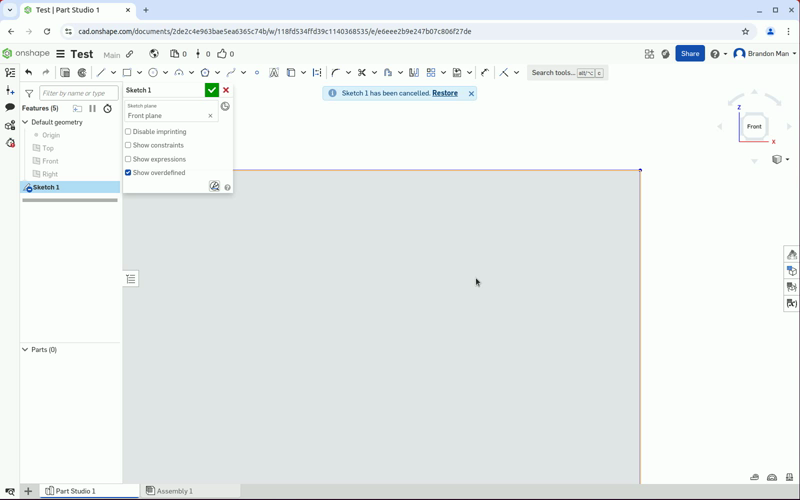
scroll(-6)
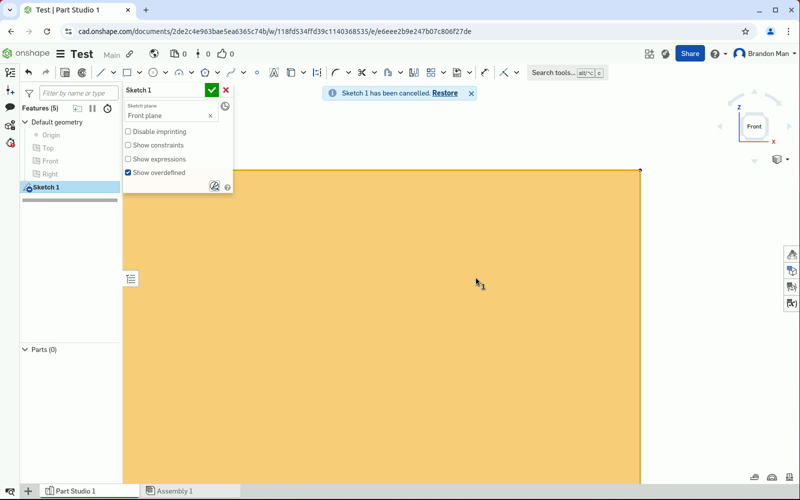
scroll(-6)
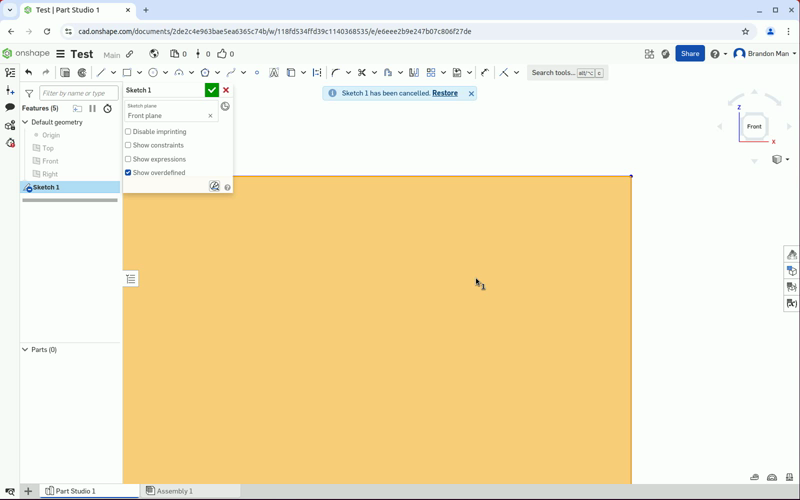
scroll(-6)
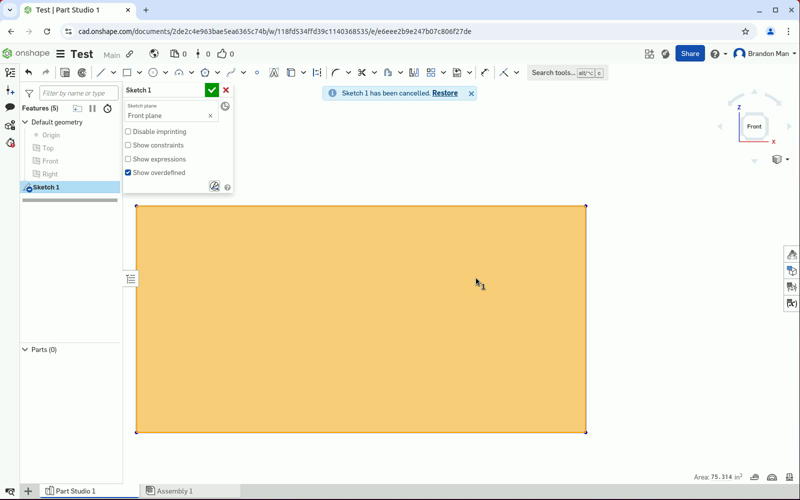
scroll(-6)
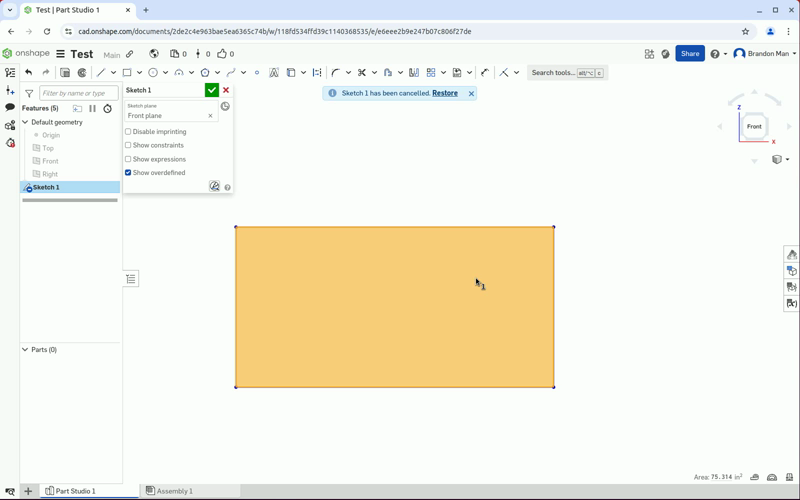
scroll(-6)
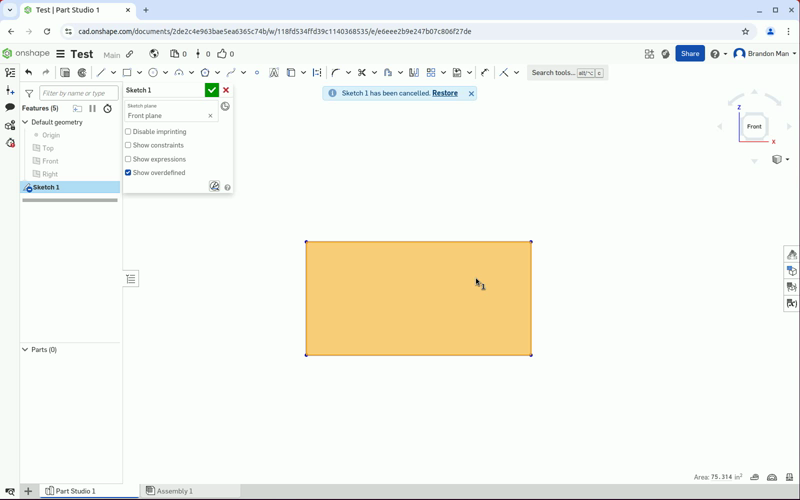
scroll(-6)
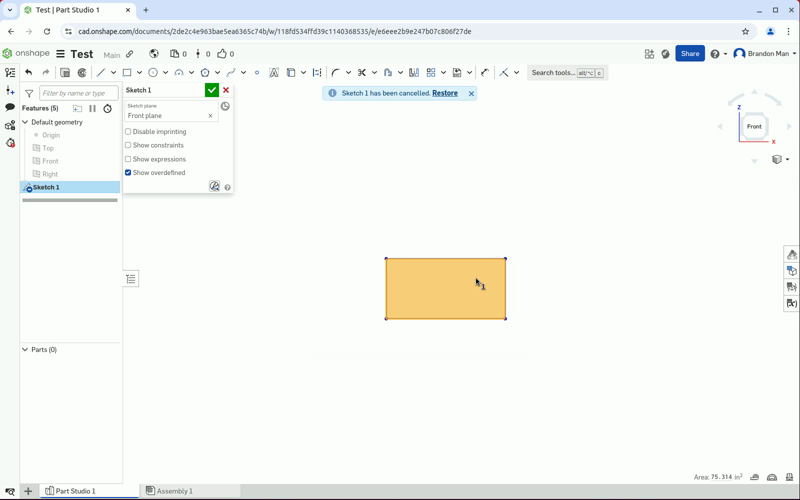
scroll(-6)
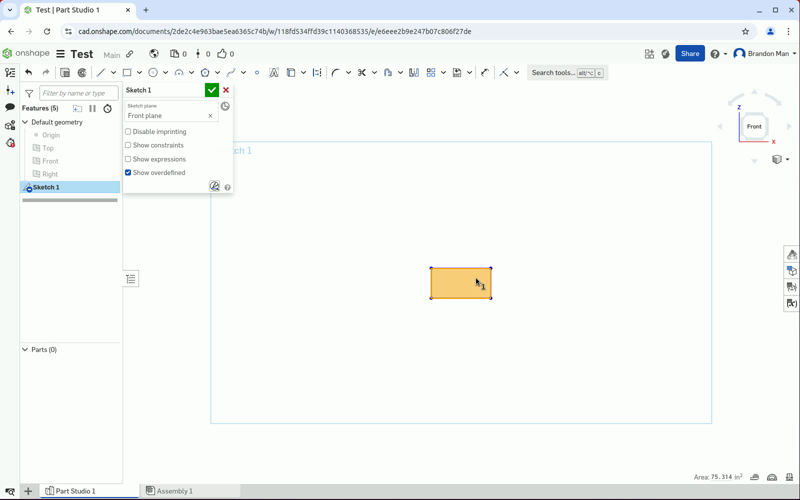
mouse_move(73, 352)
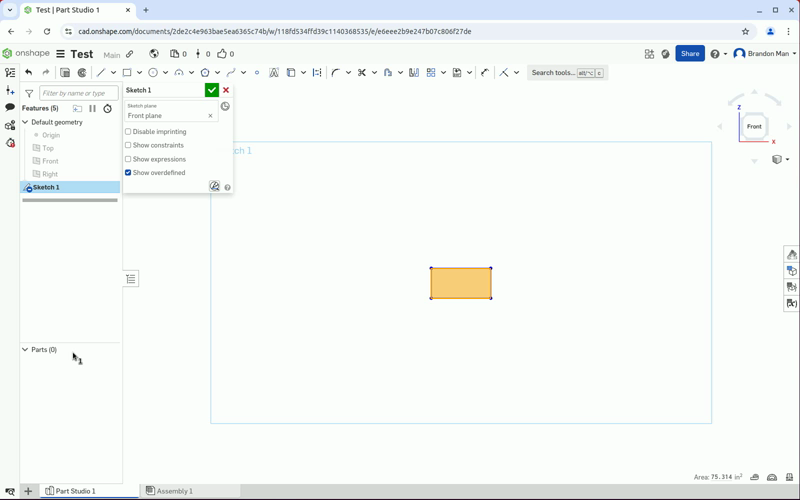
key(shift+y)
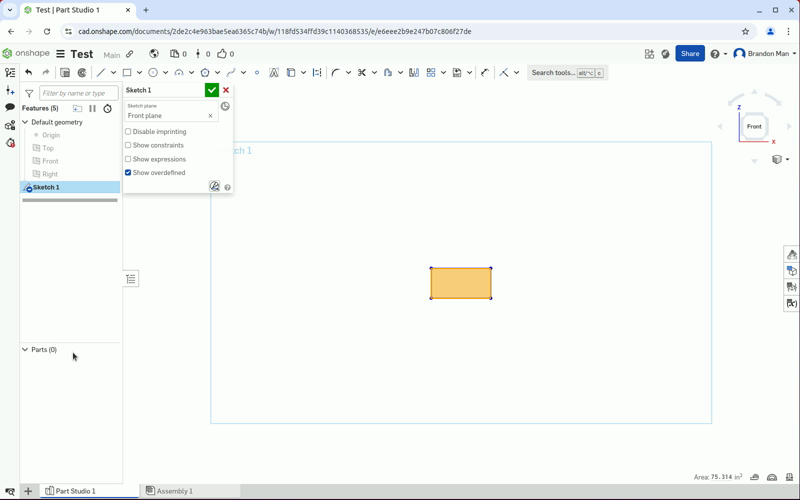
key(shift+e)
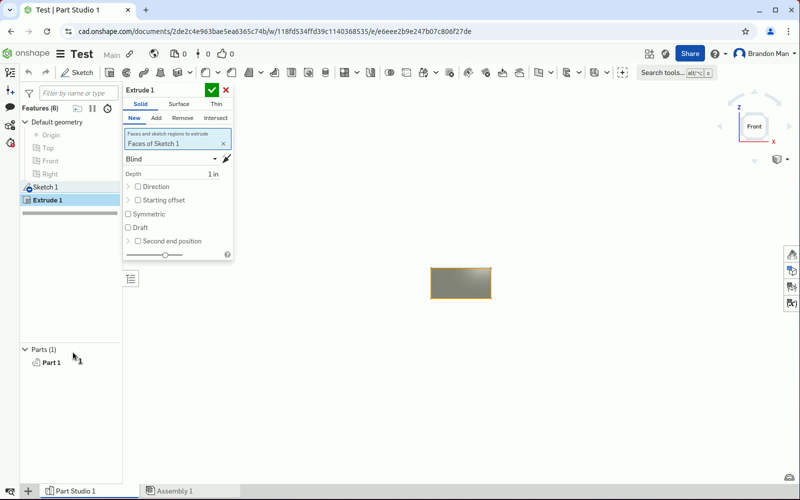
mouse_move(143, 106)
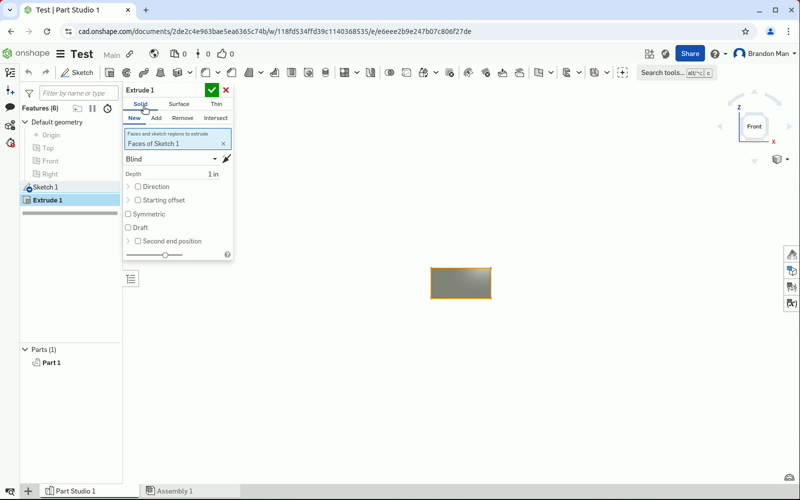
click(143, 106)
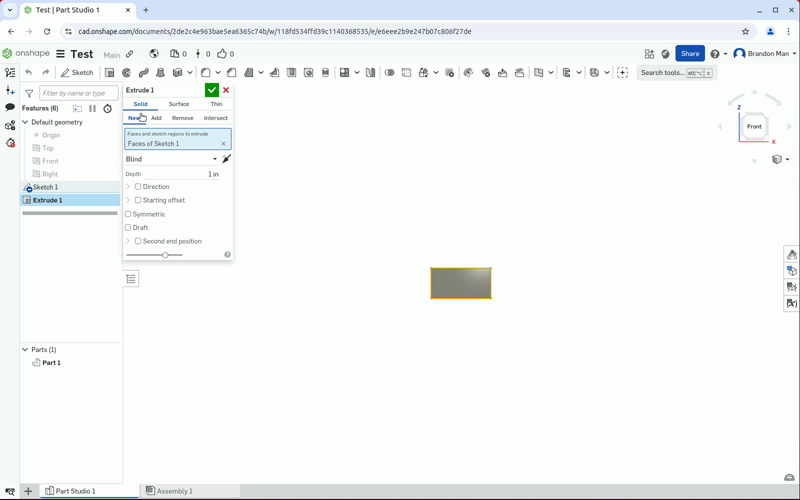
mouse_move(137, 120)
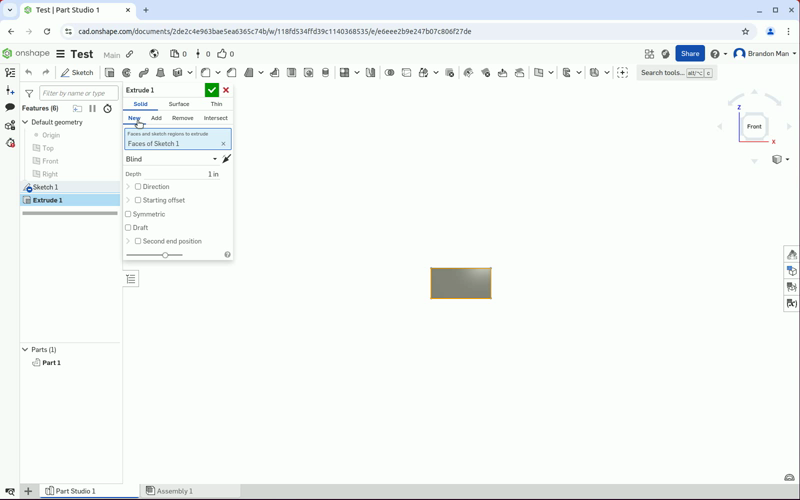
click(137, 120)
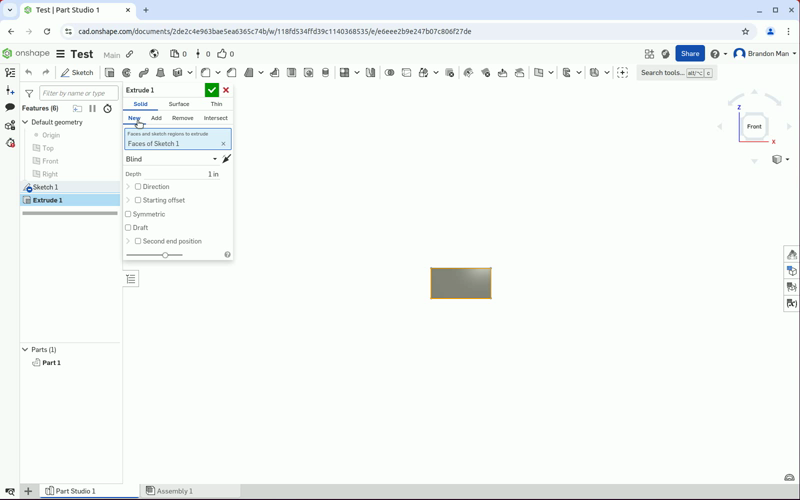
key(tab, 4)
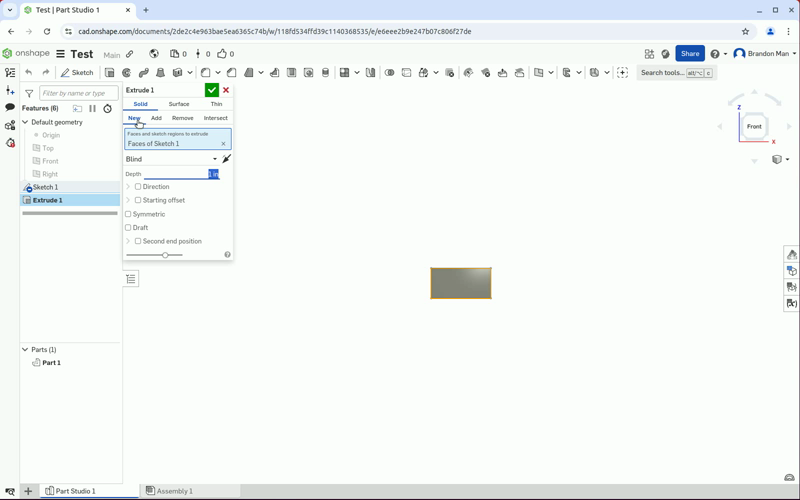
text(5.055)
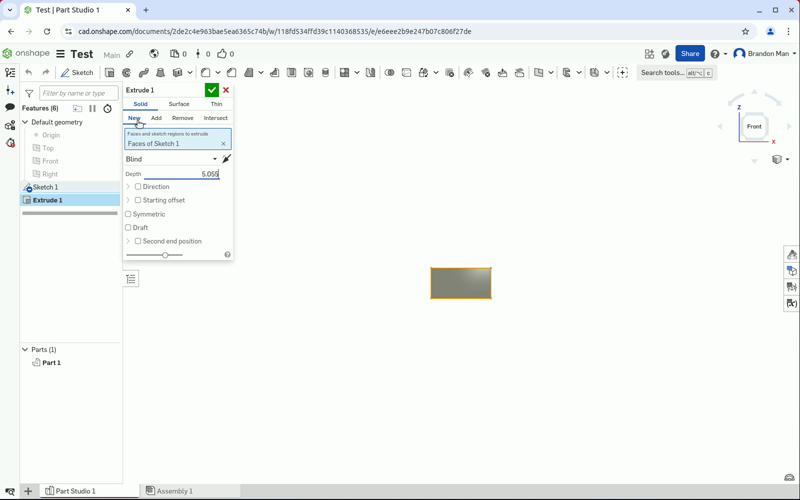
key(enter)
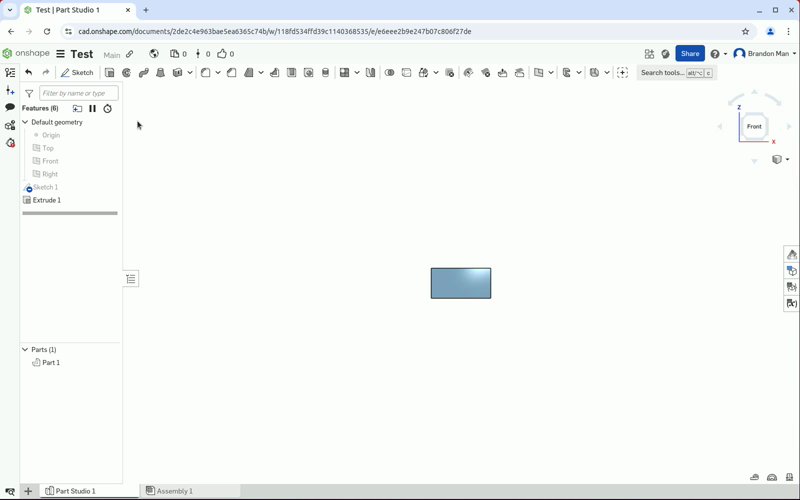
key(shift+h)
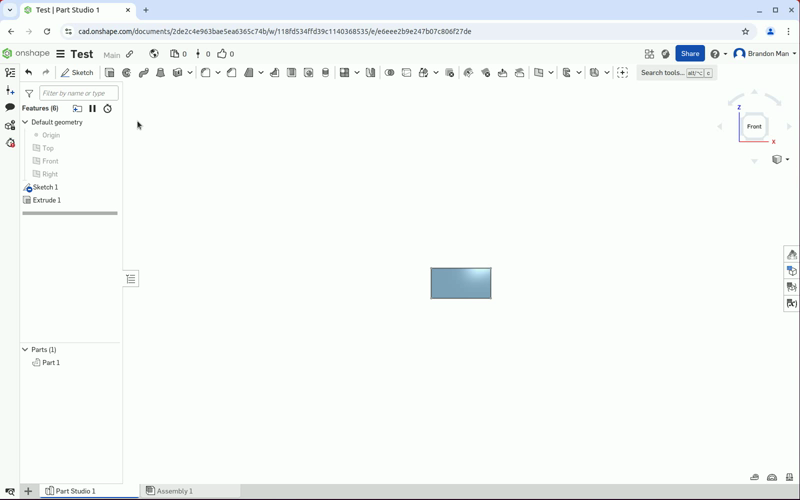
key(shift+h)
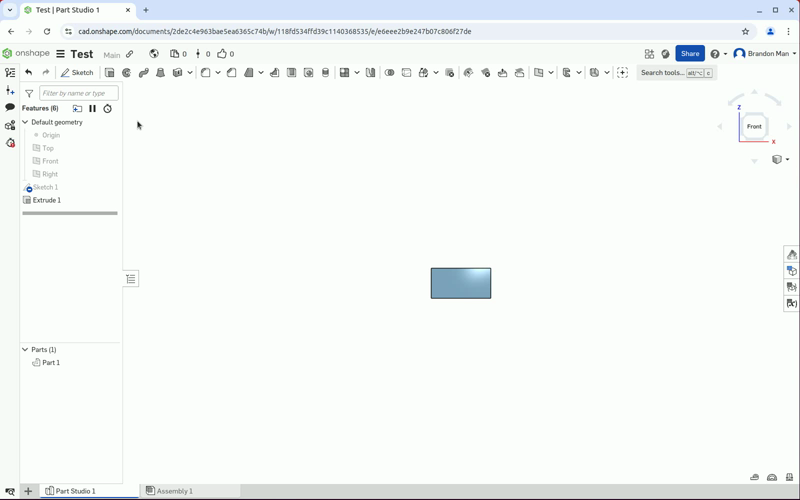
mouse_move(73, 189)
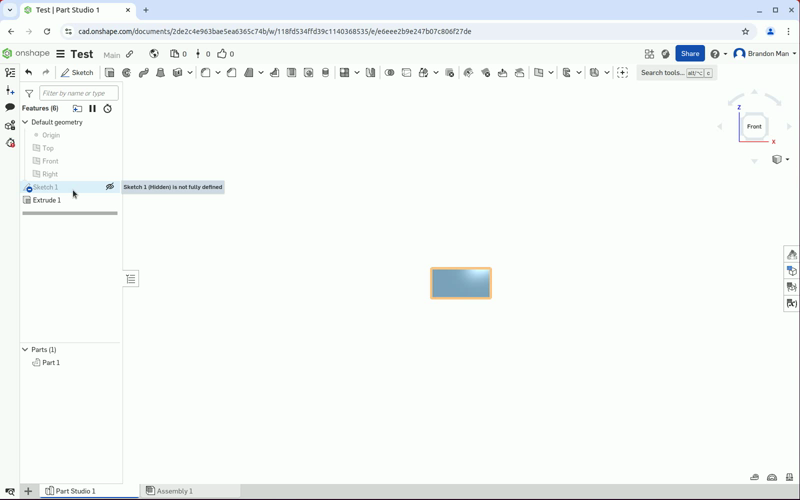
click(73, 189)
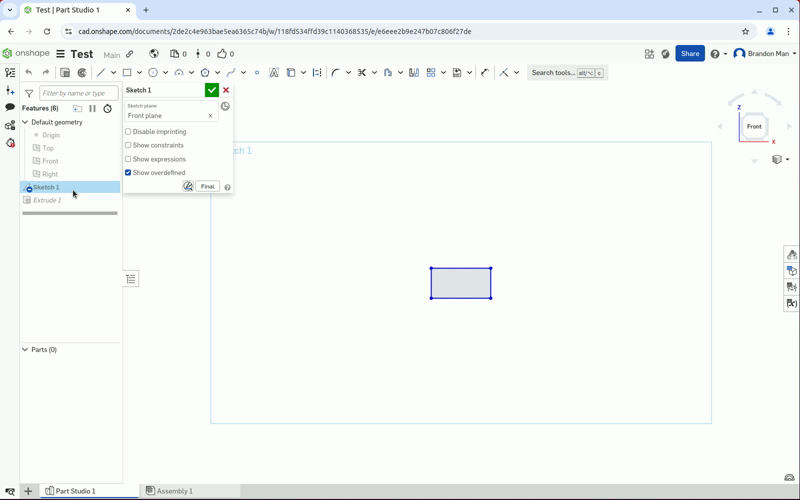
mouse_move(229, 92)
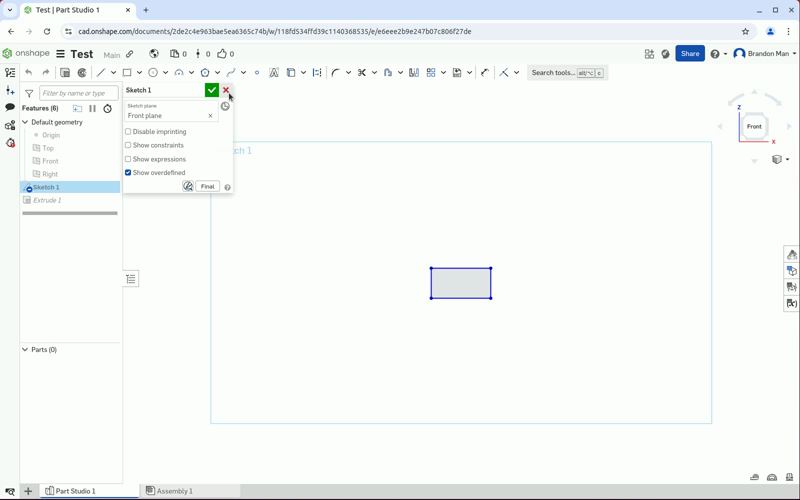
click(229, 92)
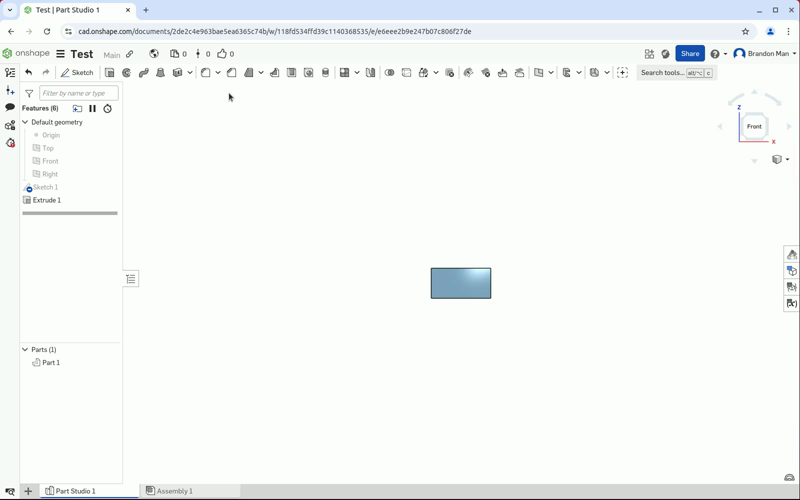
mouse_move(541, 75)
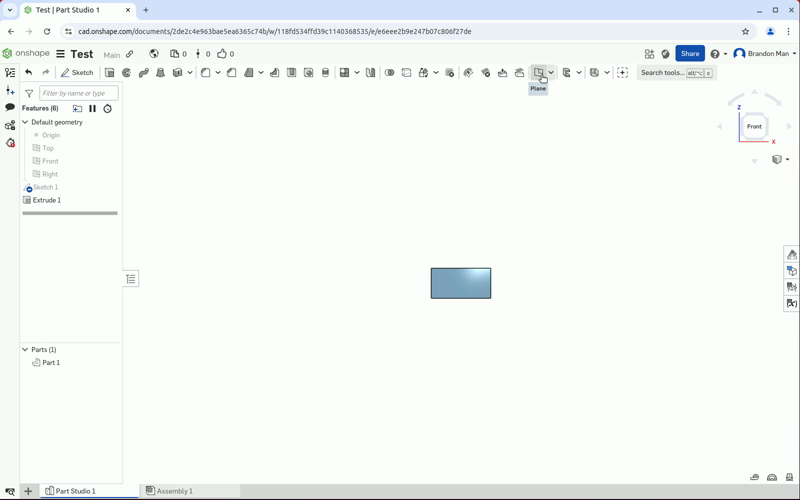
click(541, 75)
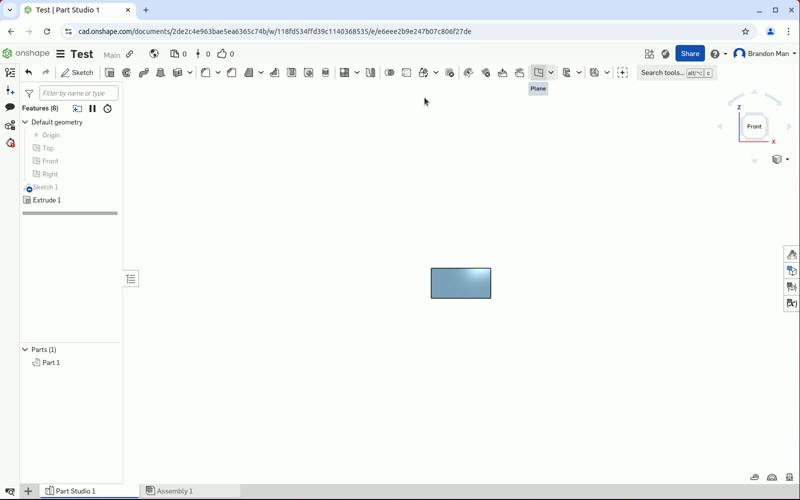
mouse_move(73, 163)
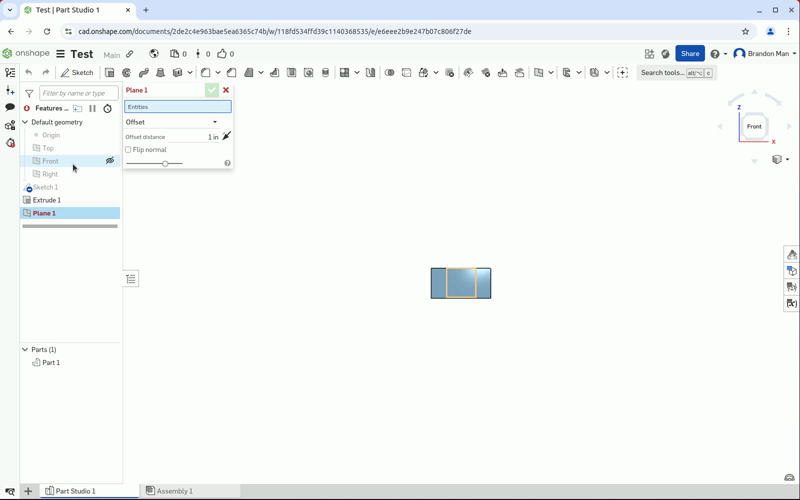
click(73, 163)
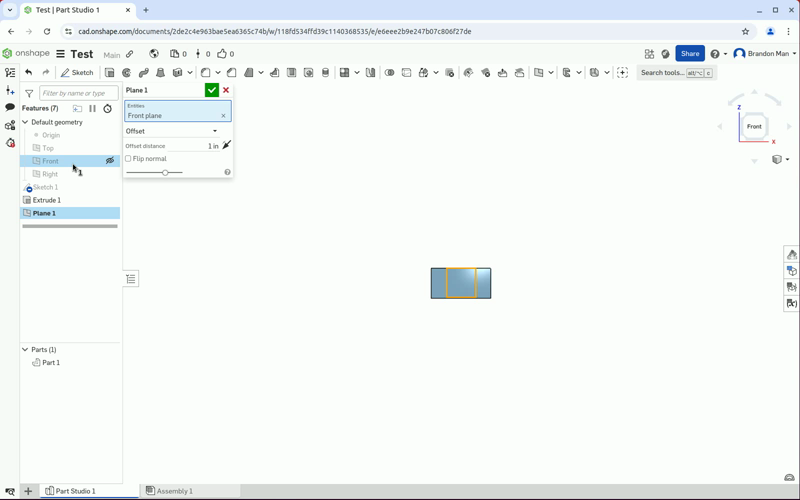
key(tab, 2)
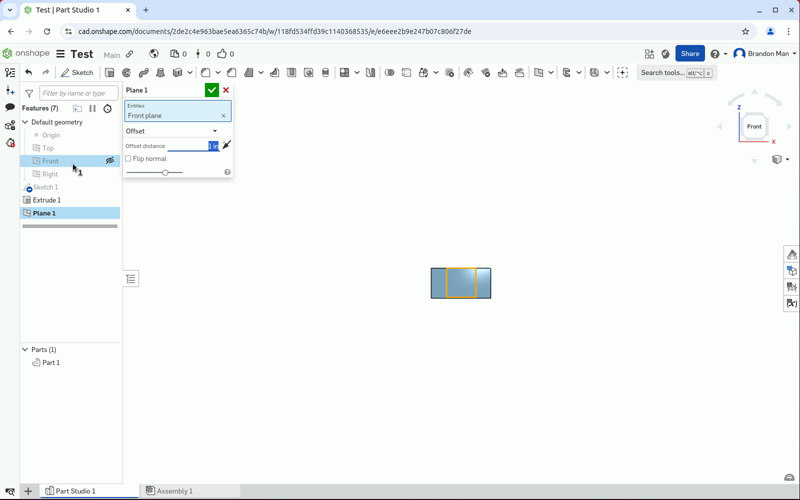
text(5.053)
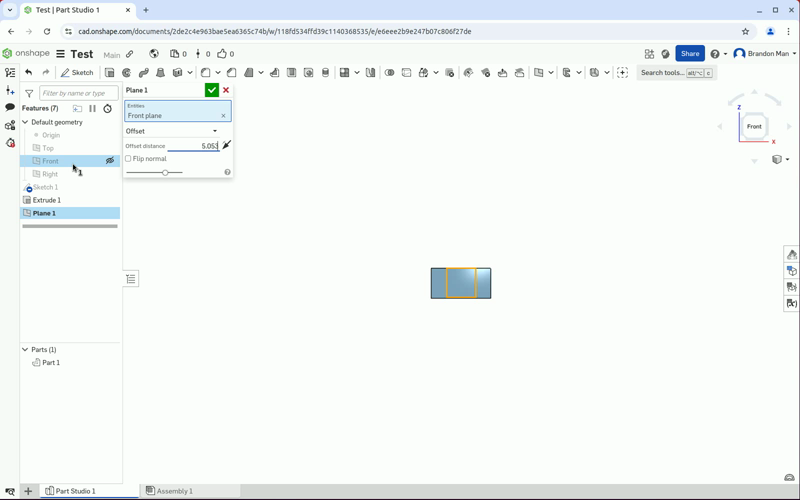
key(enter, 2)
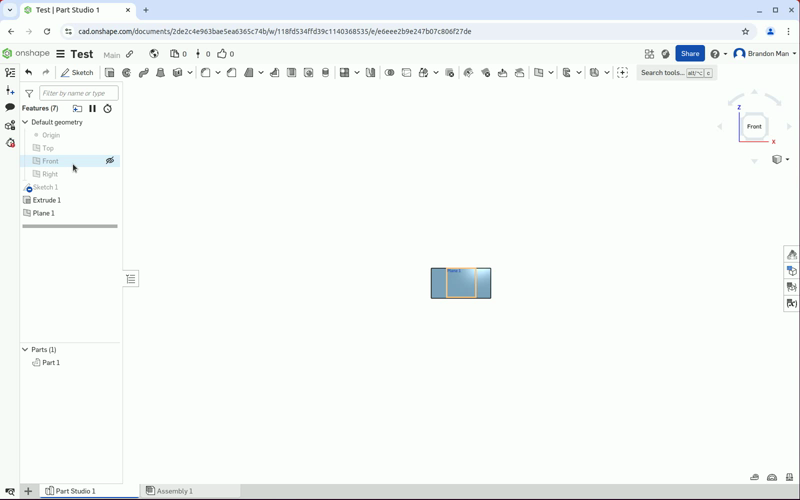
key(shift+s)
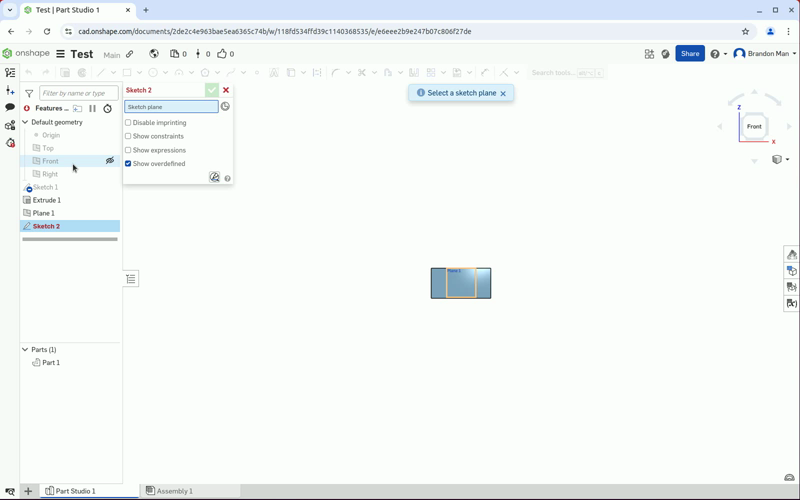
mouse_move(73, 215)
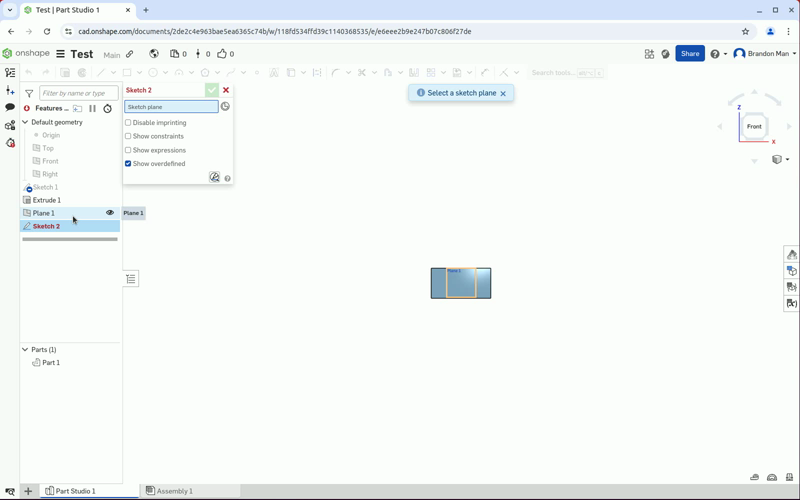
click(73, 215)
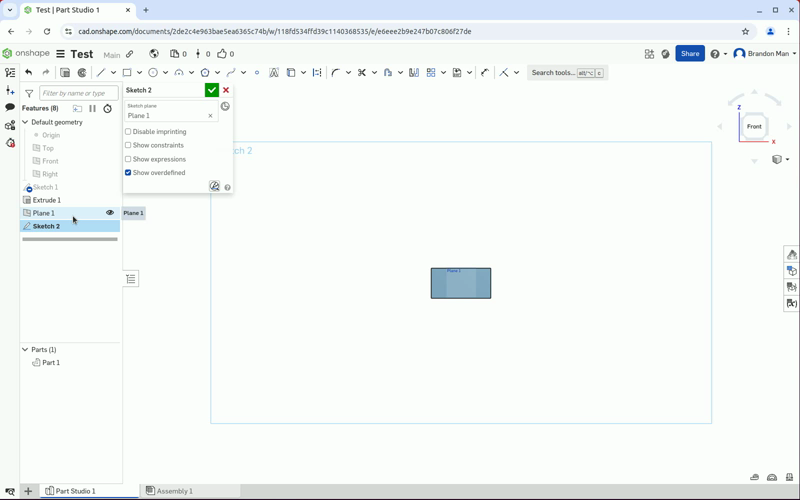
mouse_move(73, 352)
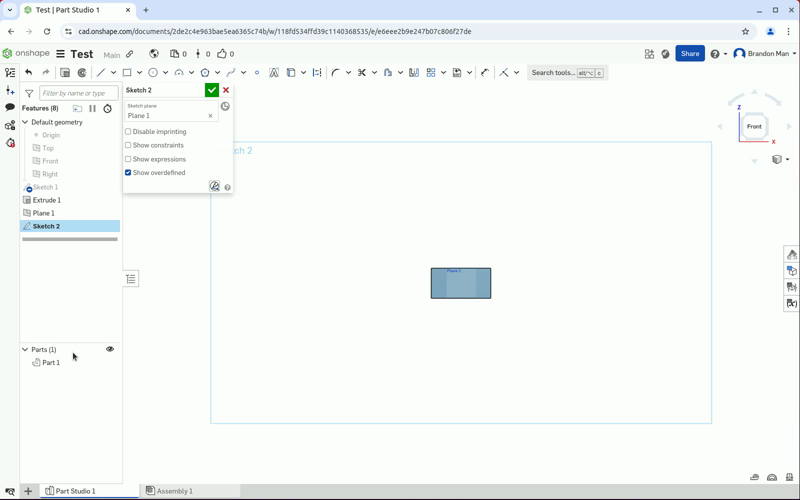
key(y)
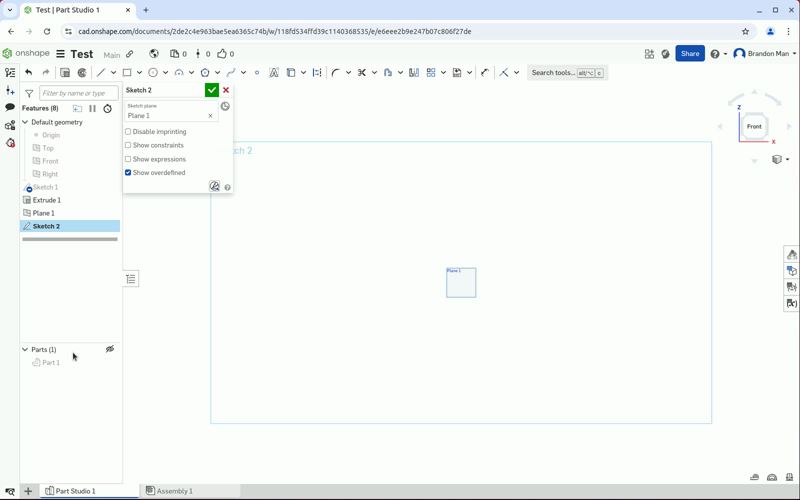
key(l)
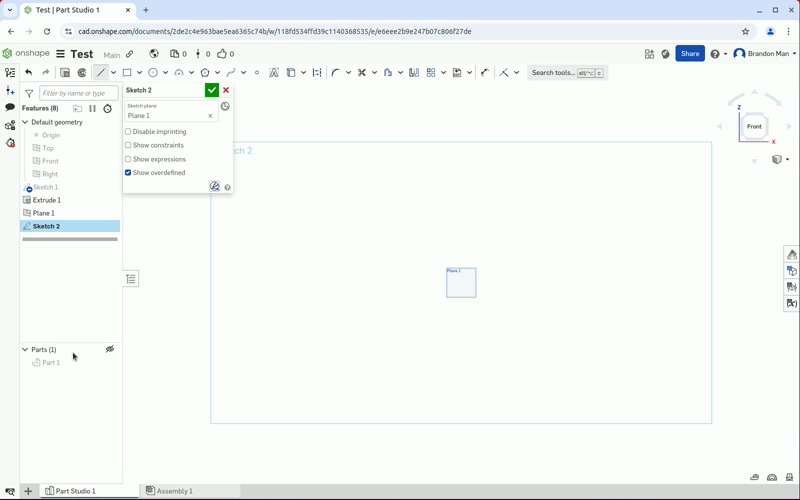
key_down(shift)
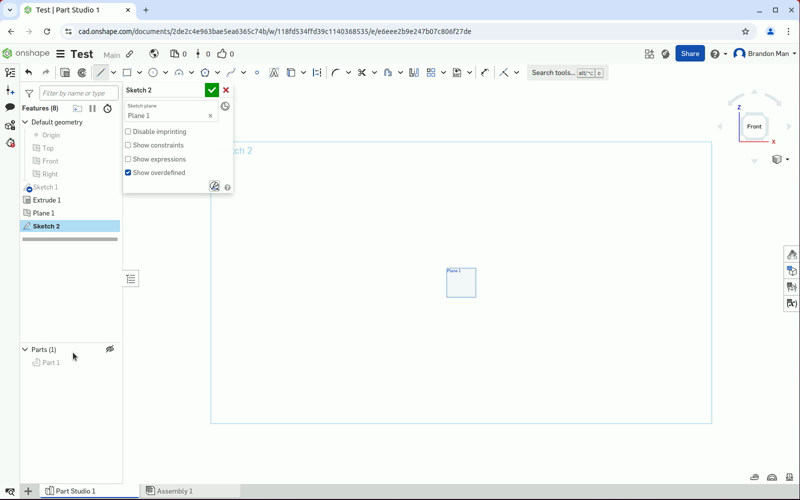
mouse_move(439, 292)
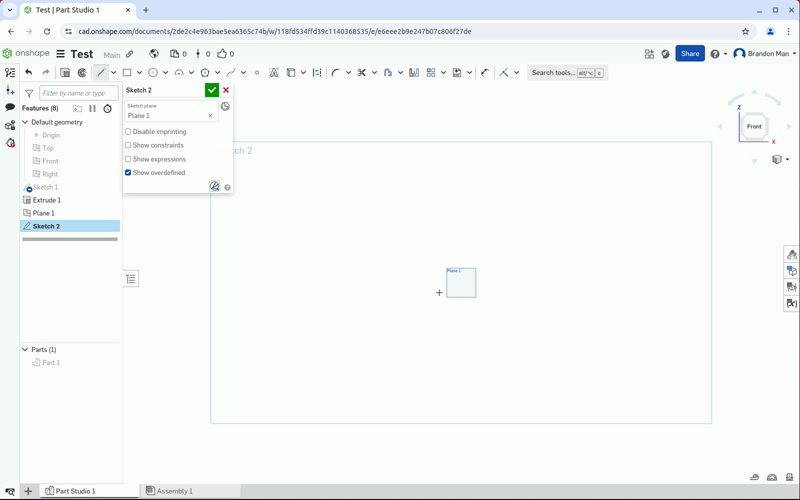
click(439, 292)
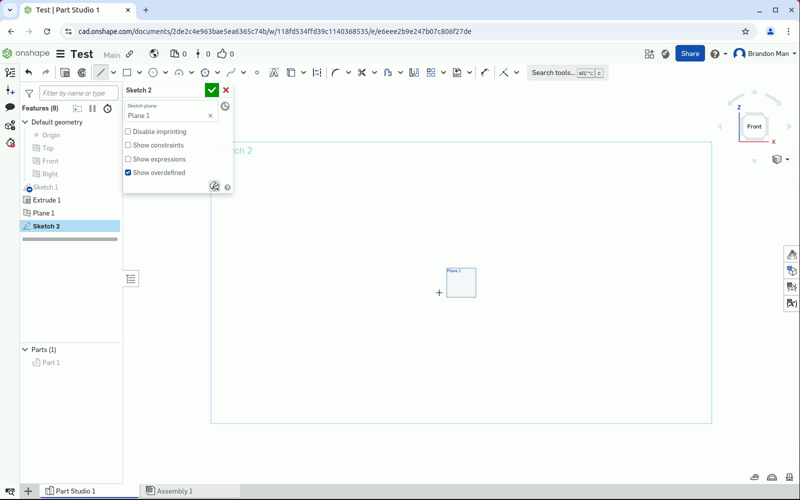
key_up(shift)
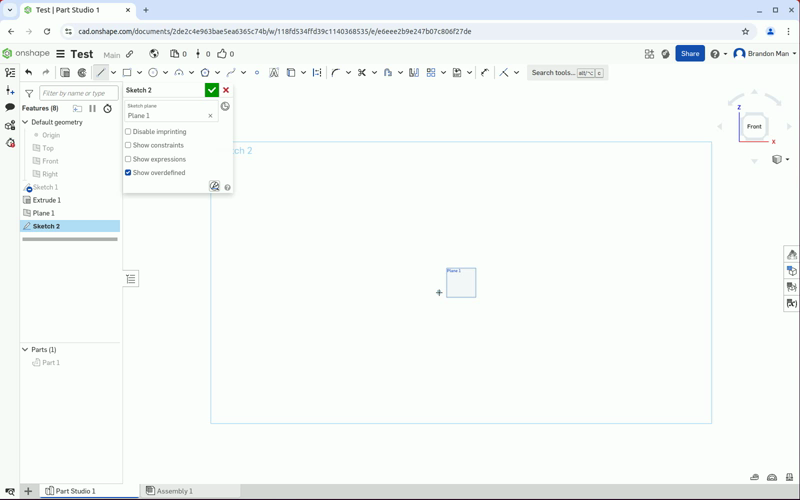
key_down(shift)
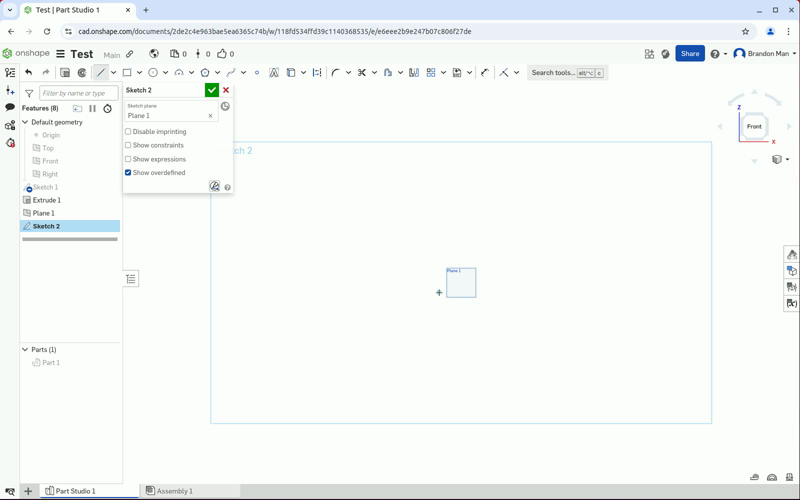
mouse_move(469, 292)
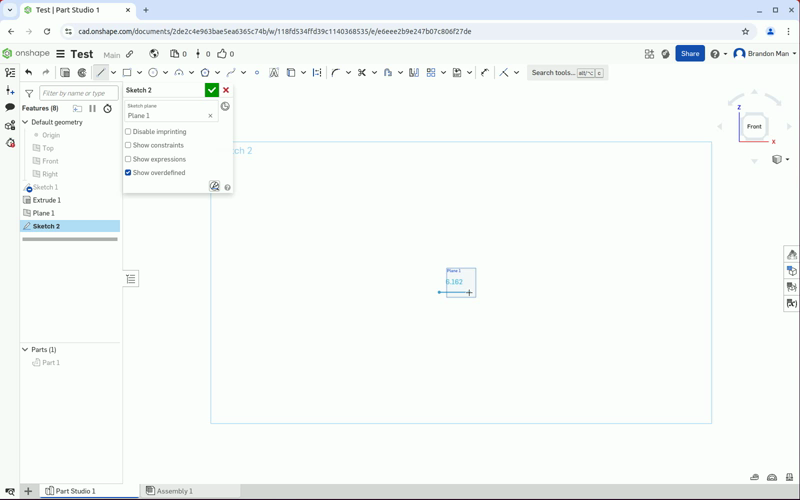
mouse_move(490, 292)
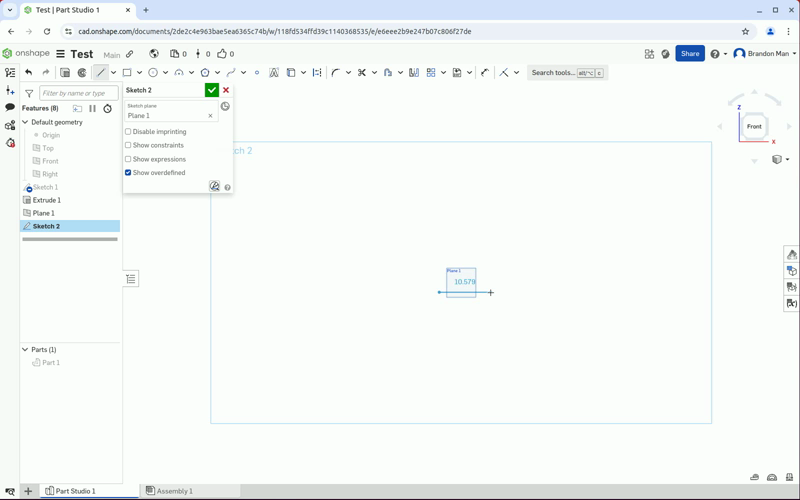
click(490, 292)
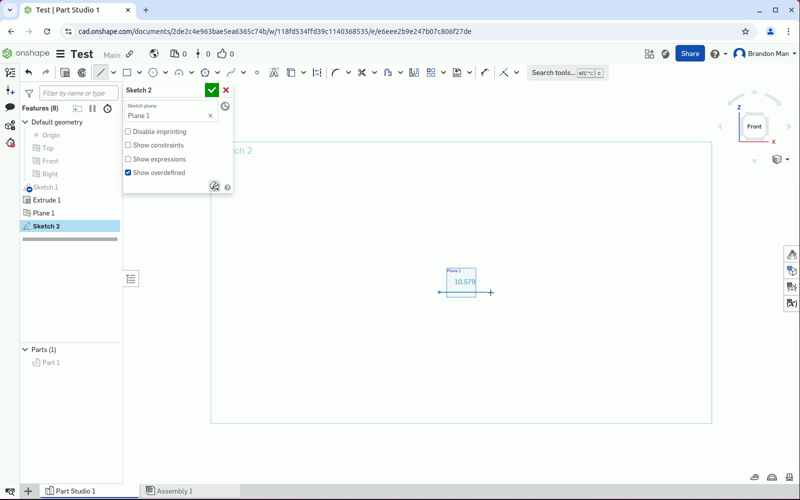
key_up(shift)
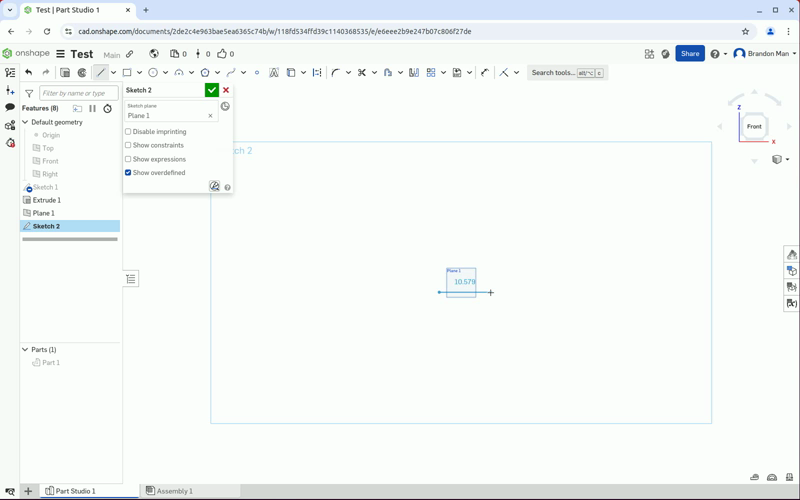
key_down(shift)
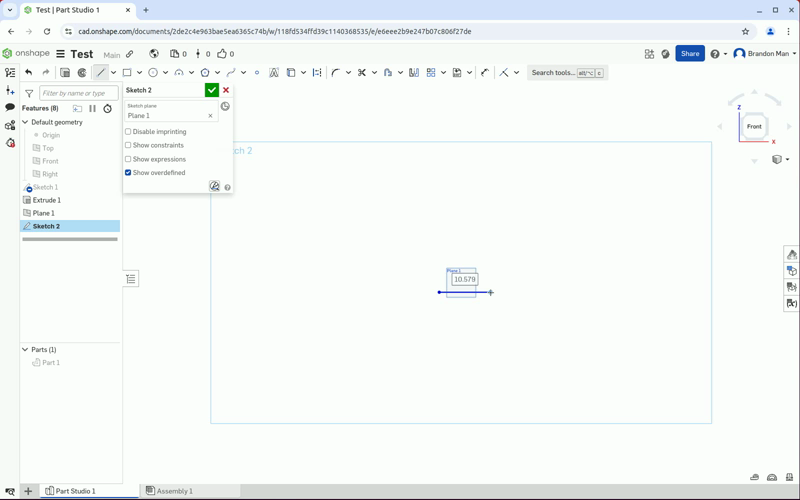
mouse_move(520, 292)
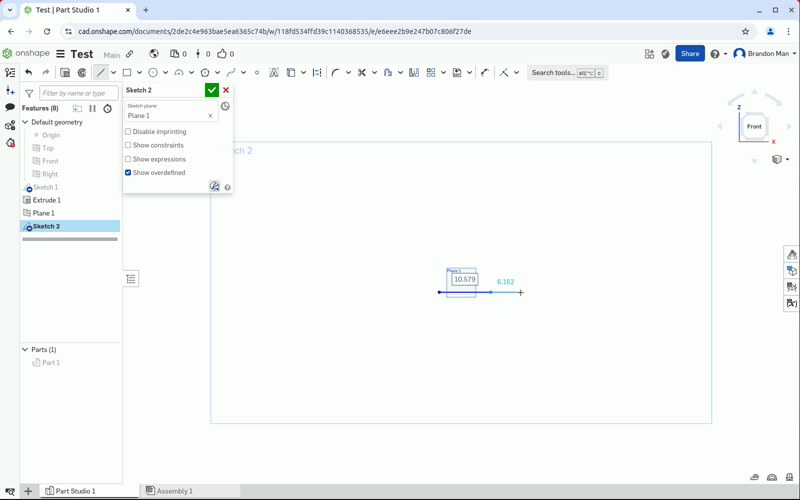
mouse_move(490, 270)
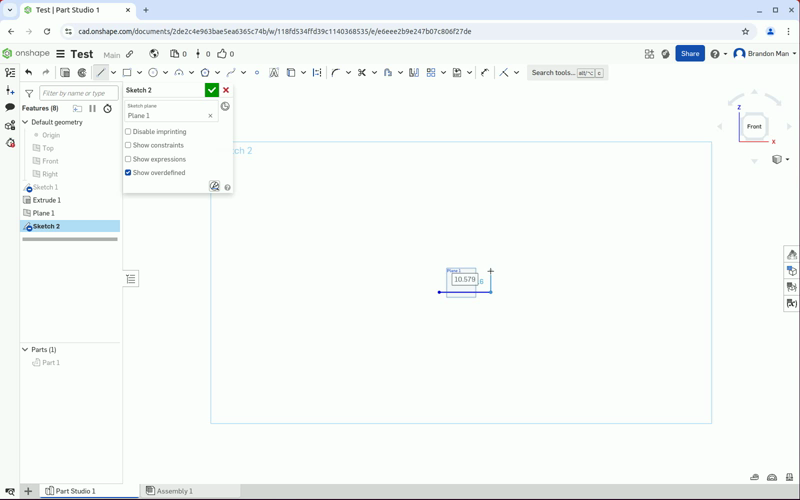
click(490, 270)
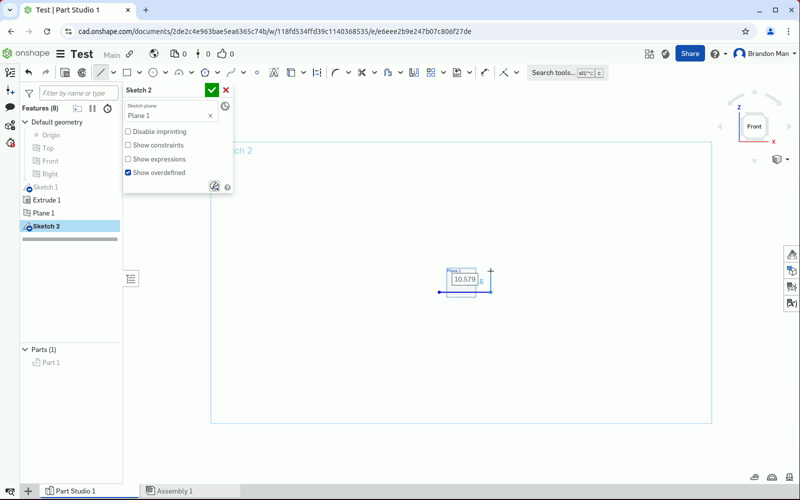
key_up(shift)
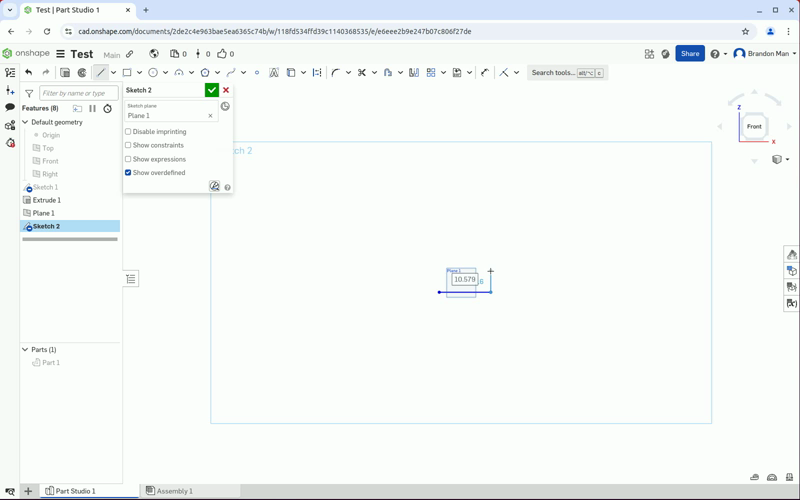
key_down(shift)
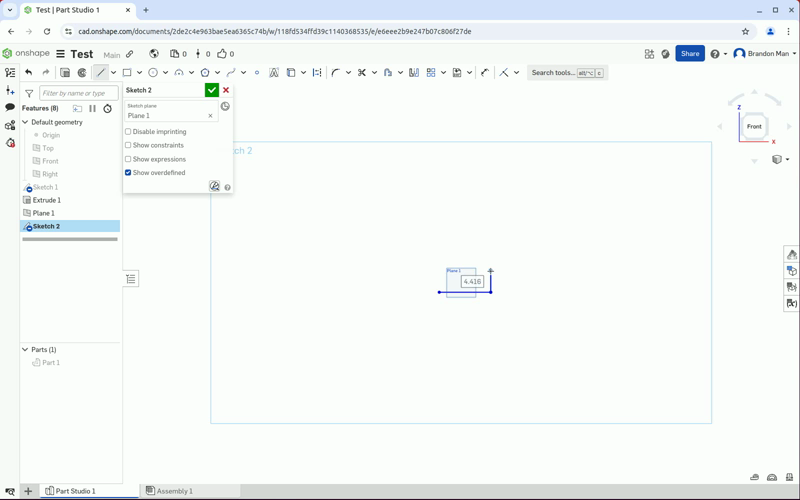
mouse_move(520, 270)
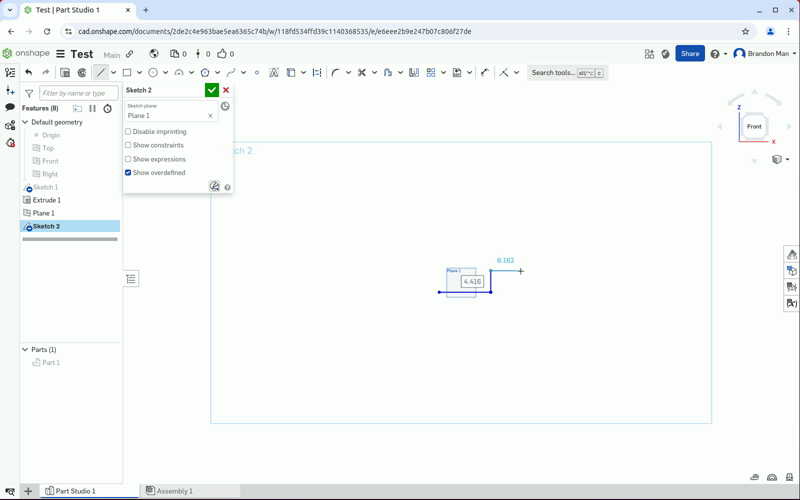
mouse_move(439, 270)
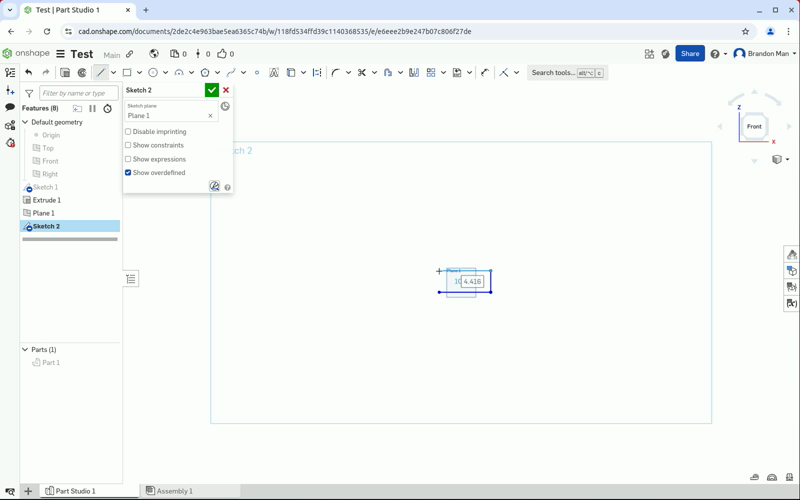
click(439, 270)
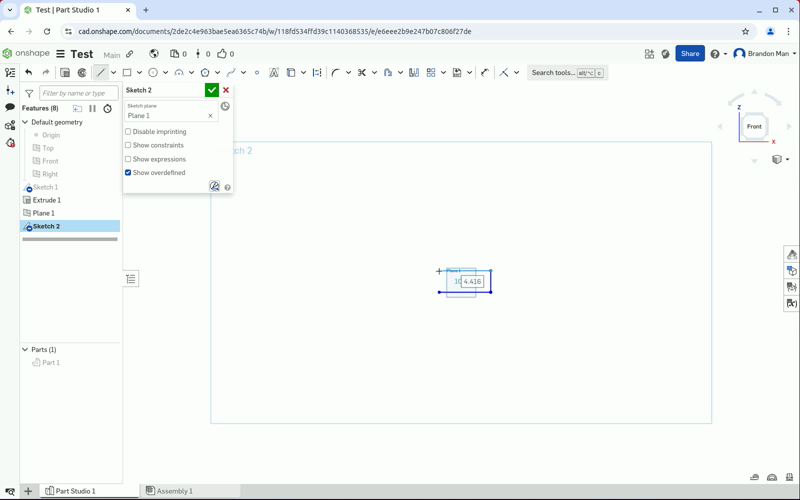
key_up(shift)
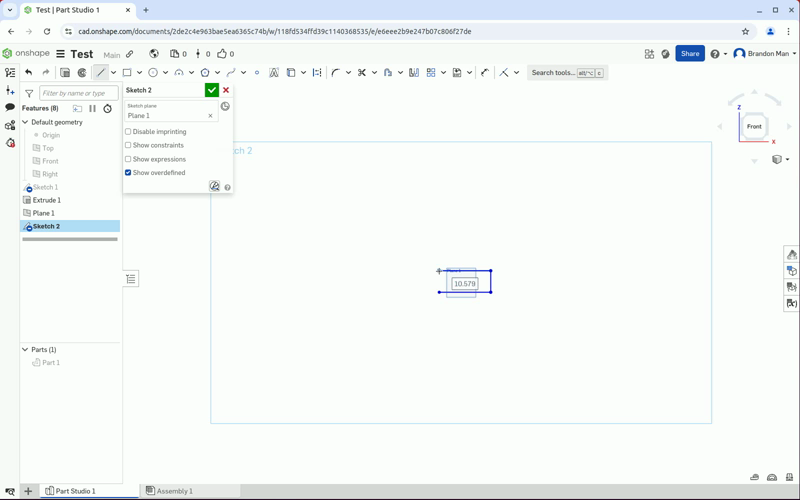
mouse_move(469, 270)
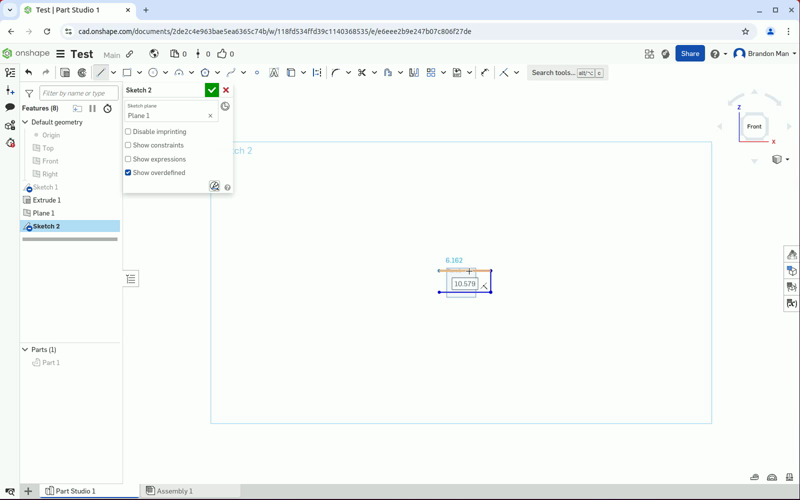
key_down(shift)
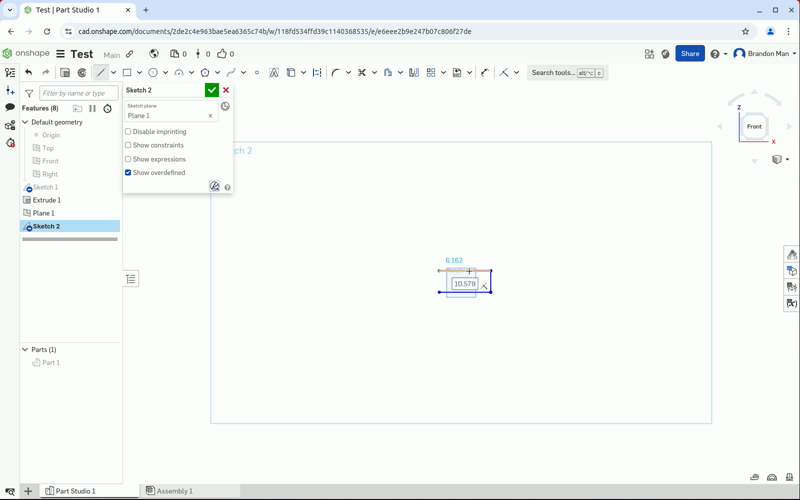
mouse_move(439, 292)
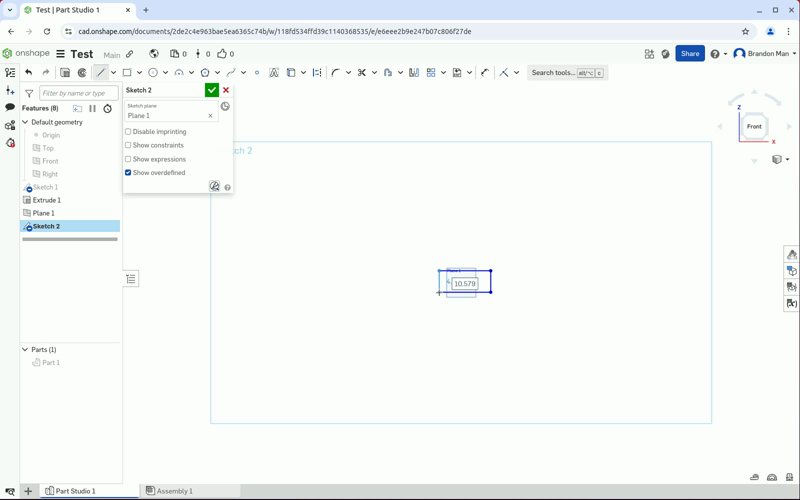
key_up(shift)
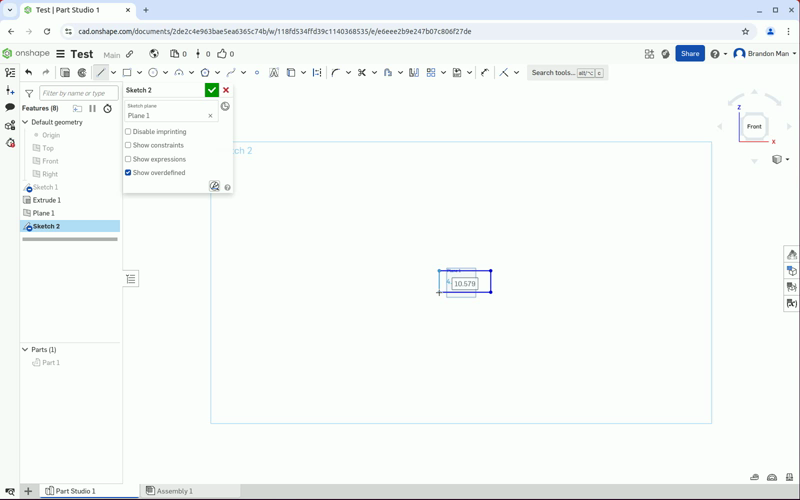
click(439, 292)
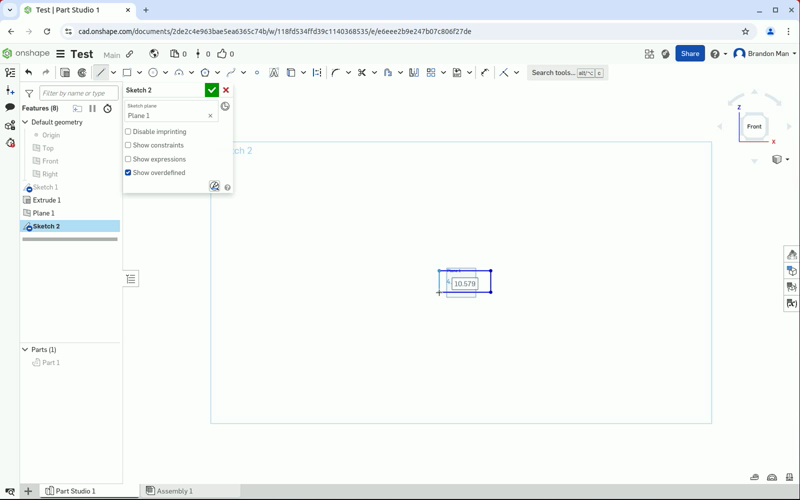
key(esc)
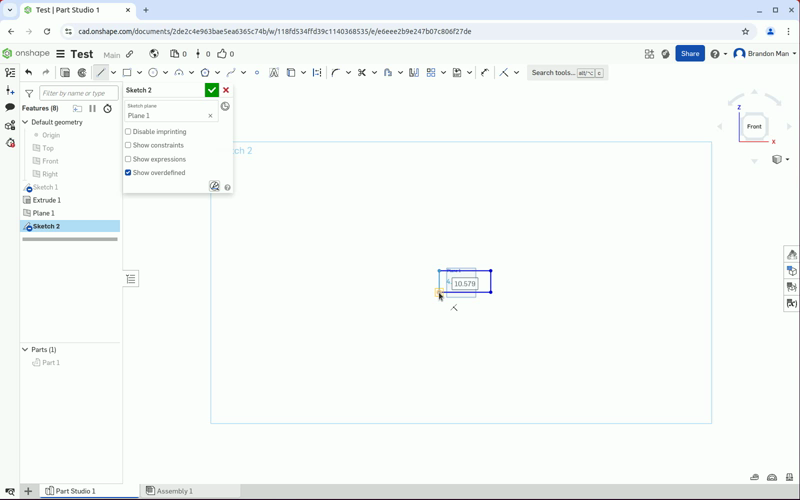
mouse_move(454, 284)
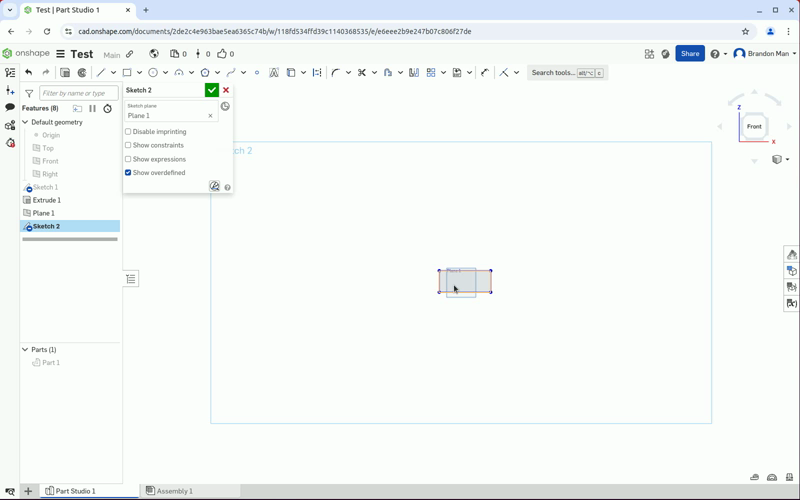
scroll(6)
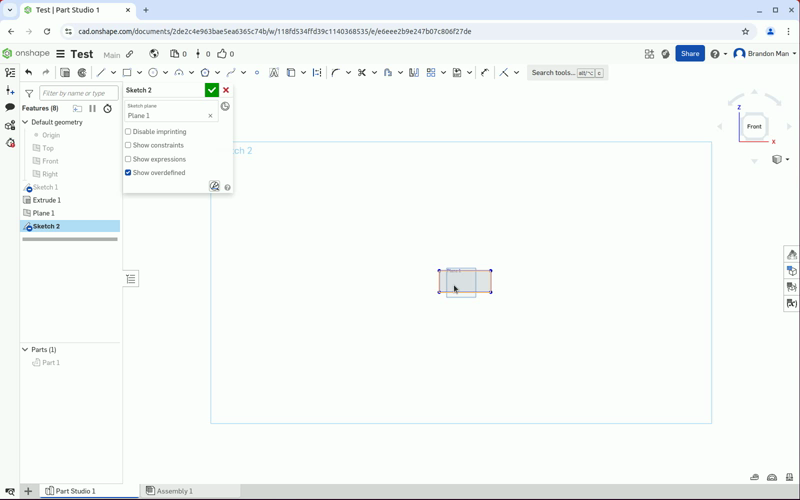
scroll(6)
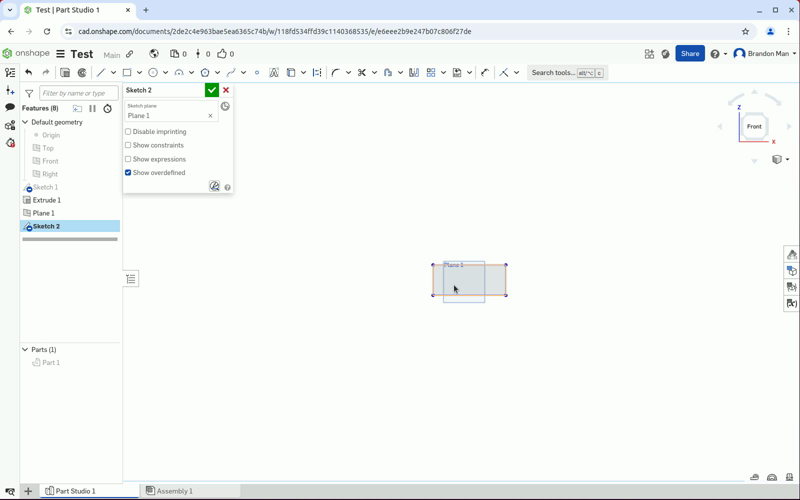
scroll(6)
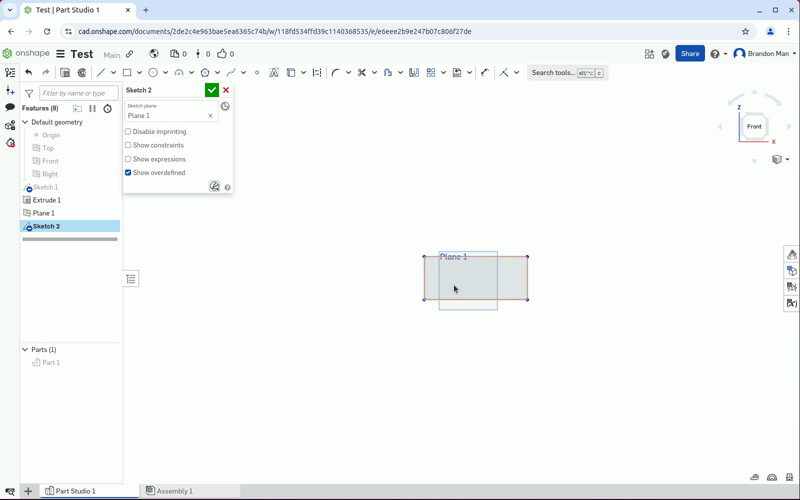
scroll(6)
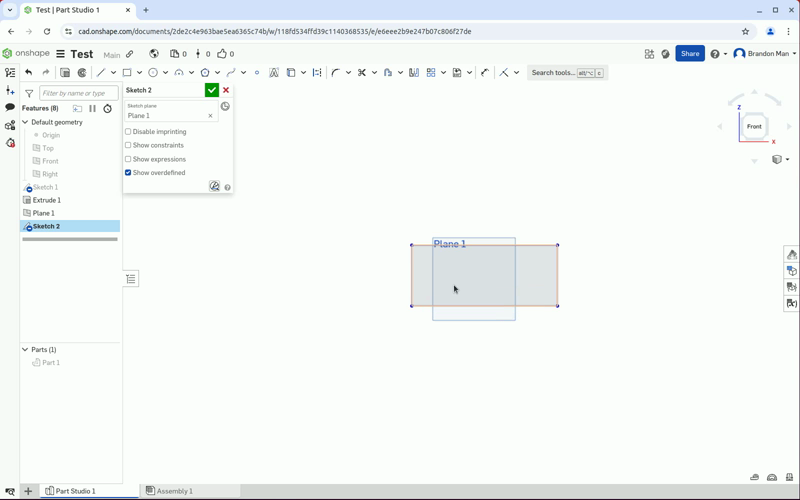
scroll(6)
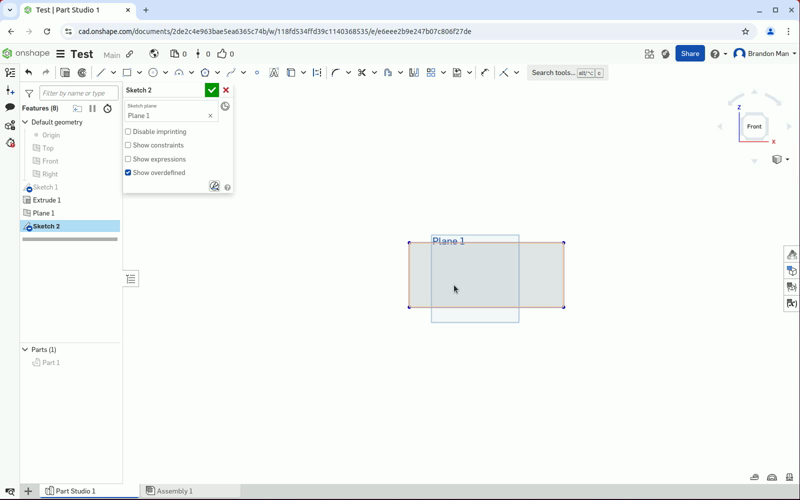
scroll(6)
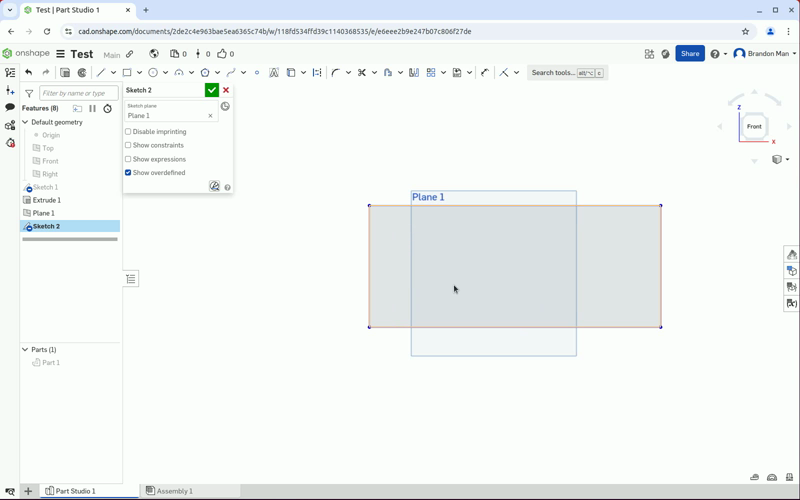
scroll(6)
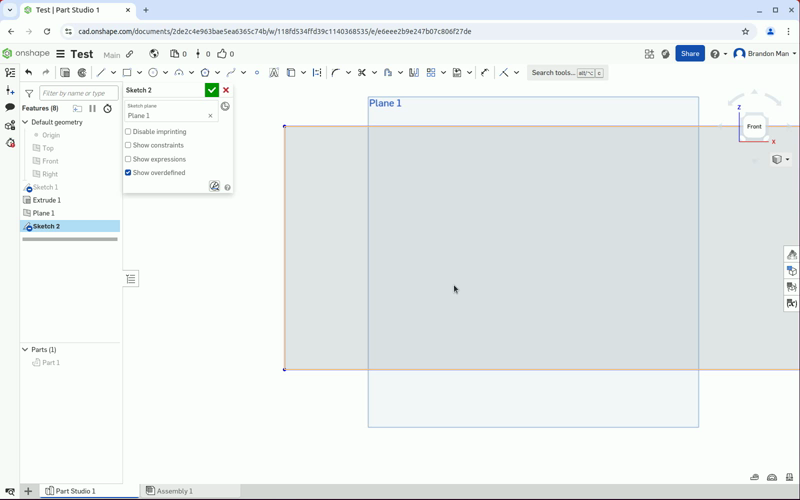
click(454, 284)
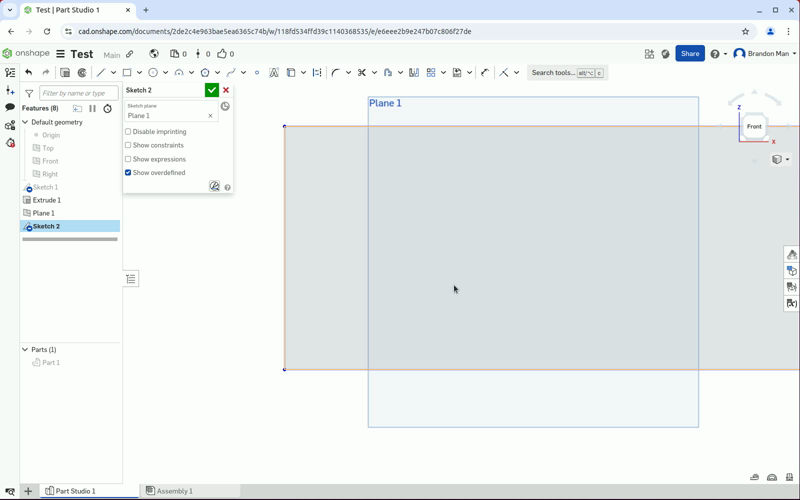
scroll(-6)
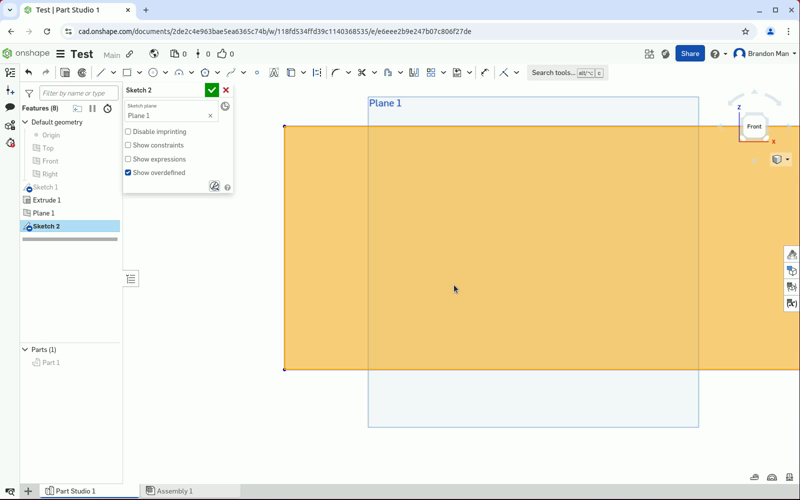
scroll(-6)
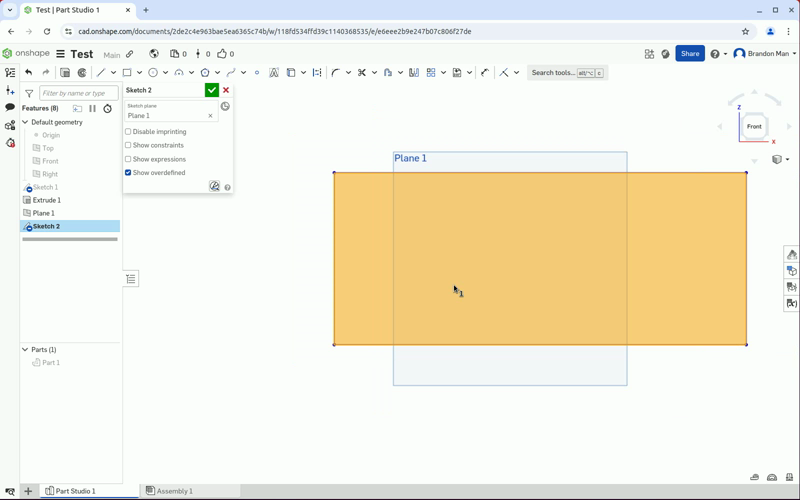
scroll(-6)
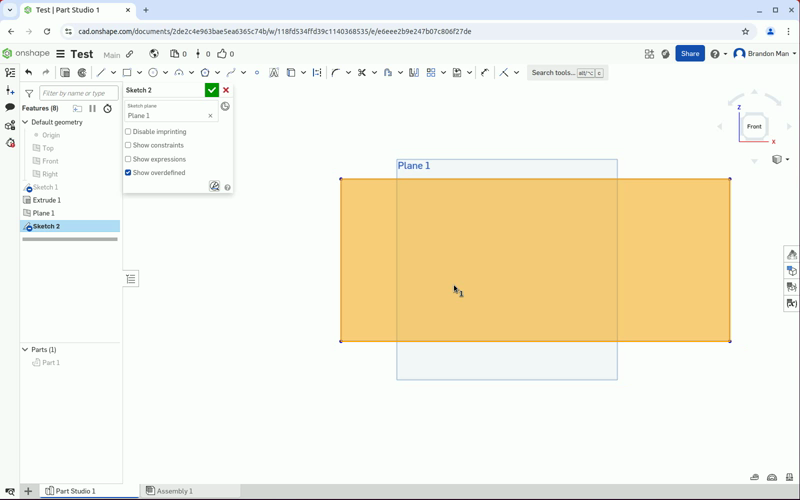
scroll(-6)
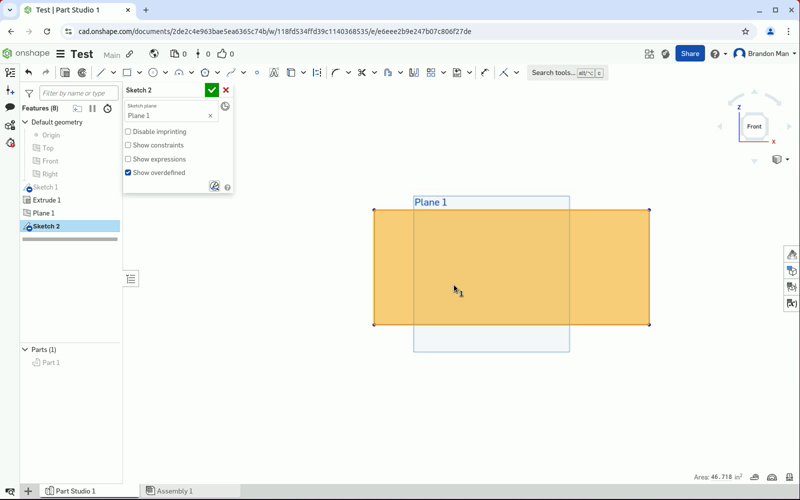
scroll(-6)
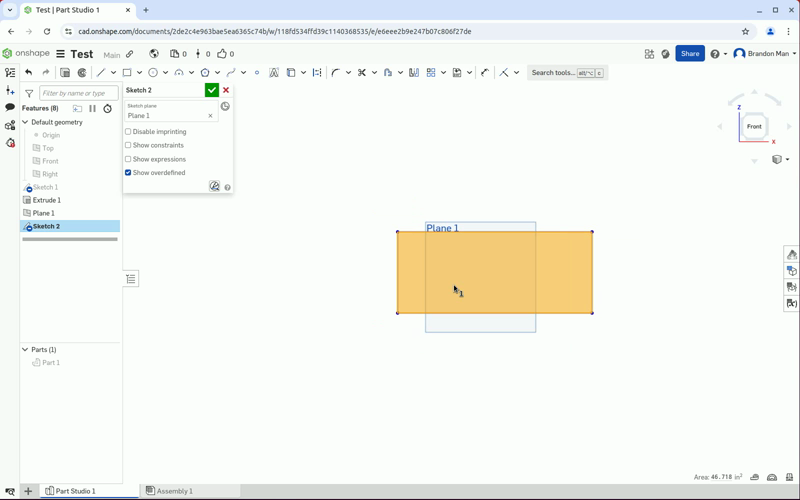
scroll(-6)
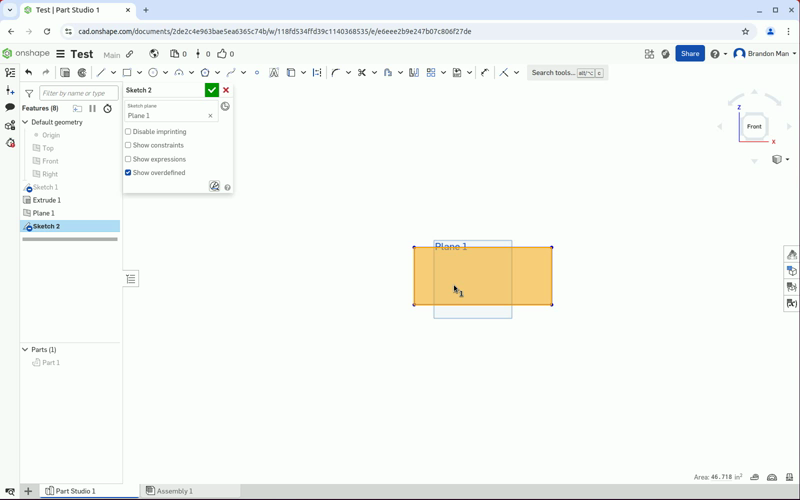
scroll(-6)
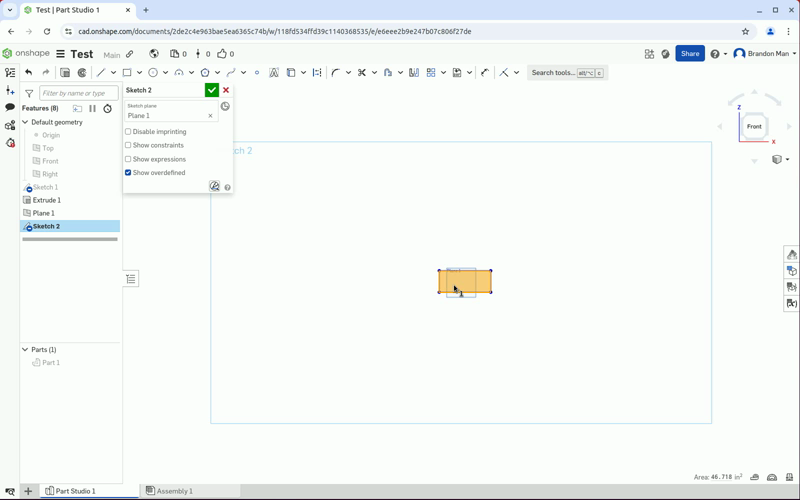
mouse_move(73, 352)
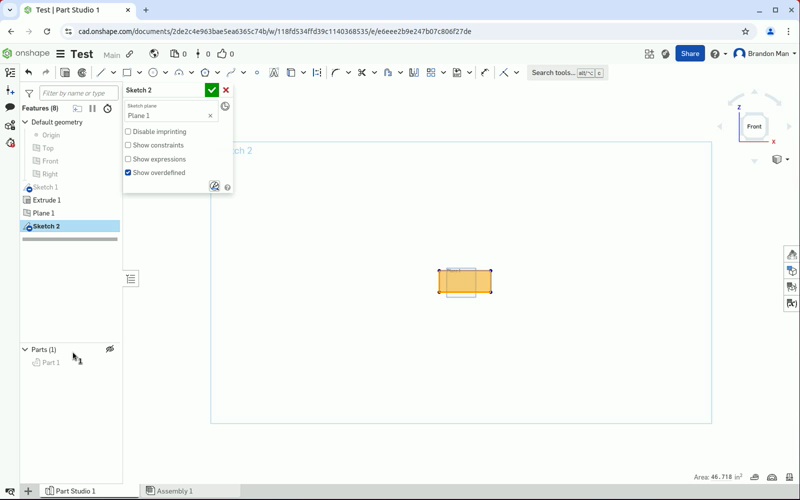
key(shift+y)
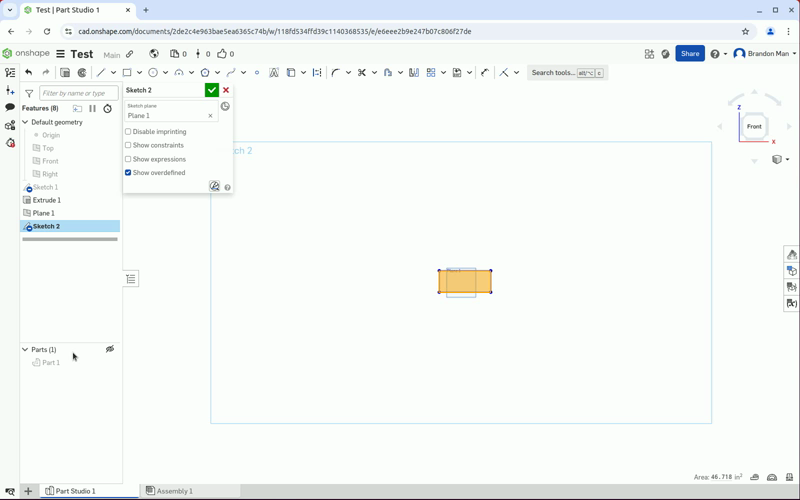
key(shift+e)
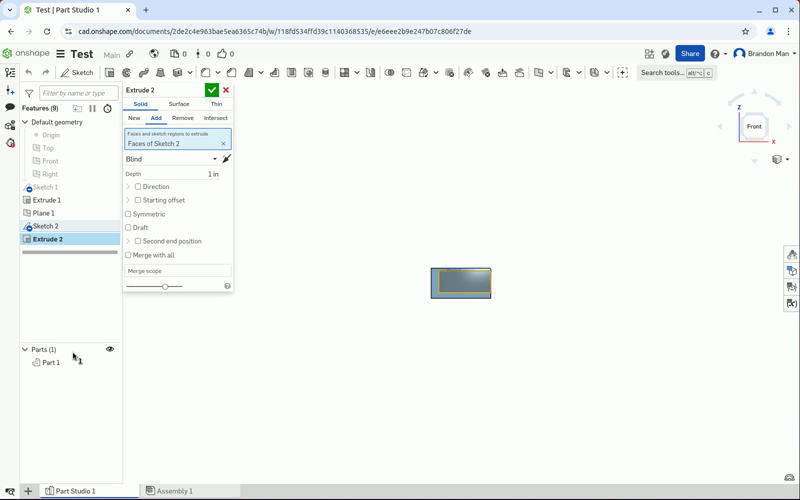
mouse_move(143, 106)
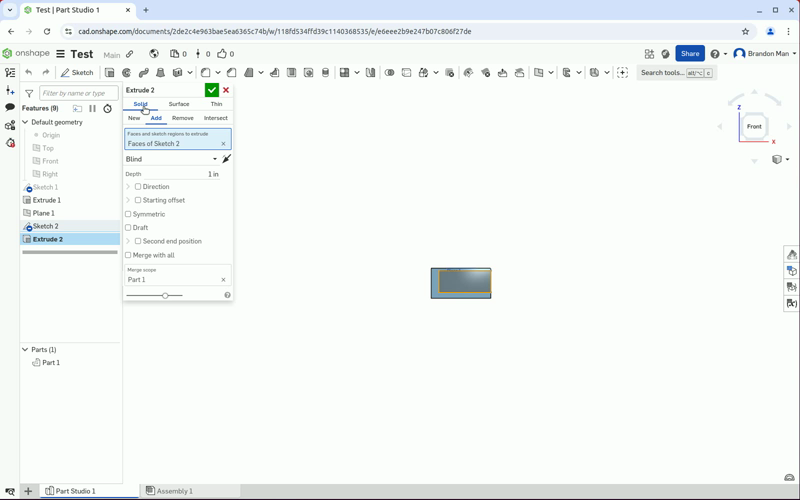
click(143, 106)
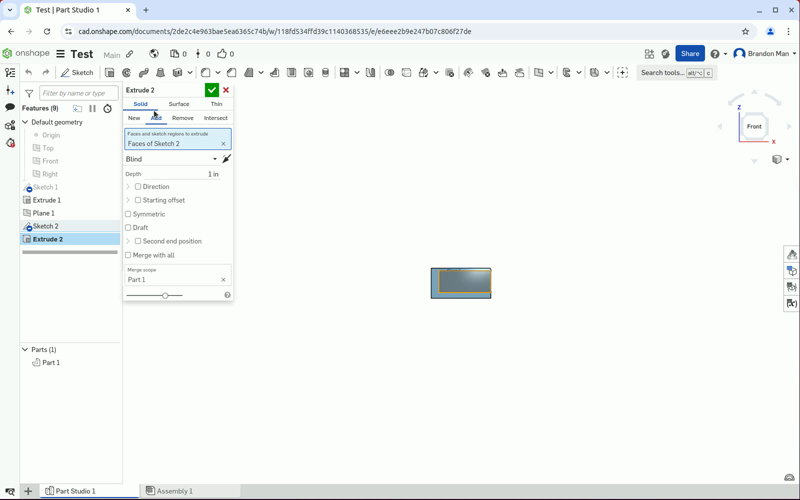
mouse_move(186, 120)
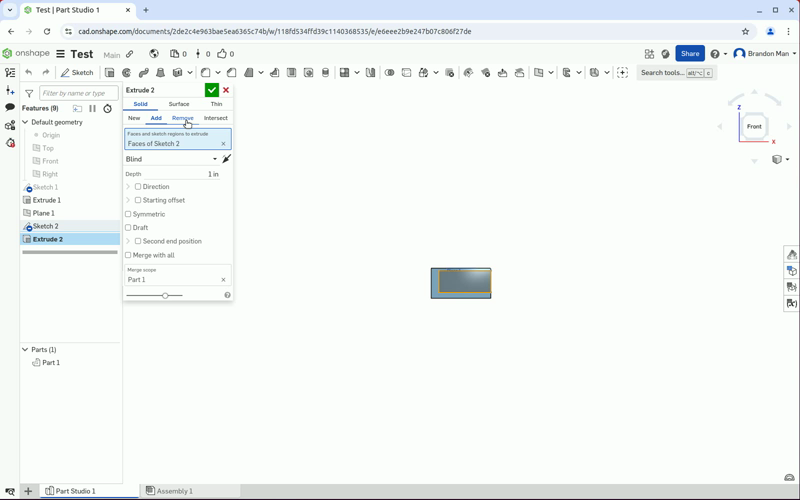
click(186, 120)
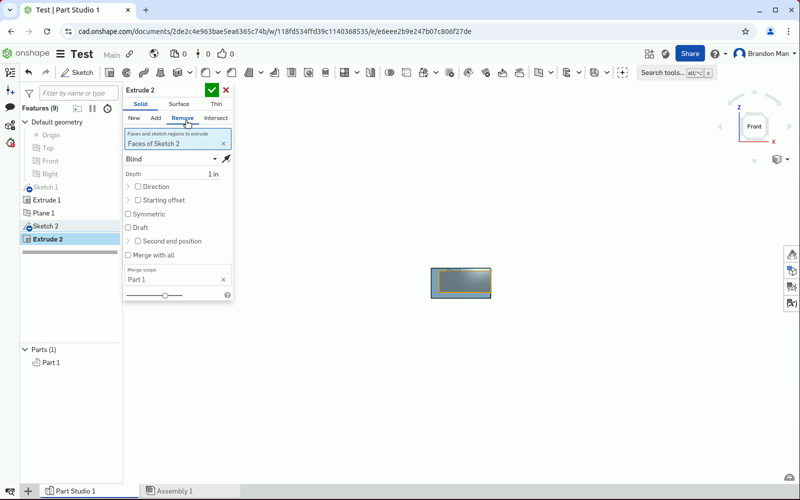
key(tab, 4)
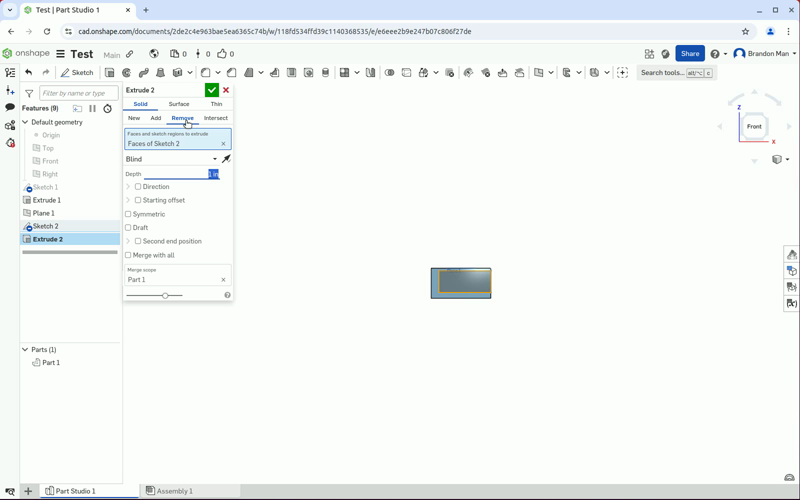
text(8.184)
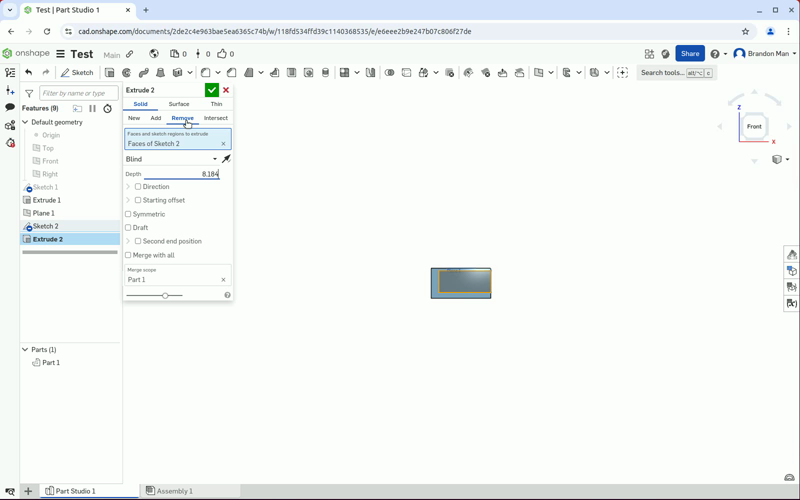
key(tab, 3)
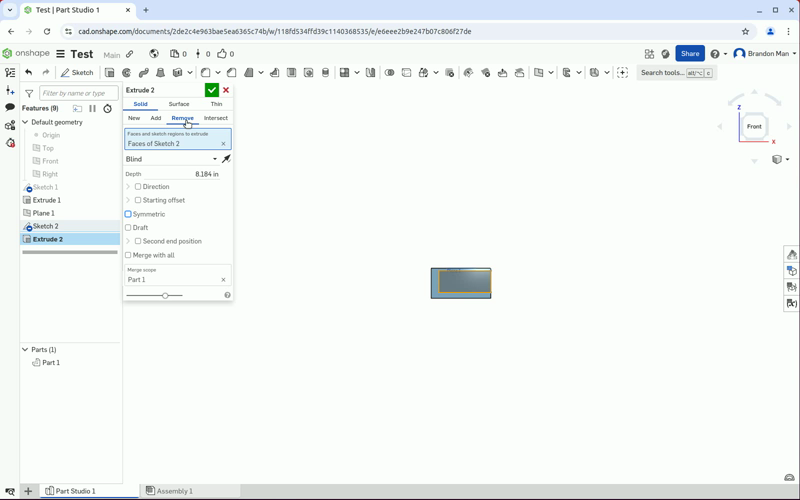
key(space)
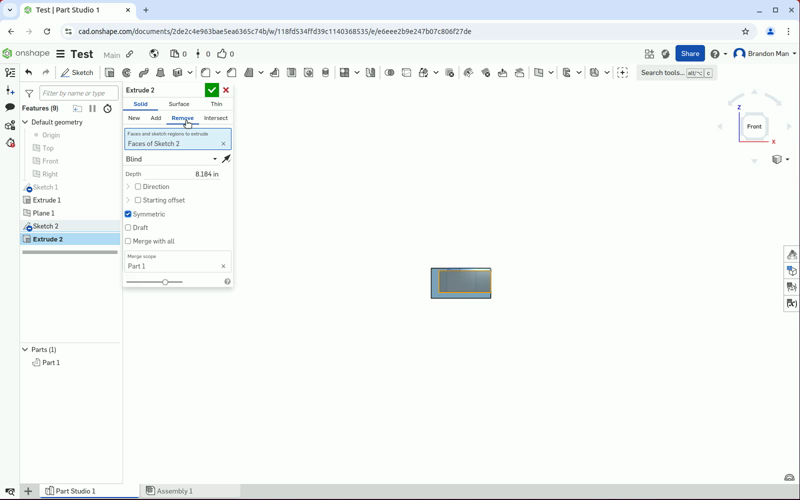
key(tab, 2)
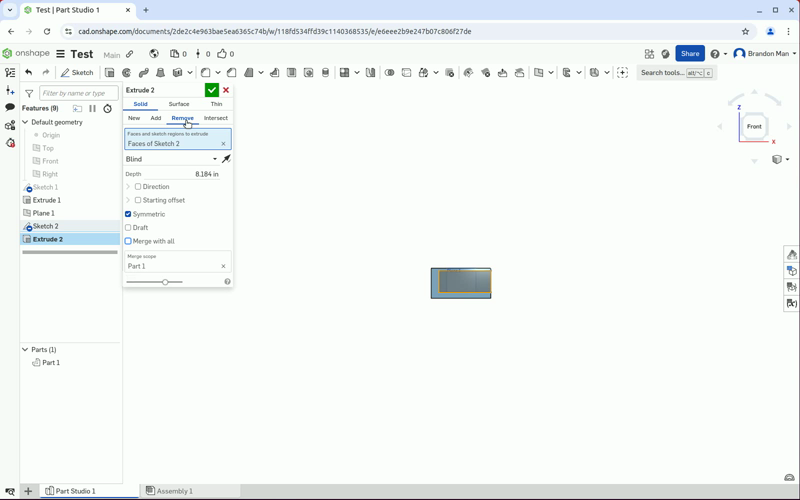
key(space)
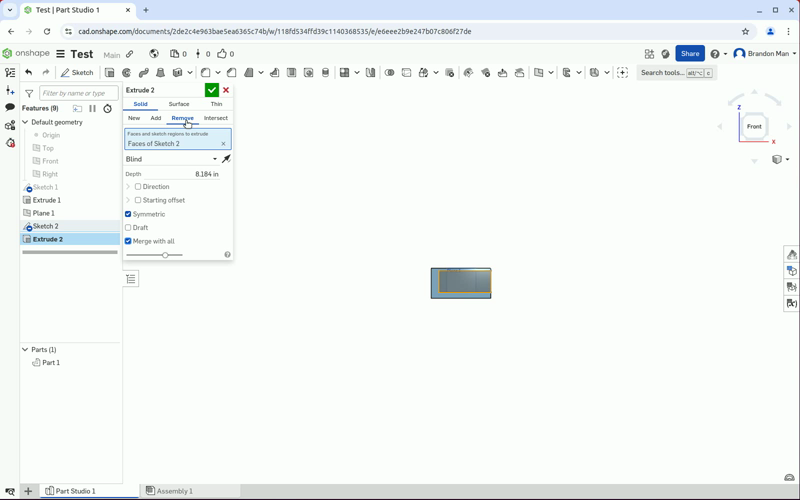
key(enter)
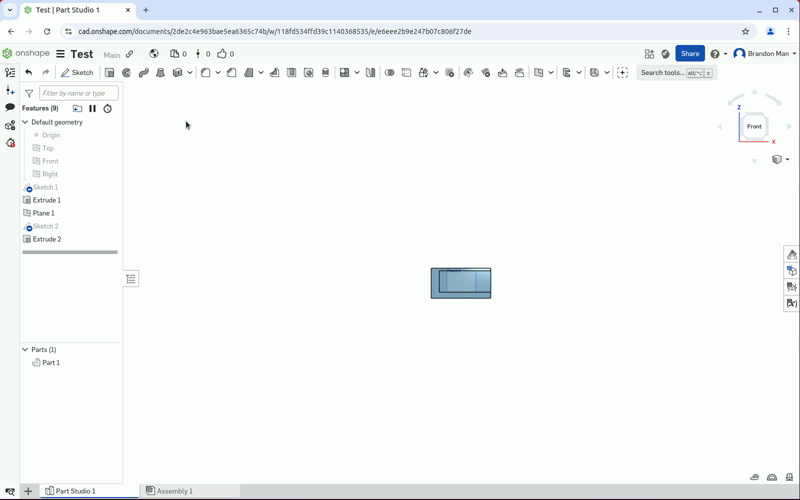
key(shift+h)
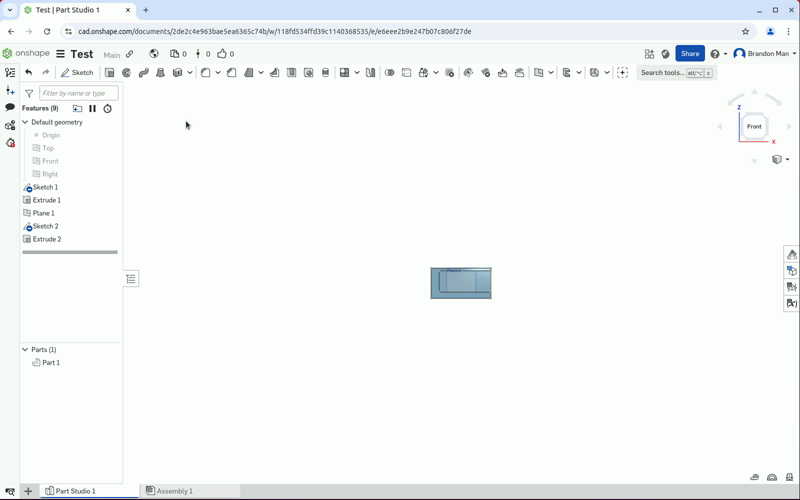
key(shift+h)
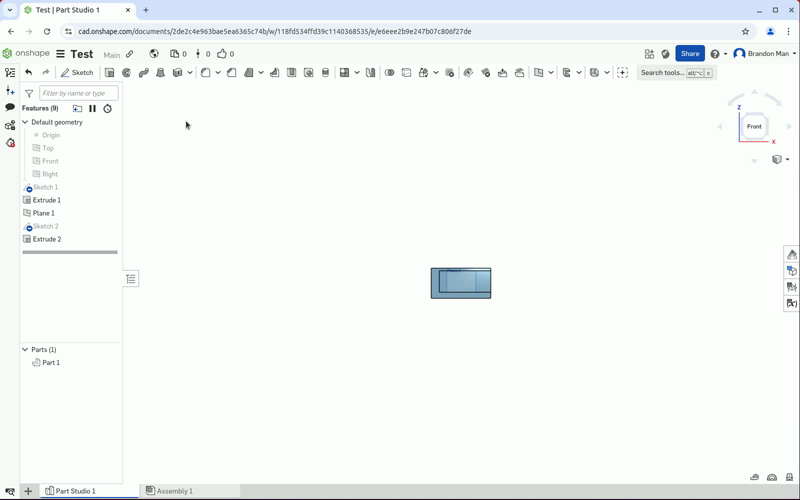
mouse_move(73, 189)
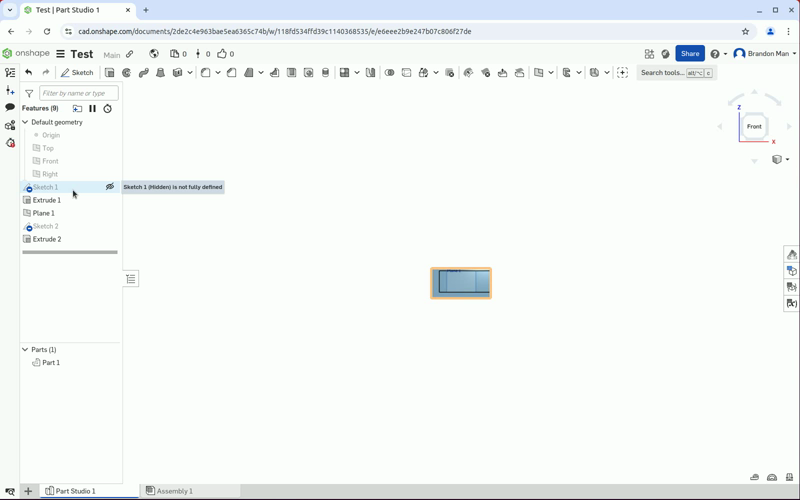
click(73, 189)
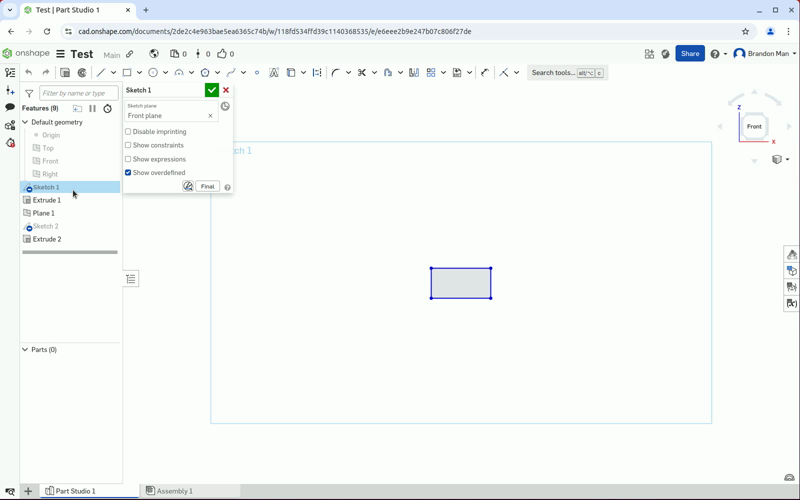
mouse_move(229, 92)
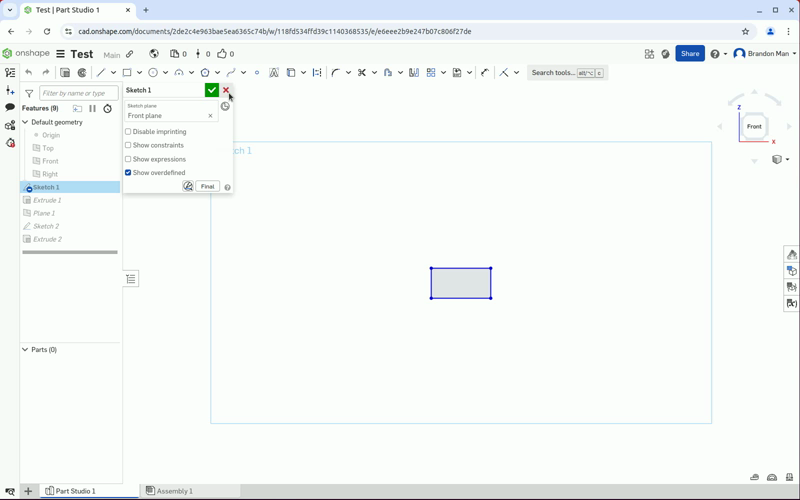
click(229, 92)
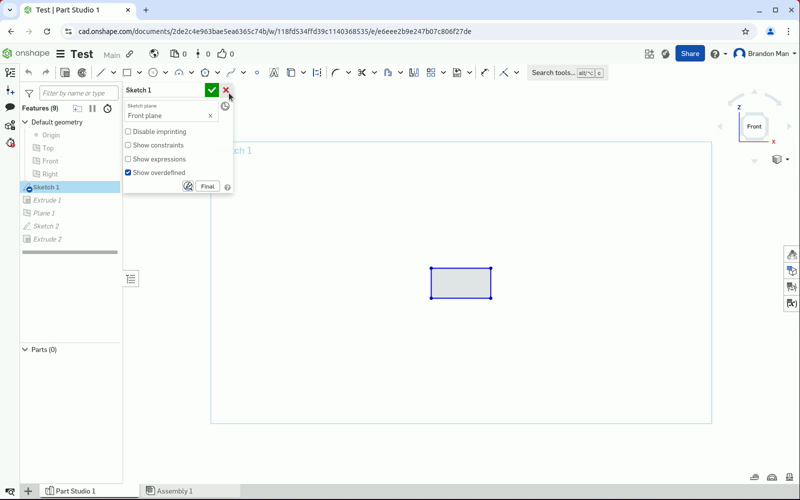
key(shift+s)
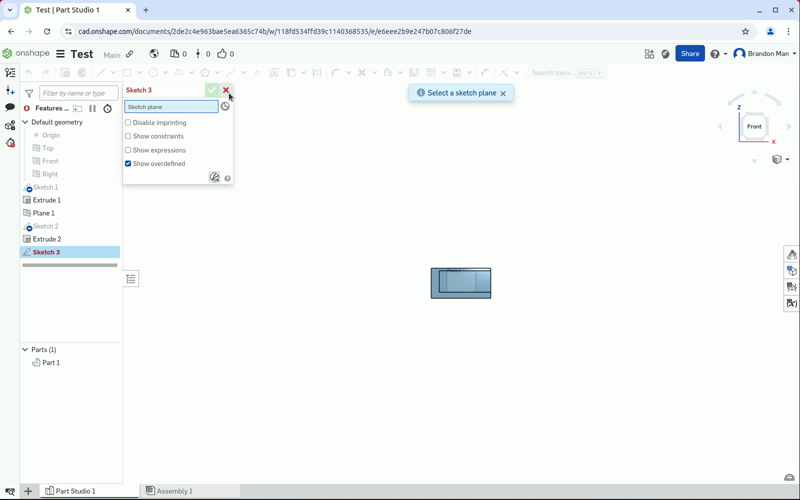
mouse_move(73, 215)
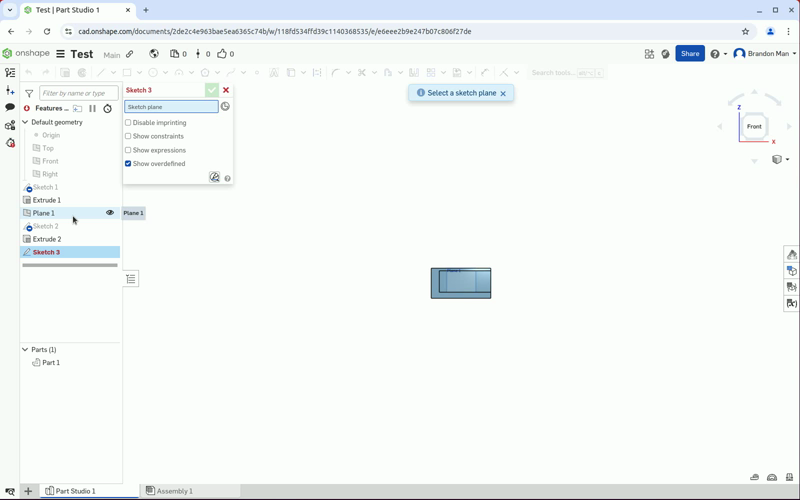
click(73, 215)
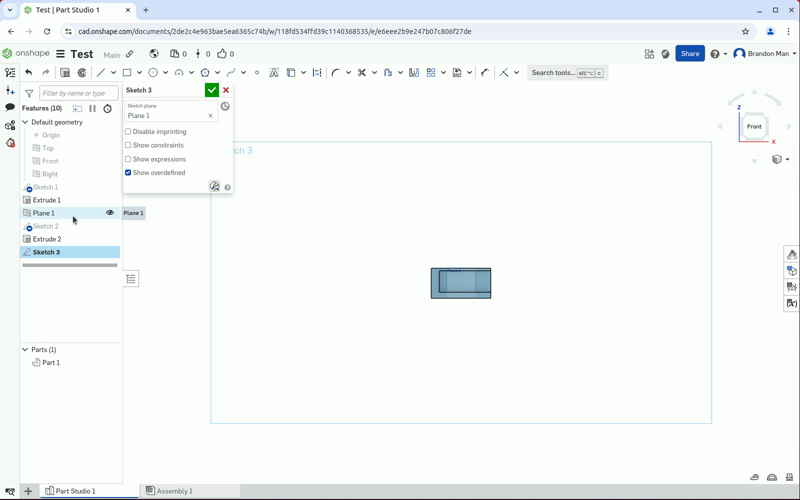
mouse_move(73, 352)
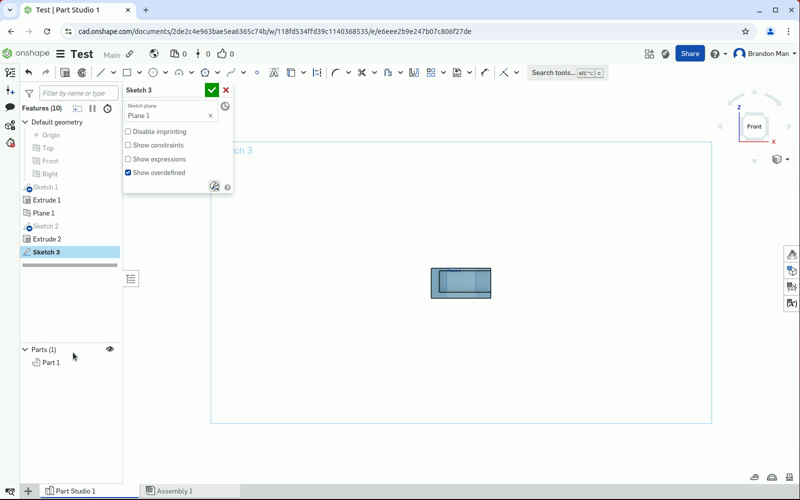
key(y)
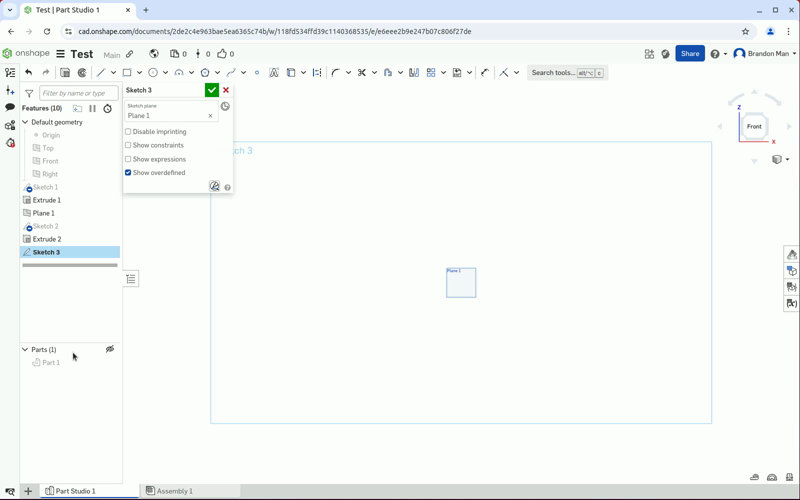
key(c)
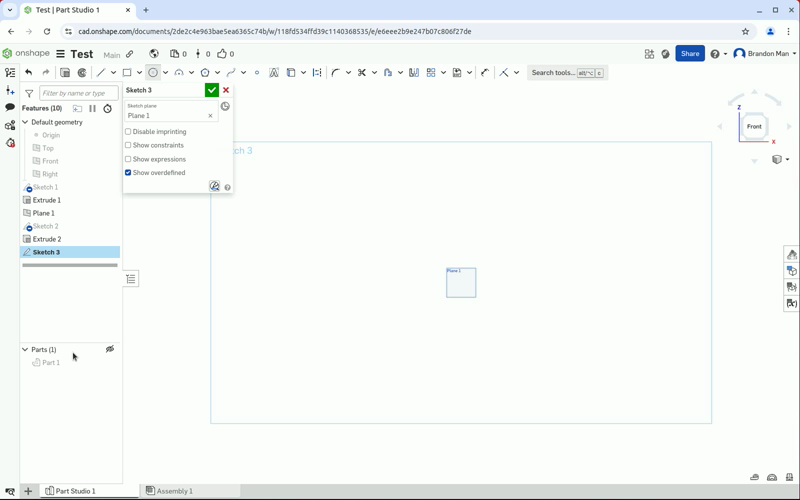
key_down(shift)
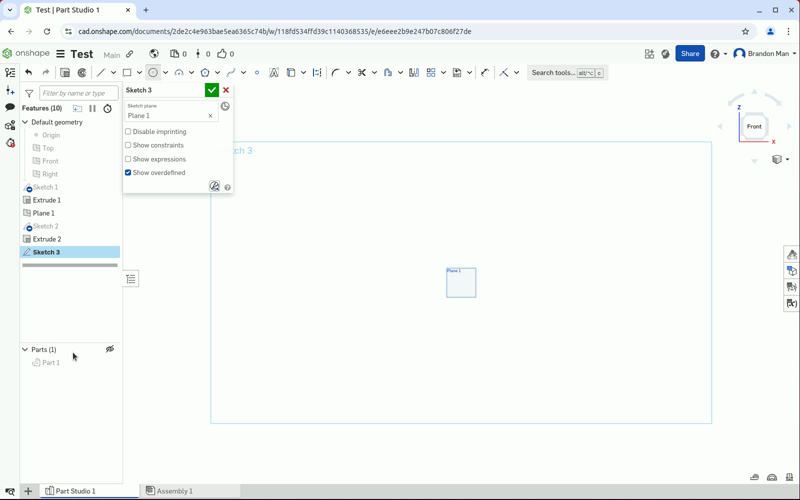
mouse_move(434, 280)
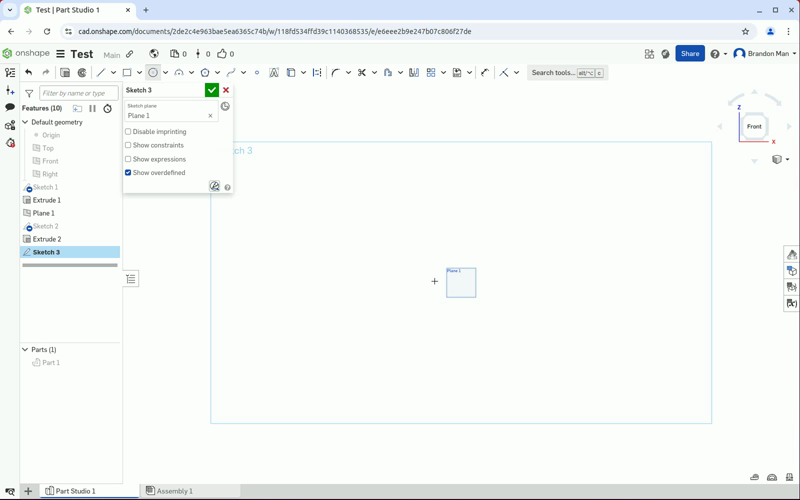
click(434, 280)
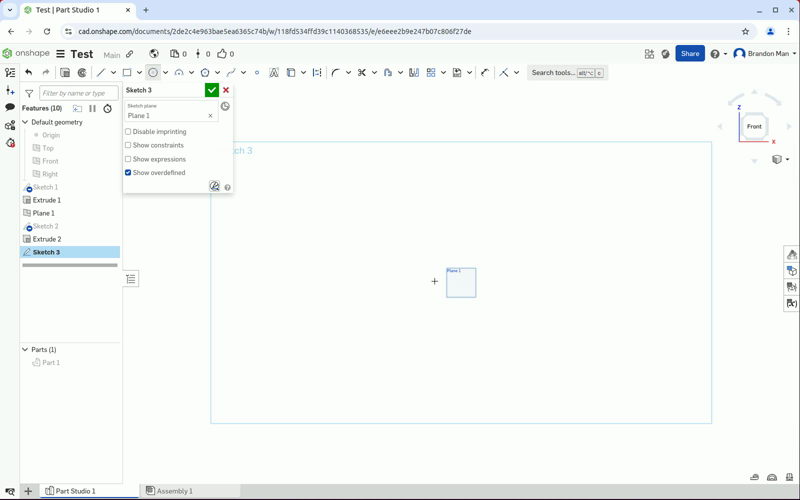
key_up(shift)
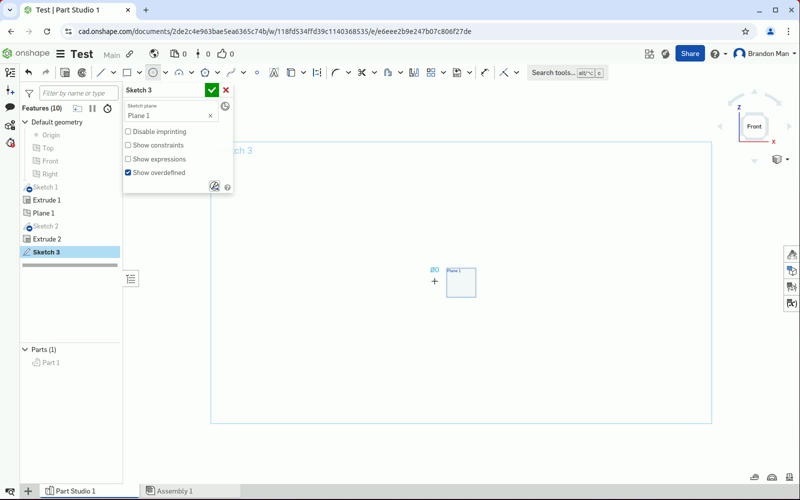
mouse_move(438, 280)
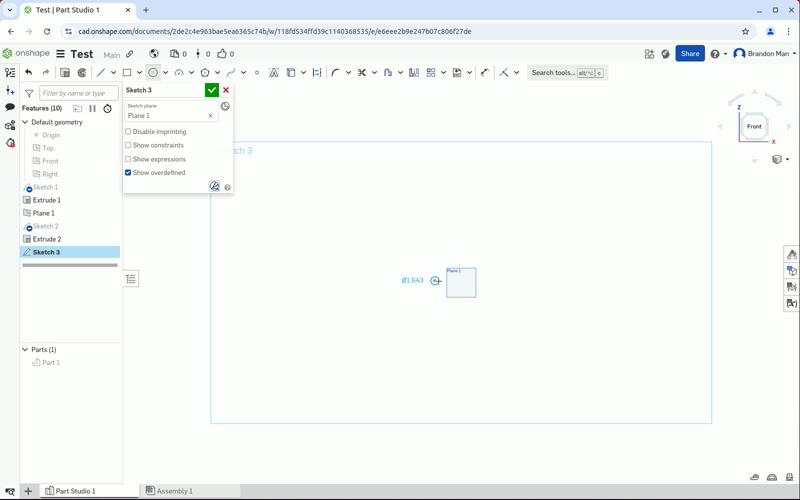
click(438, 280)
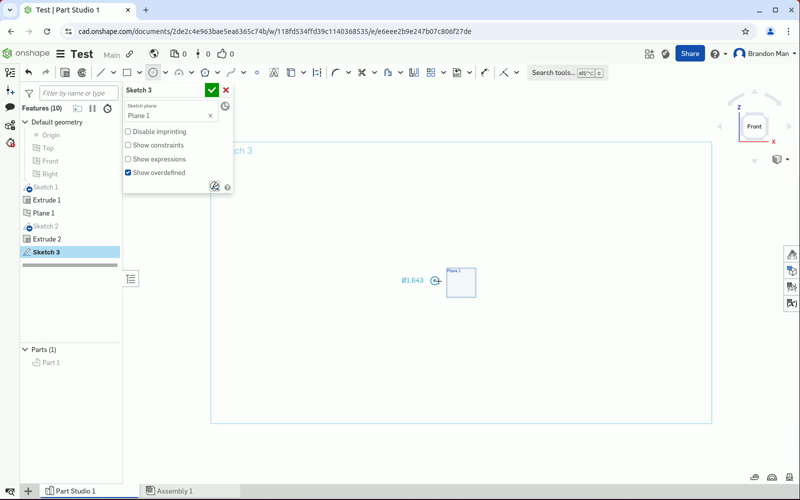
key(esc)
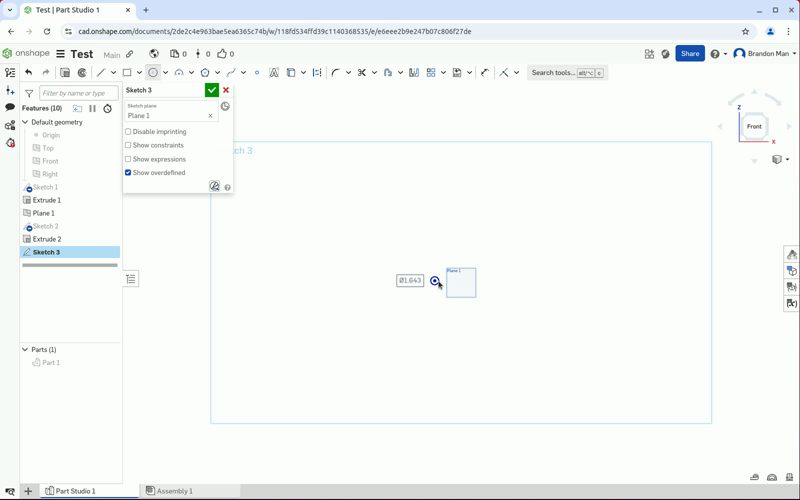
mouse_move(435, 282)
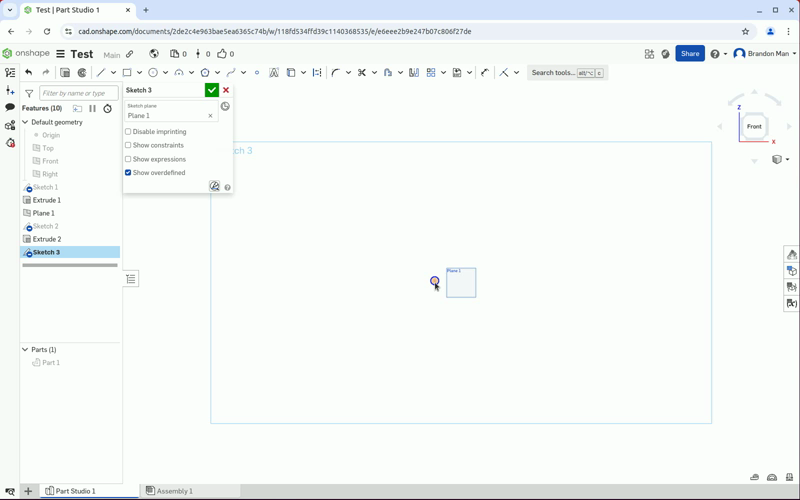
scroll(6)
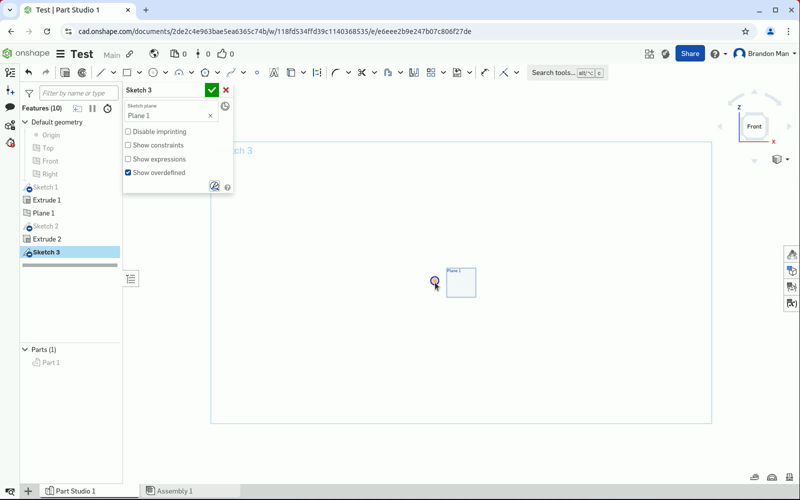
scroll(6)
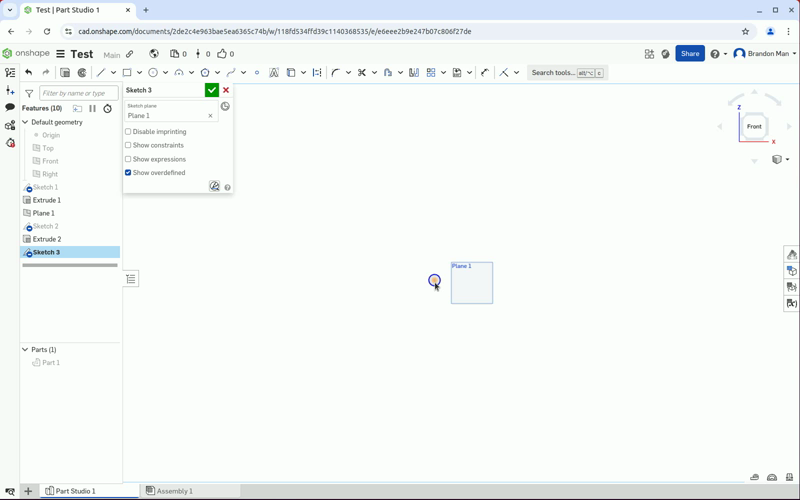
scroll(6)
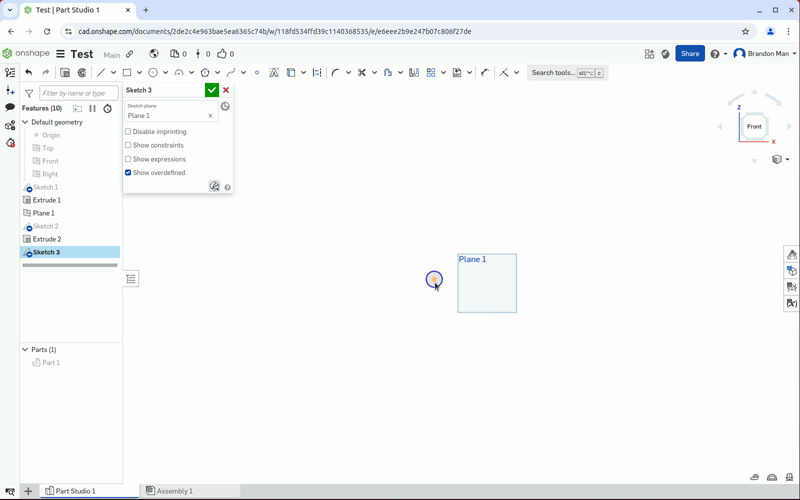
scroll(6)
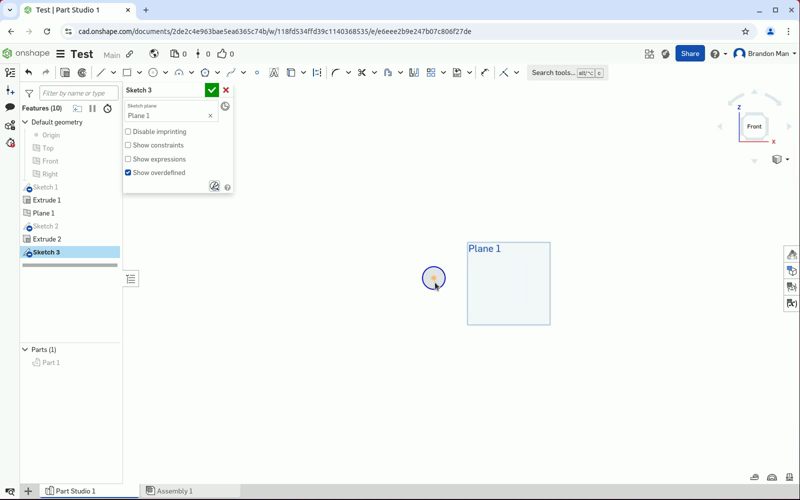
scroll(6)
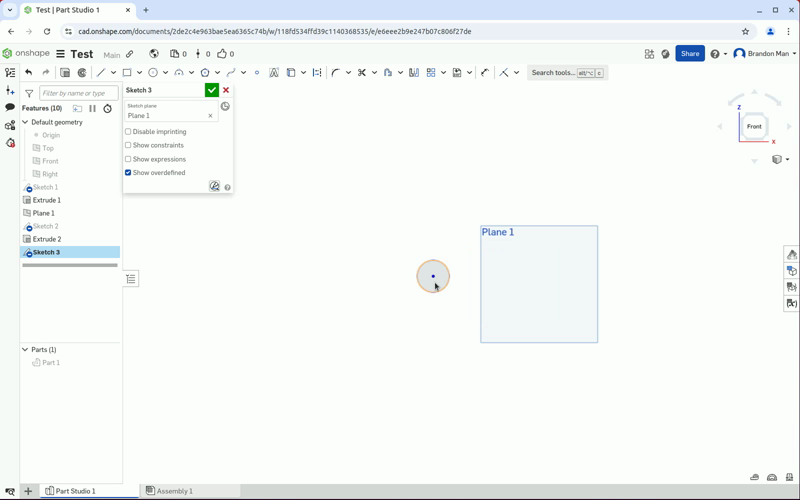
scroll(6)
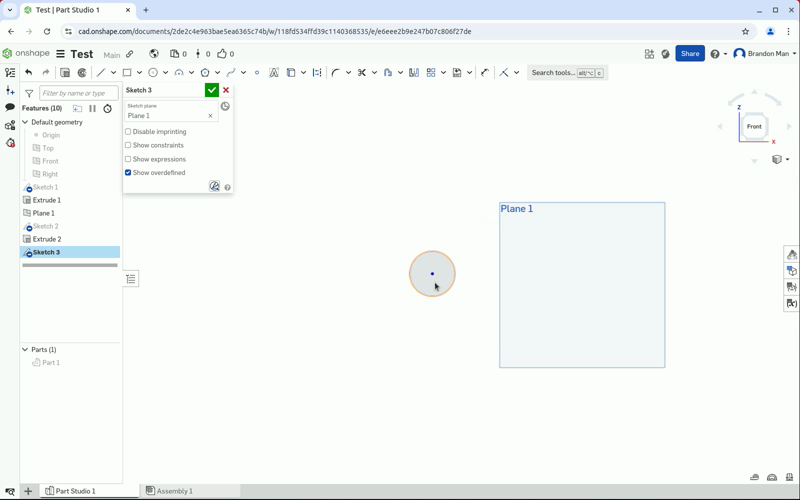
scroll(6)
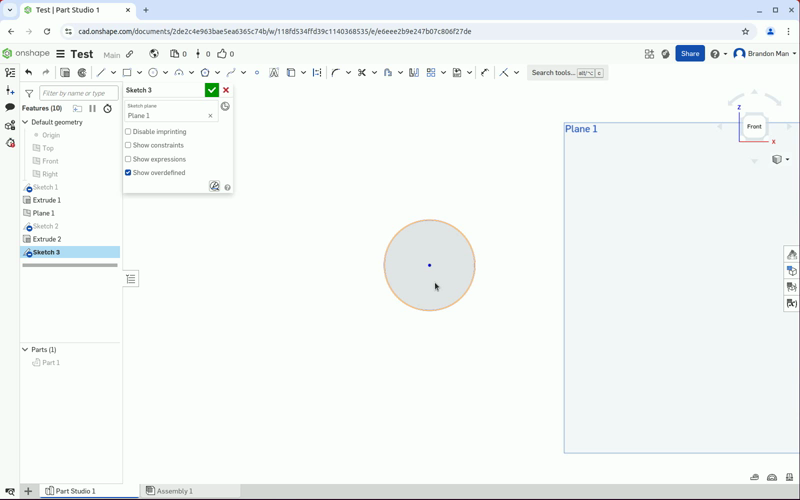
click(435, 282)
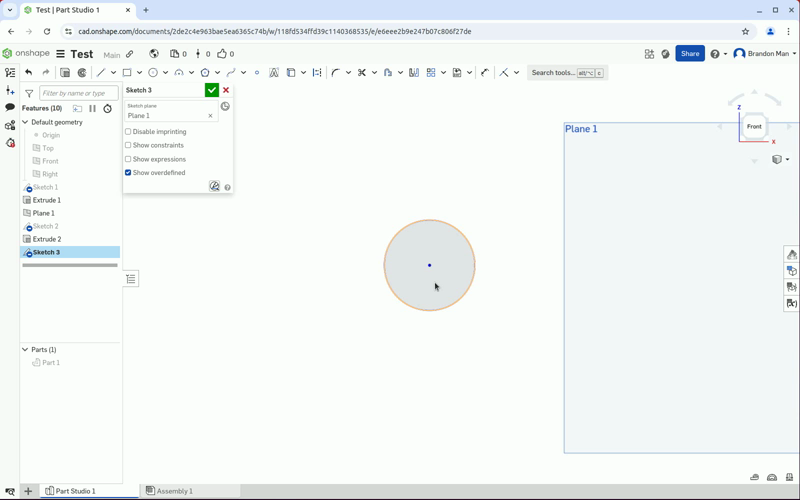
scroll(-6)
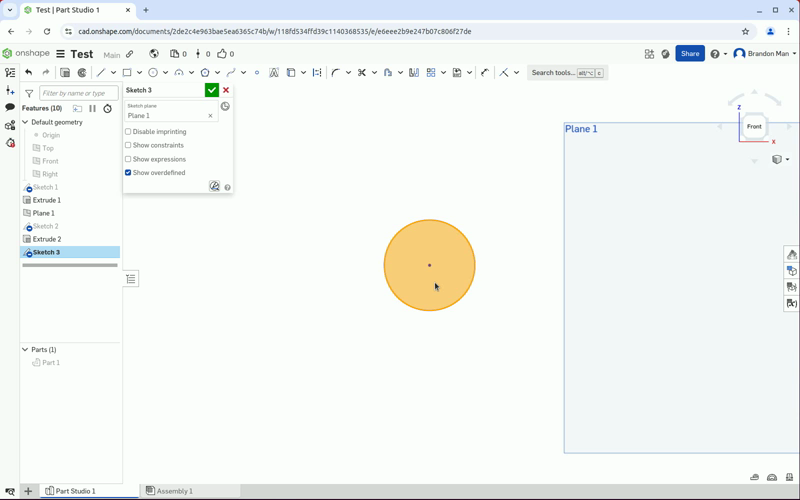
scroll(-6)
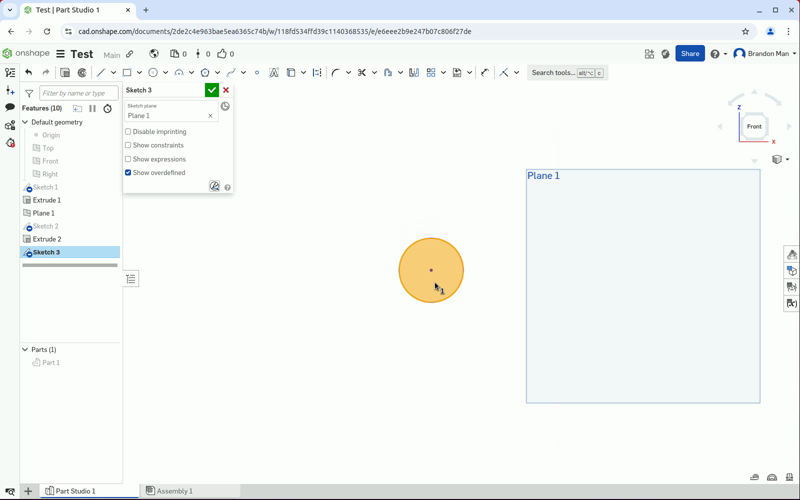
scroll(-6)
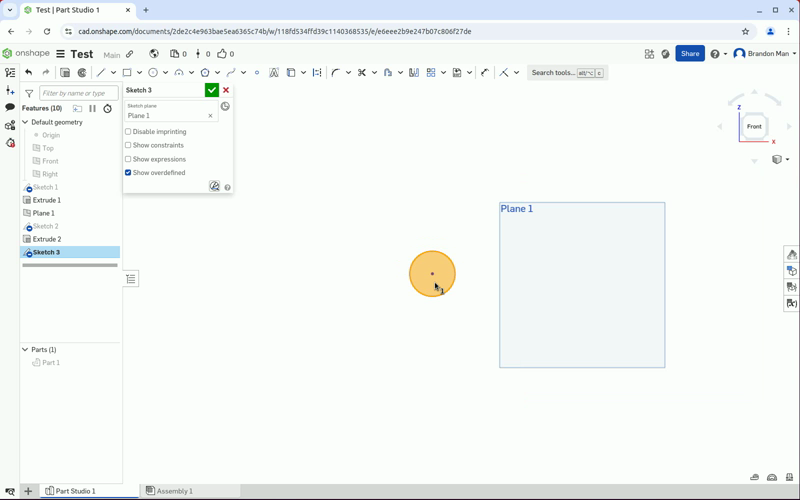
scroll(-6)
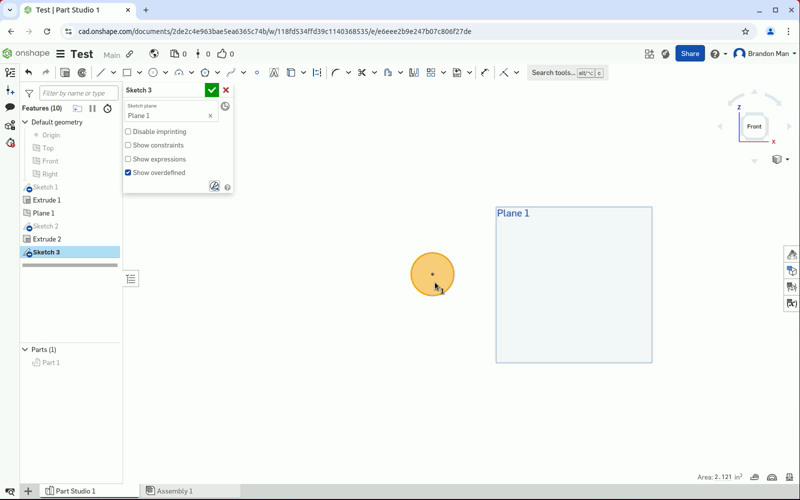
scroll(-6)
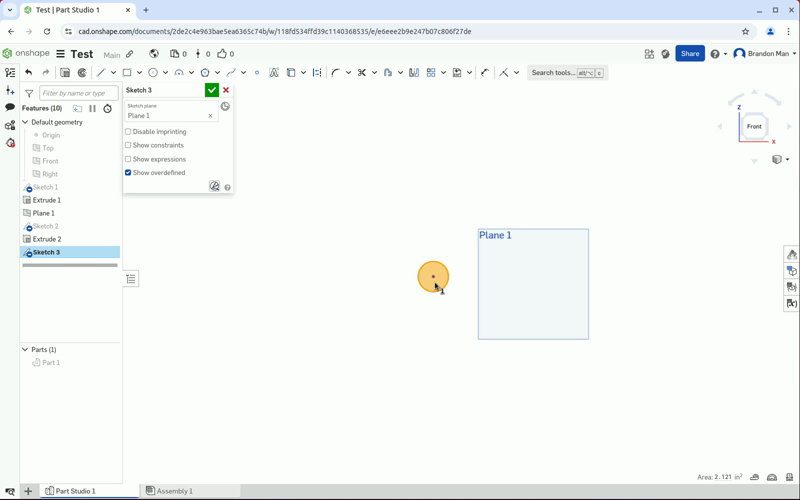
scroll(-6)
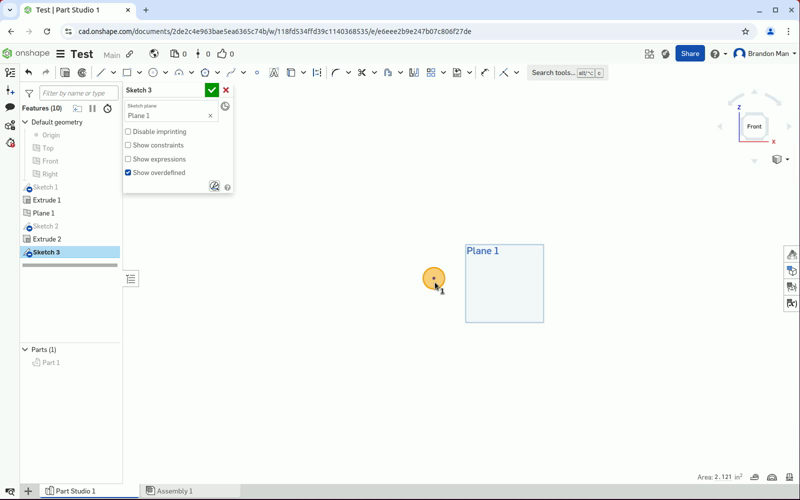
scroll(-6)
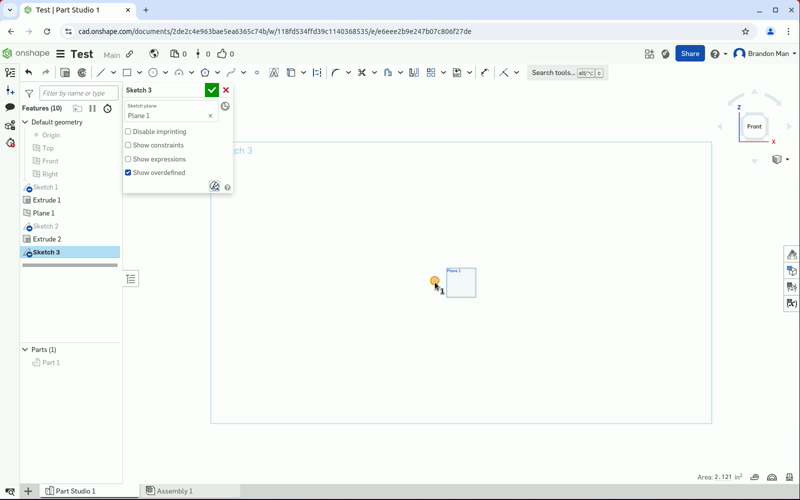
mouse_move(73, 352)
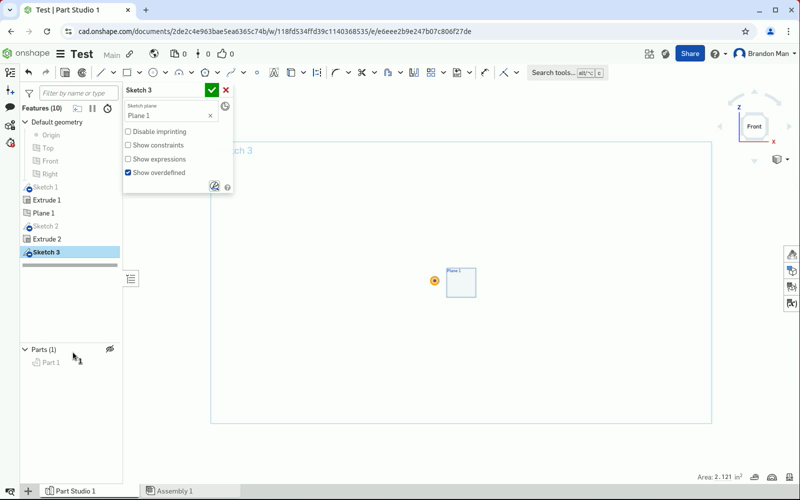
key(shift+y)
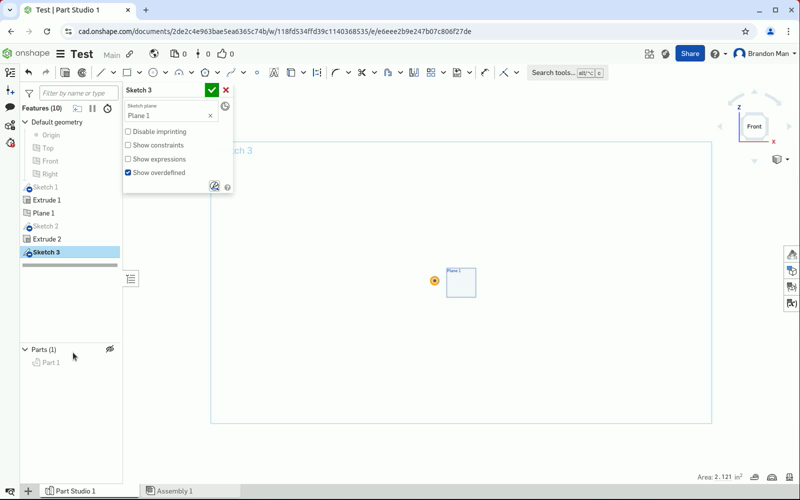
key(shift+e)
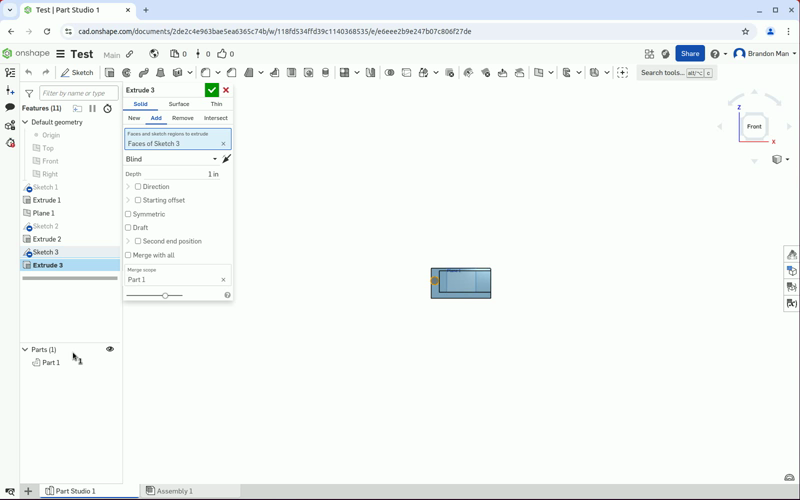
mouse_move(143, 106)
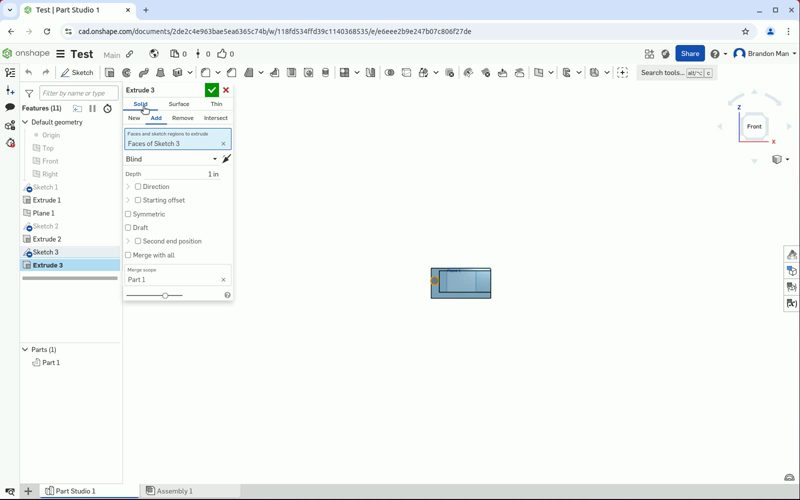
click(143, 106)
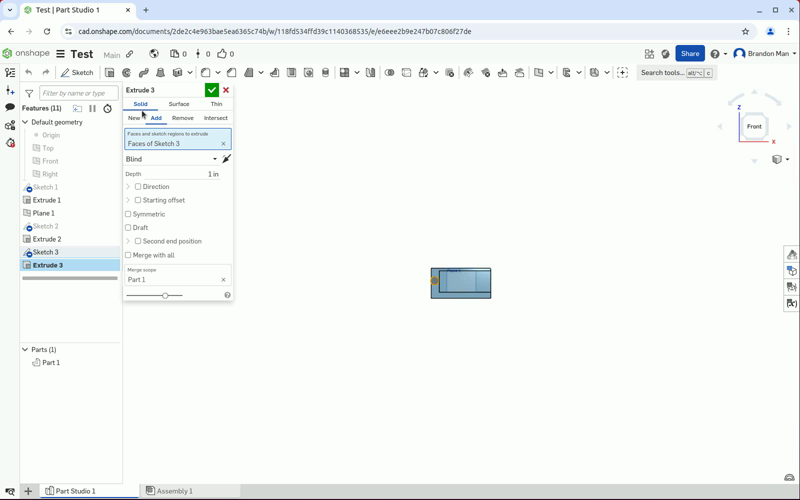
mouse_move(137, 120)
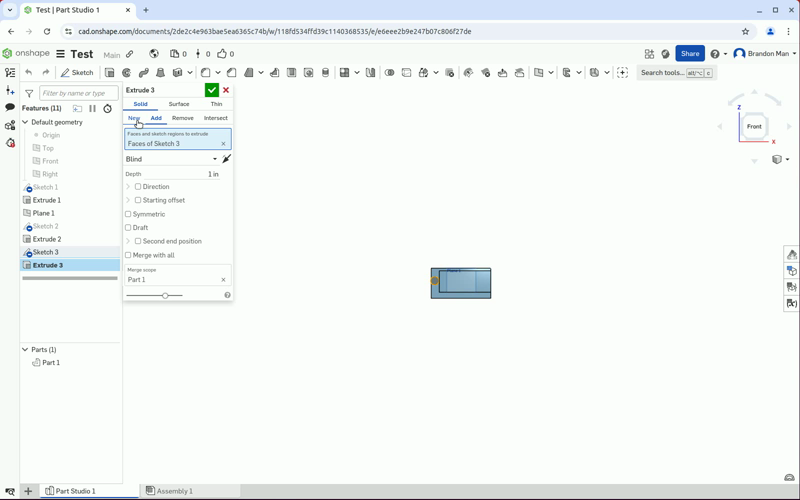
click(137, 120)
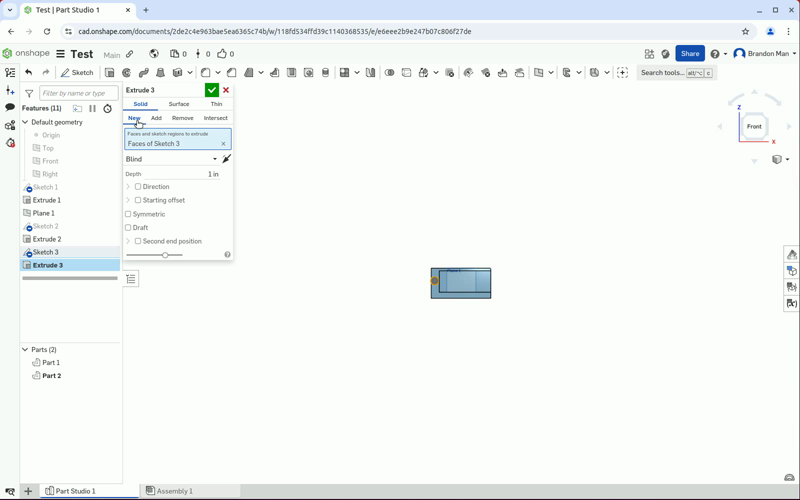
key(tab, 4)
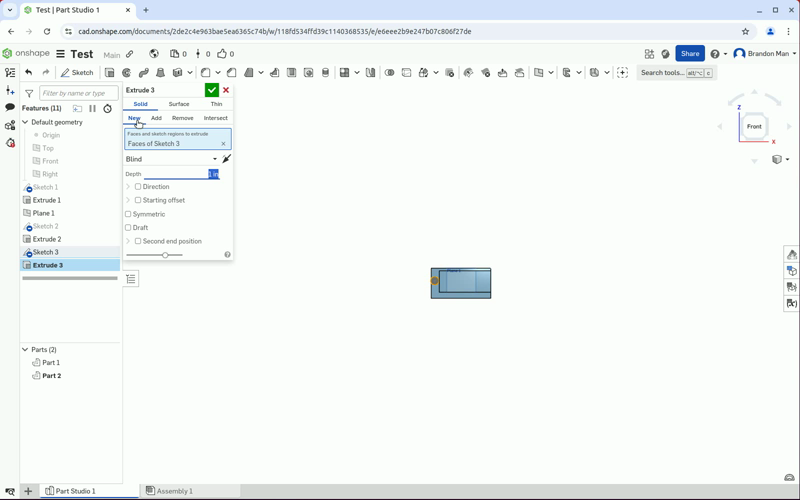
text(18.053)
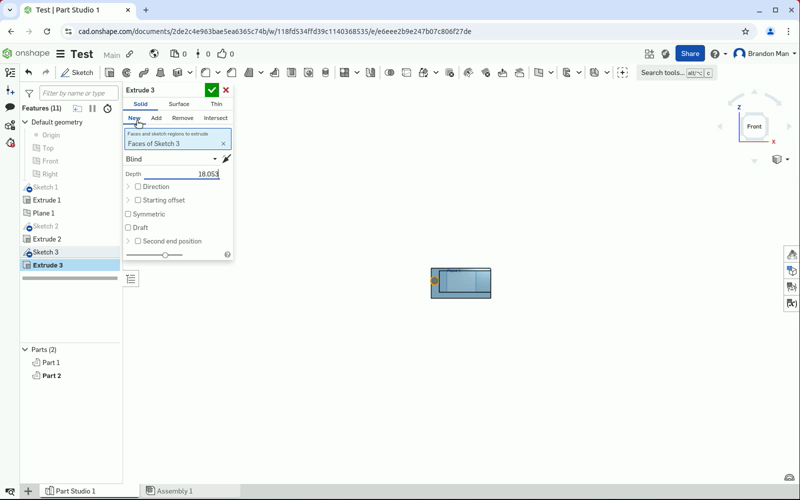
key(enter)
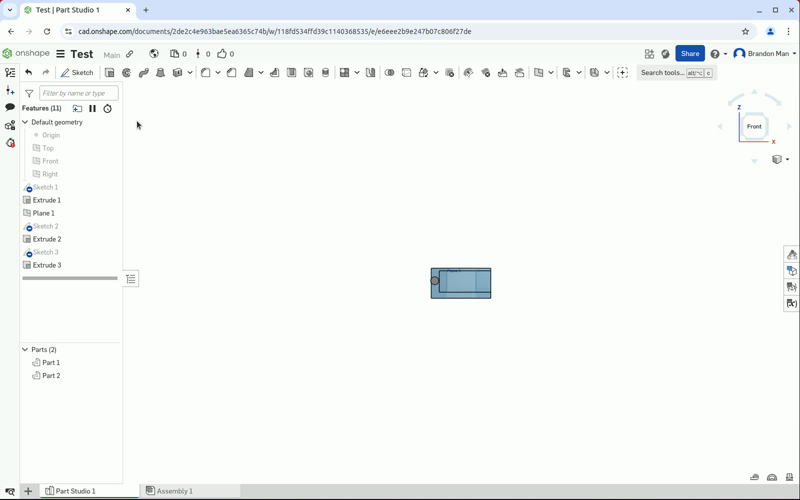
key(shift+h)
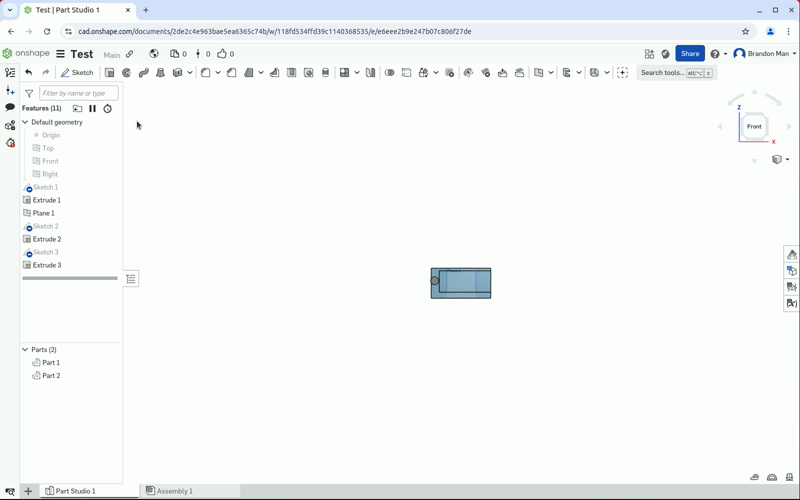
key(shift+h)
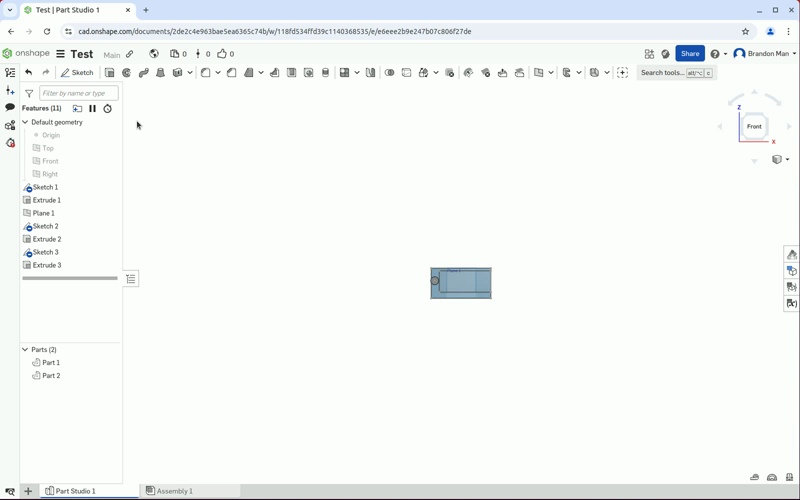
key(shift+7)
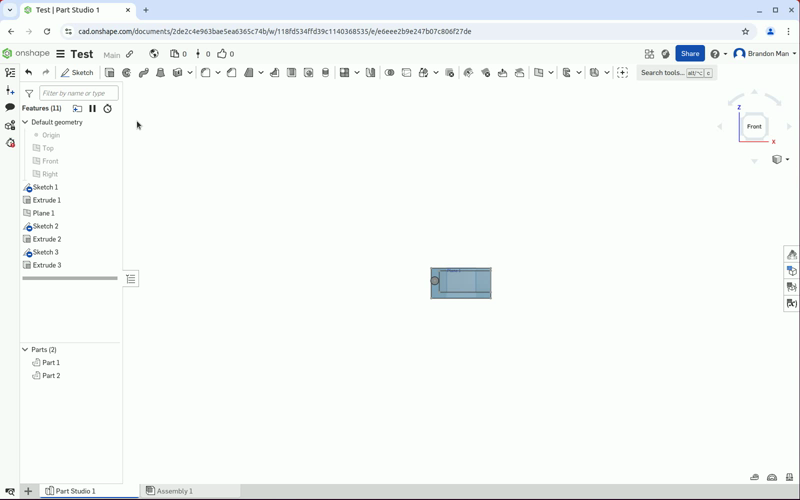
key(left, 2)
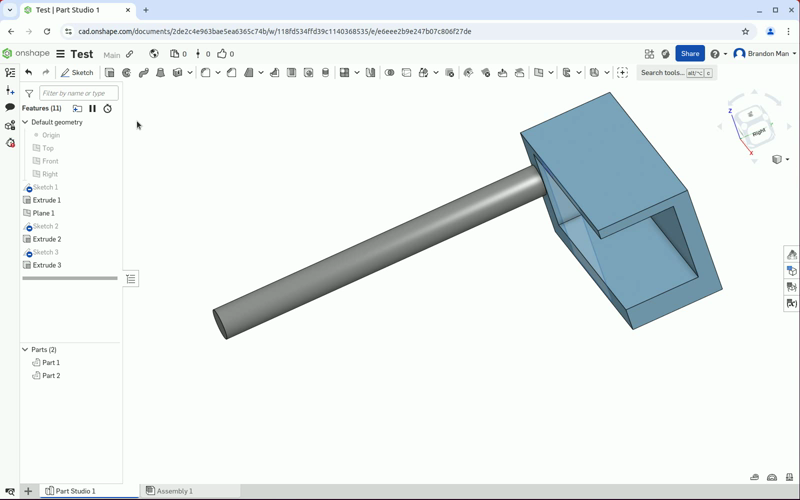
key(down, 2)
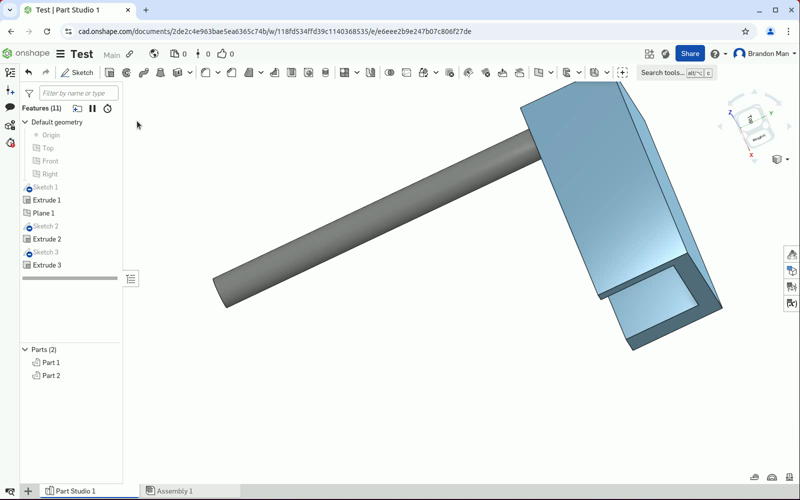
key(up, 2)
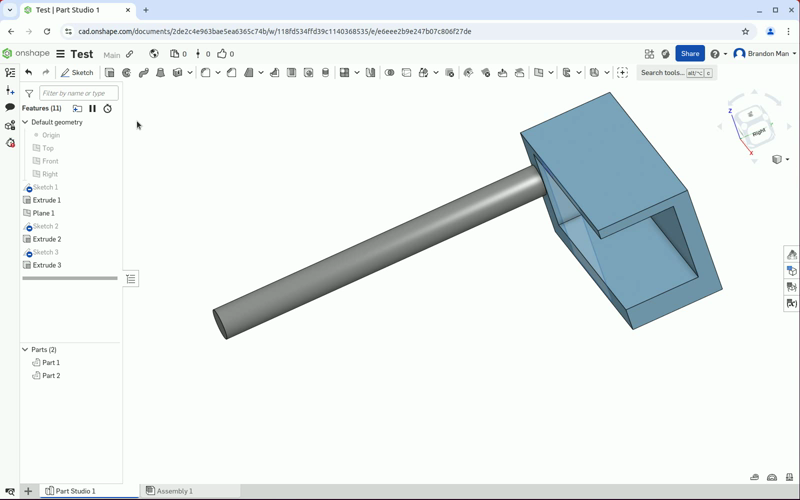
key(right, 2)
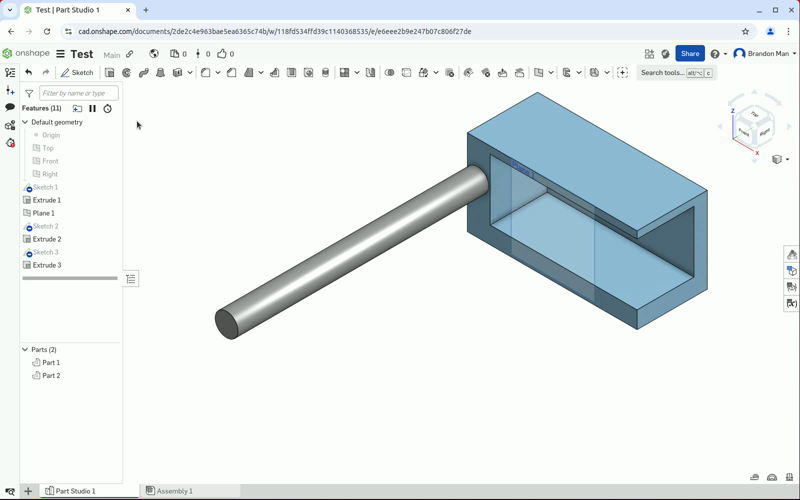
mouse_move(73, 189)
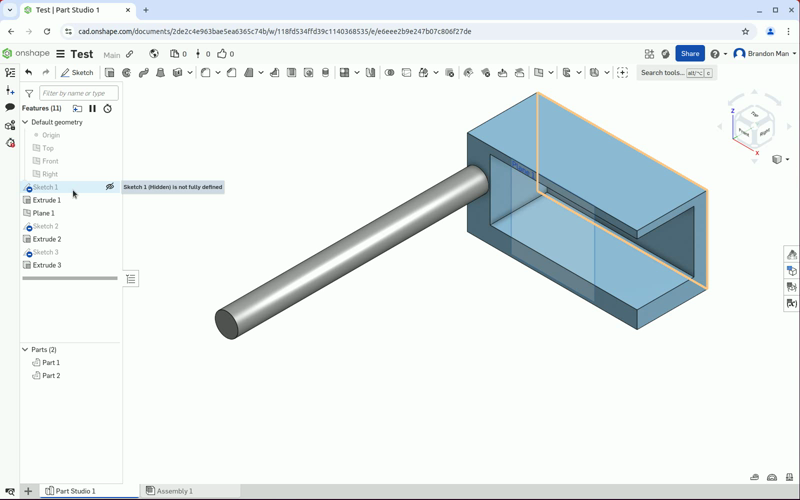
click(73, 189)